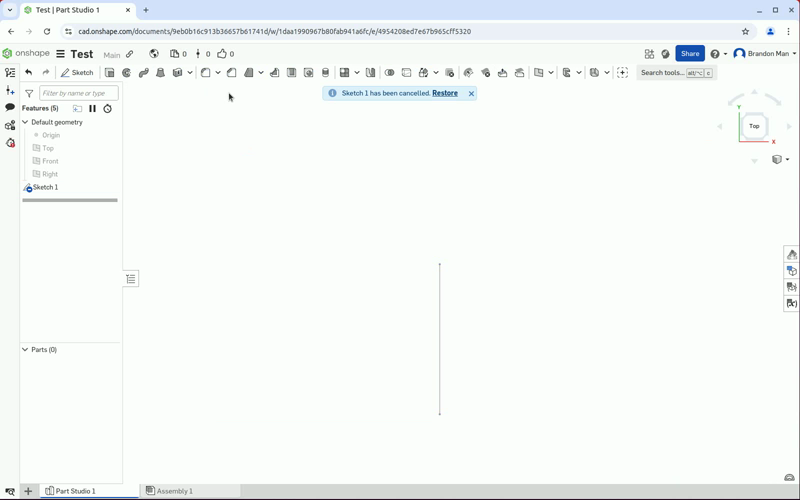
key(shift+h)
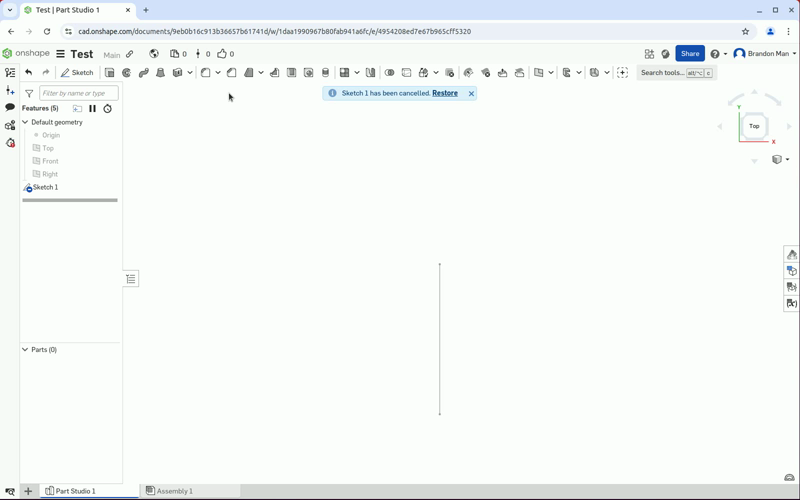
key(shift+s)
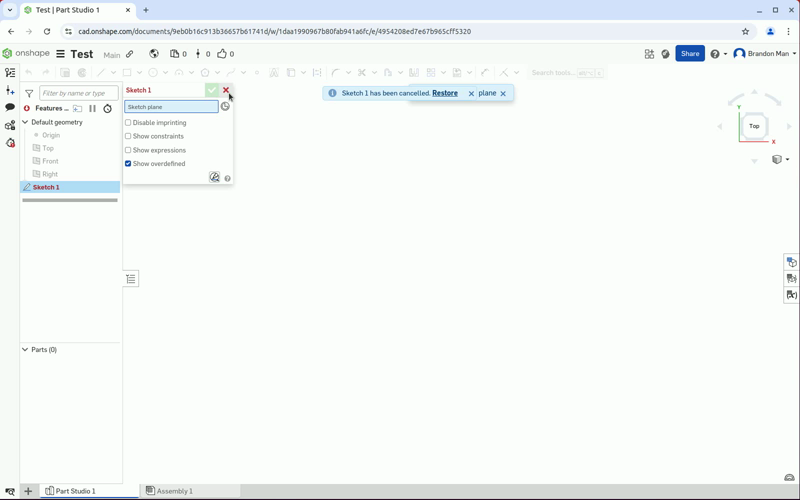
mouse_move(73, 150)
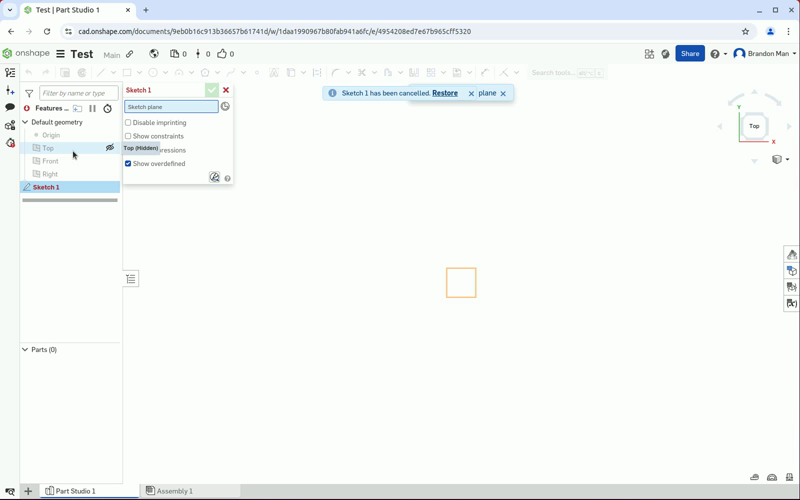
click(73, 150)
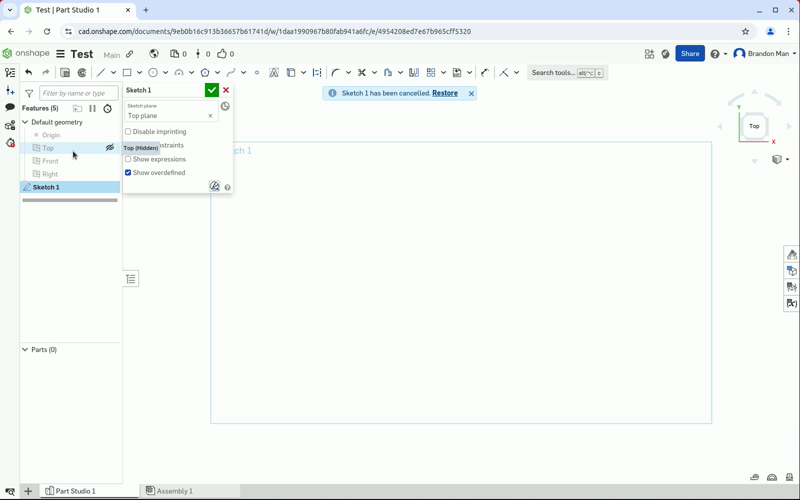
mouse_move(73, 352)
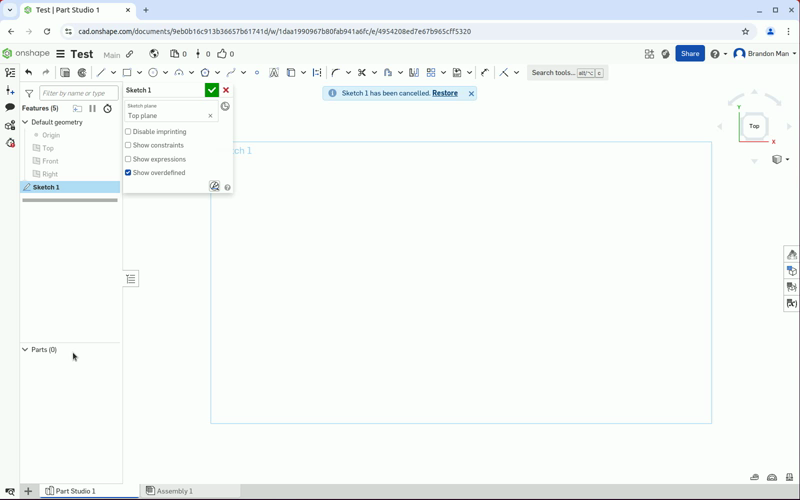
key(y)
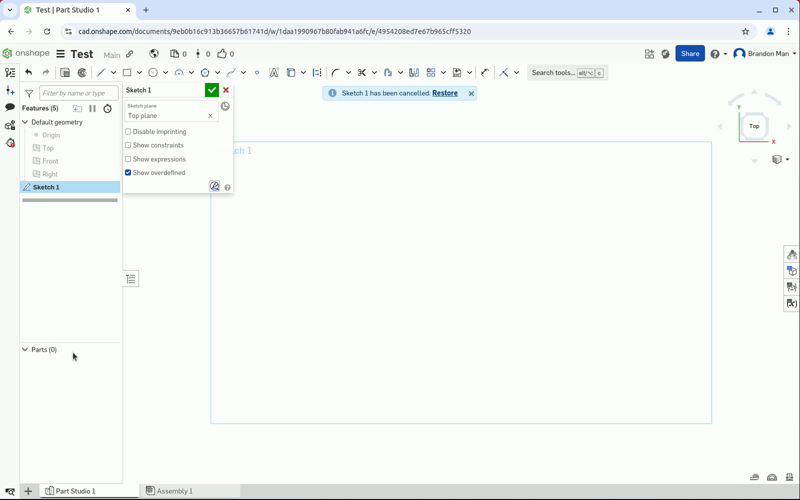
key(l)
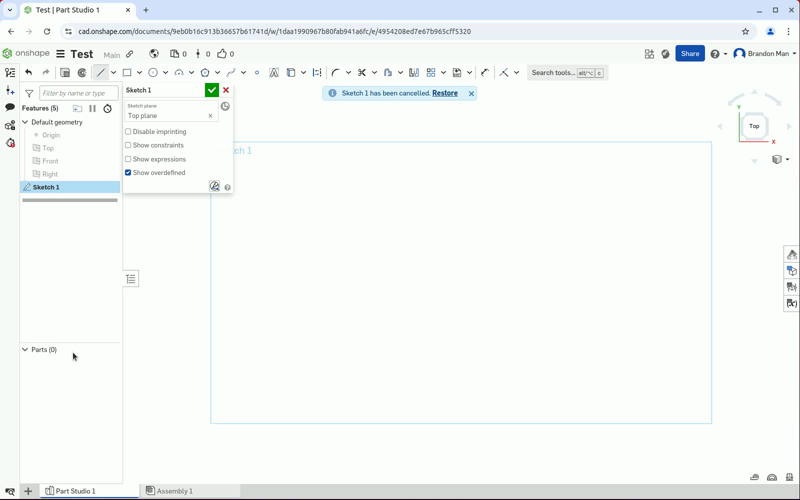
key_down(shift)
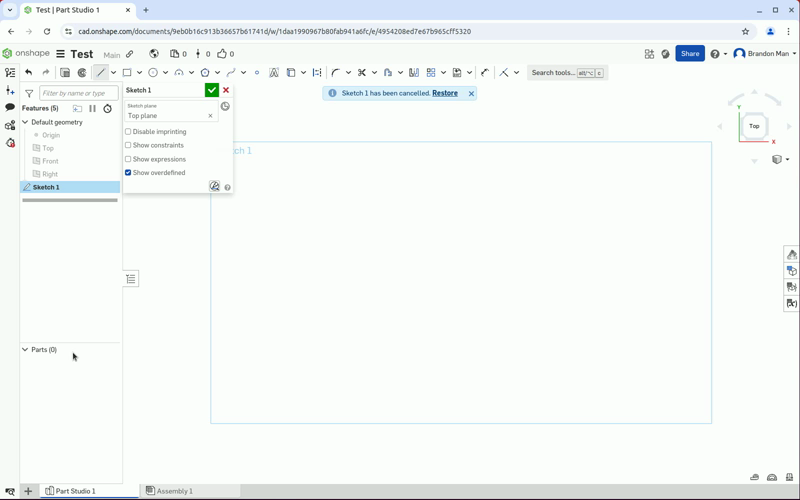
mouse_move(401, 326)
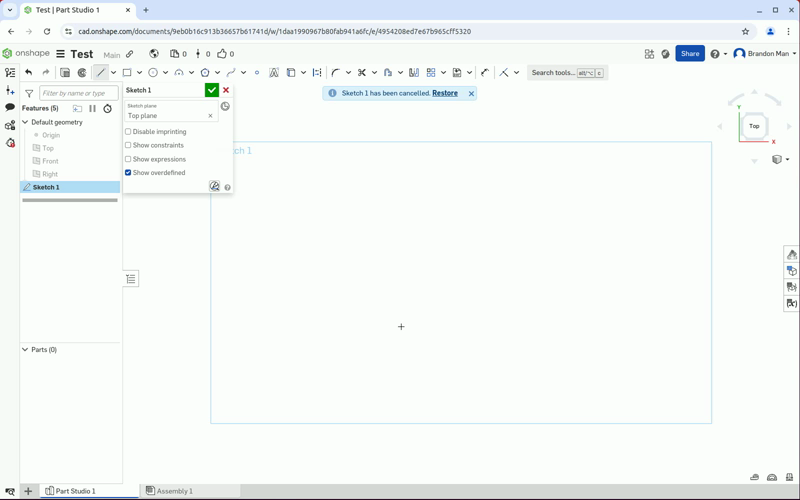
click(401, 326)
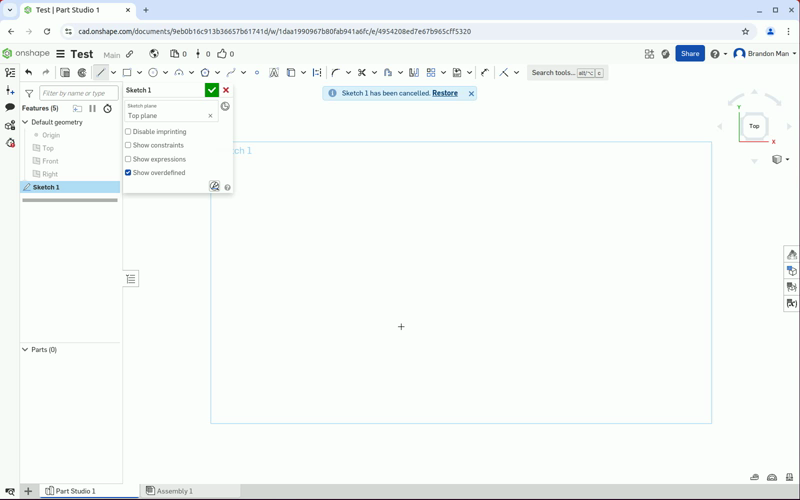
key_up(shift)
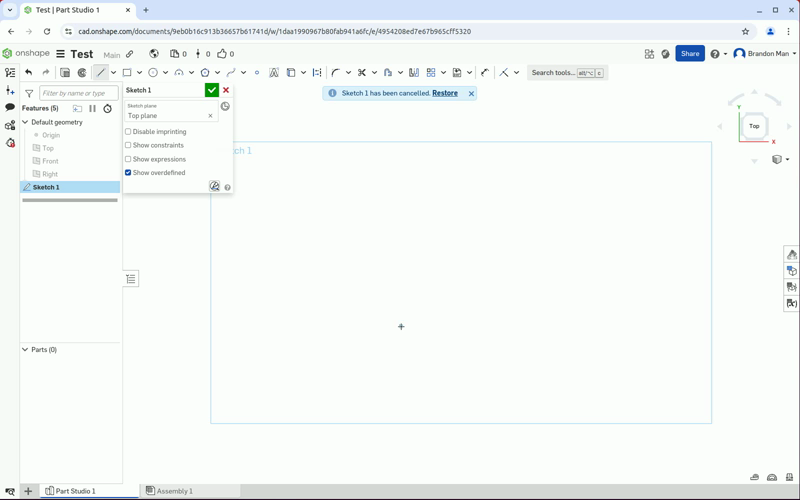
key_down(shift)
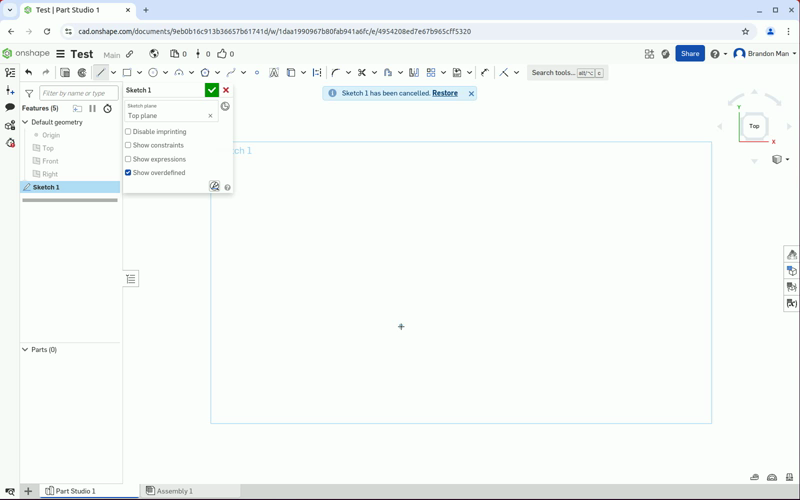
mouse_move(548, 326)
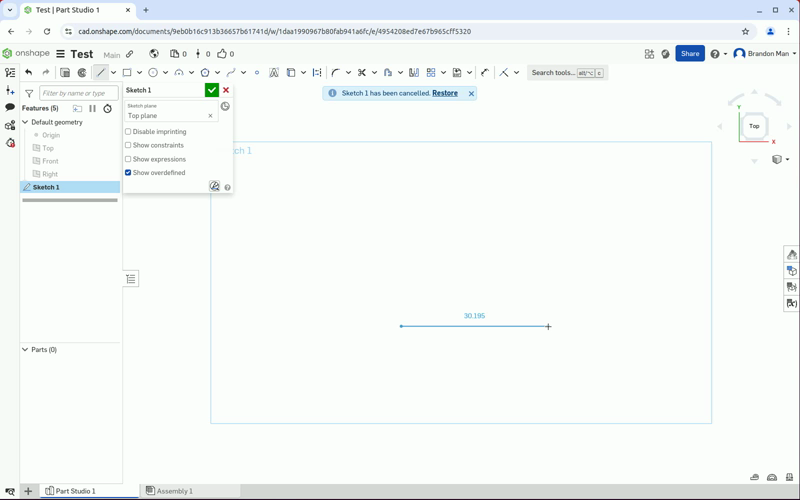
click(548, 326)
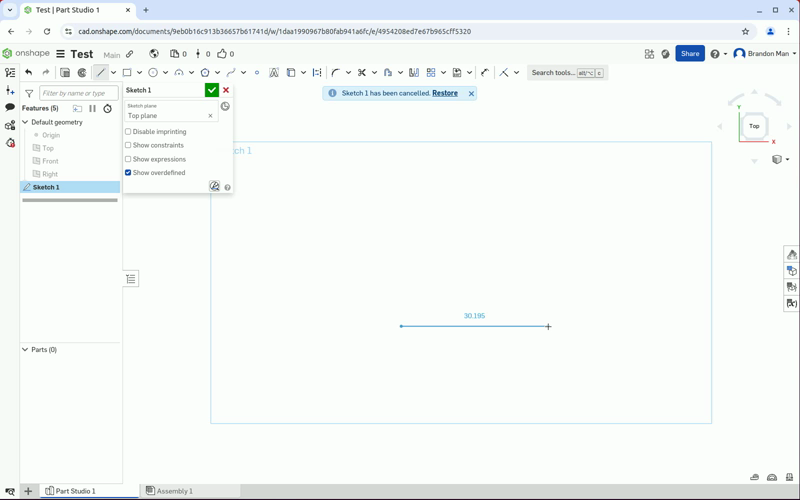
key_up(shift)
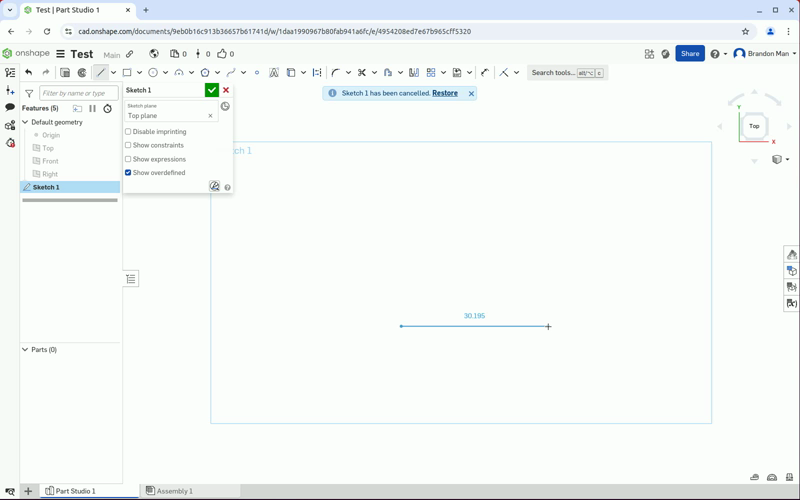
key_down(shift)
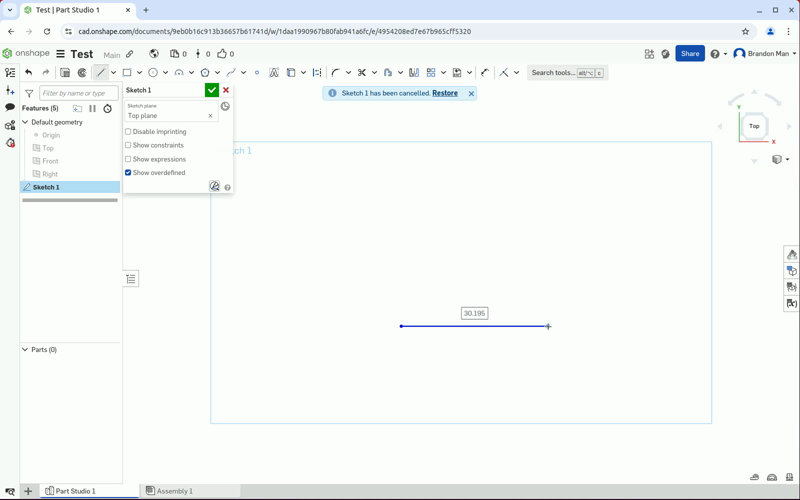
mouse_move(548, 228)
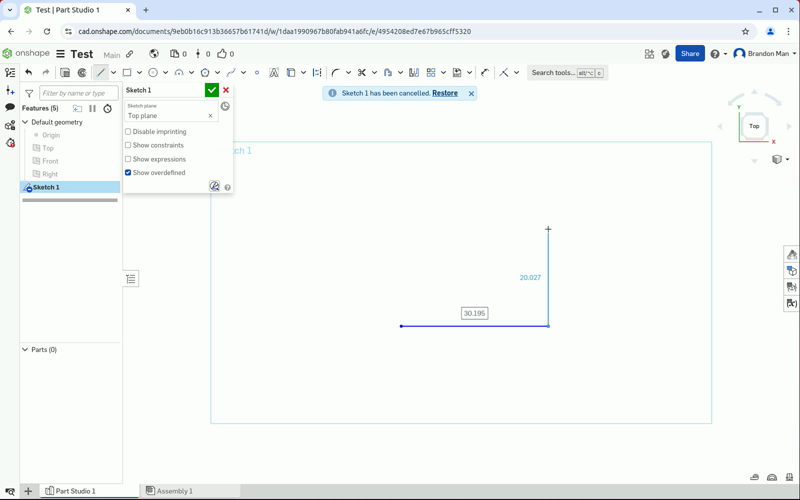
click(548, 228)
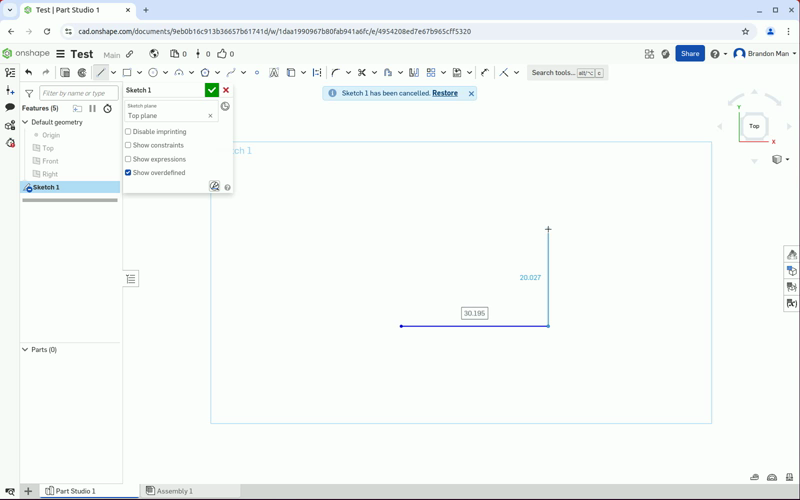
key_up(shift)
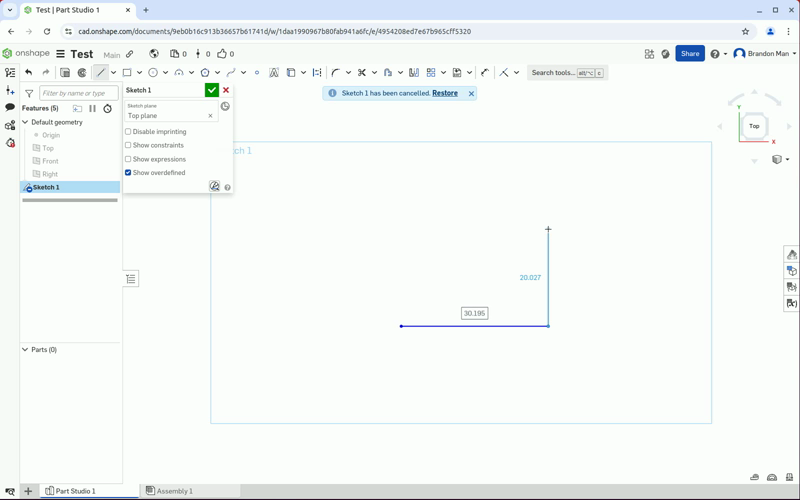
key_down(shift)
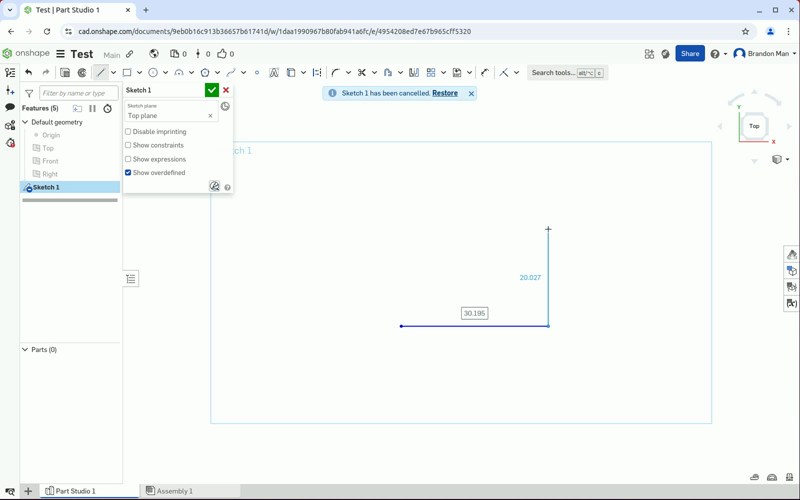
mouse_move(401, 228)
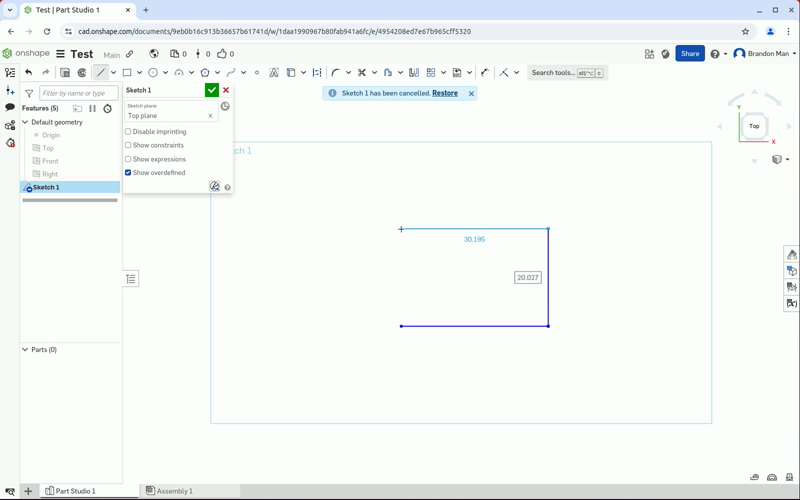
click(401, 228)
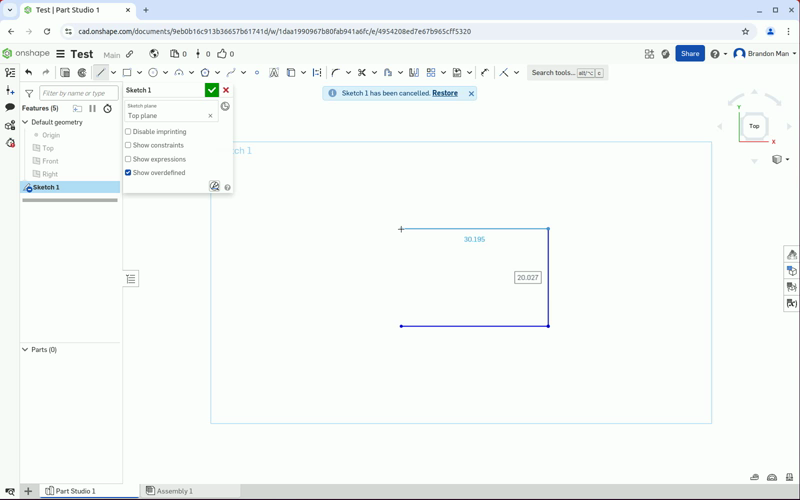
key_up(shift)
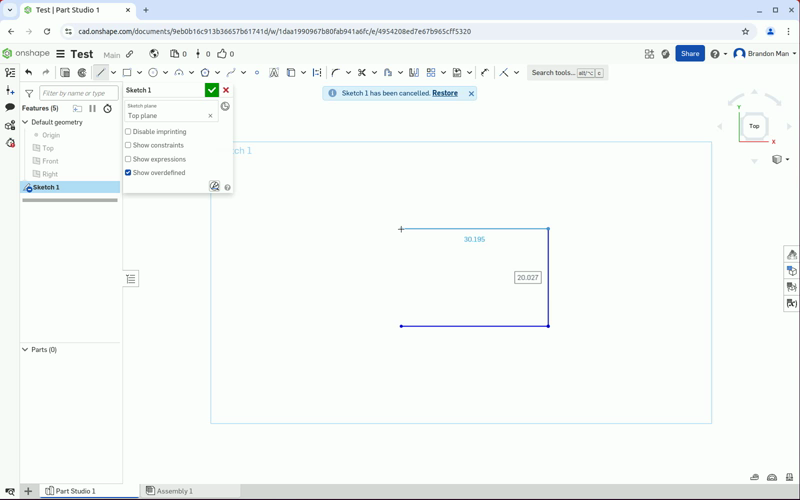
key_down(shift)
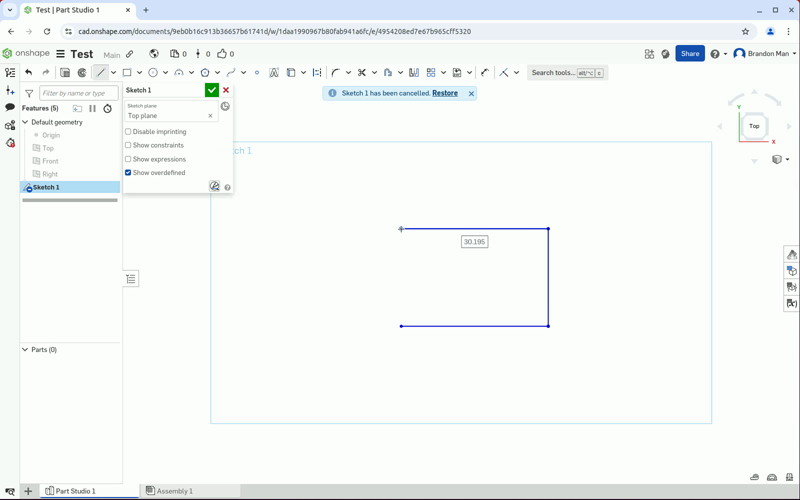
mouse_move(401, 326)
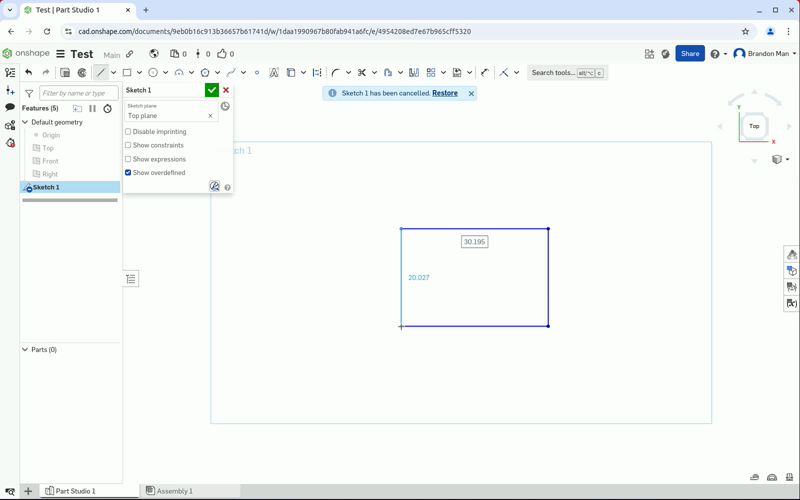
key_up(shift)
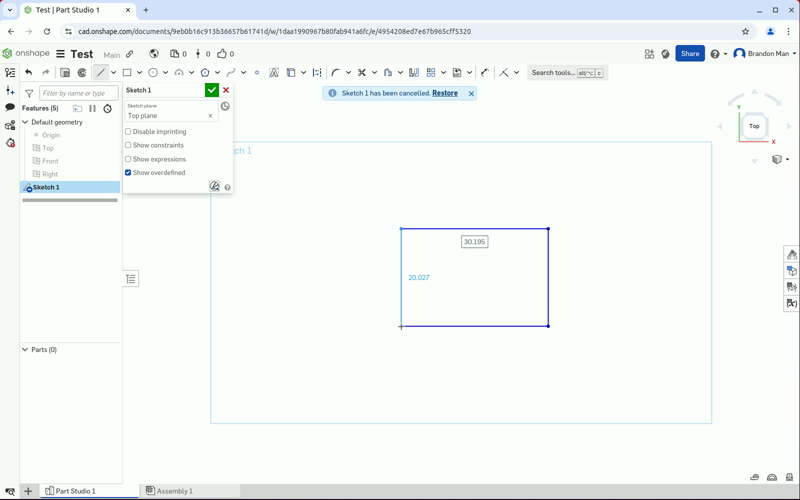
click(401, 326)
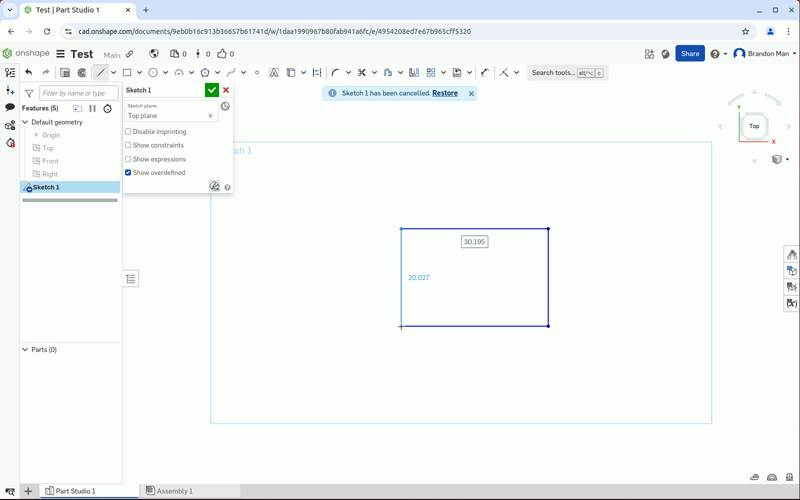
key(esc)
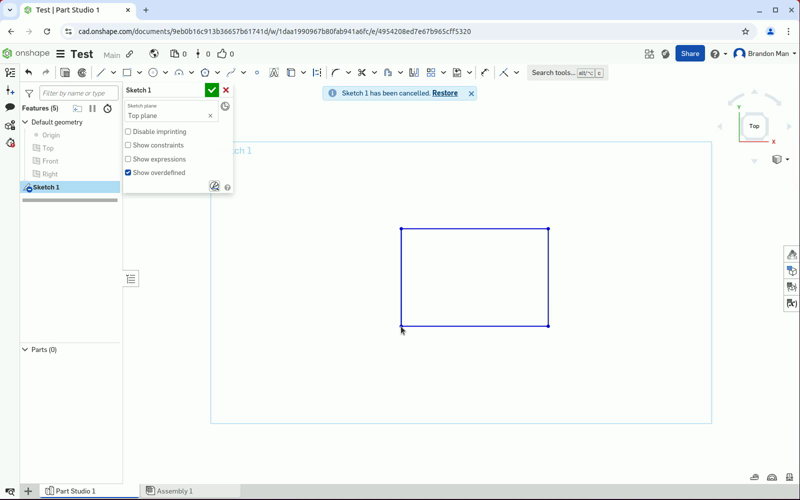
key(c)
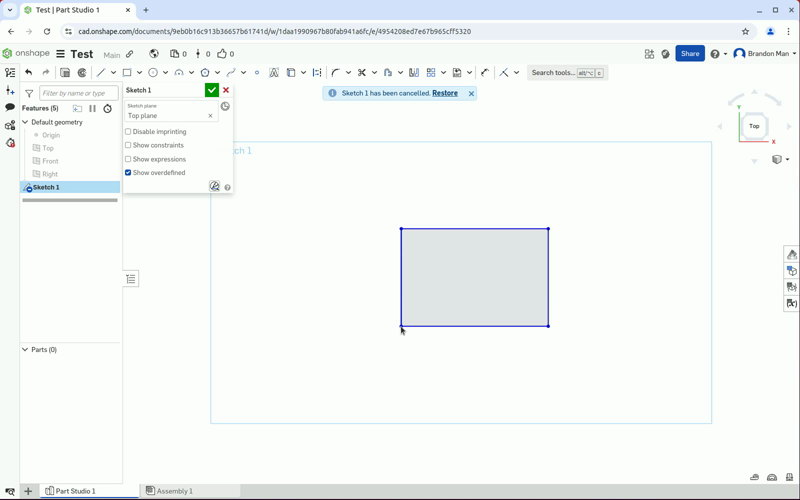
key_down(shift)
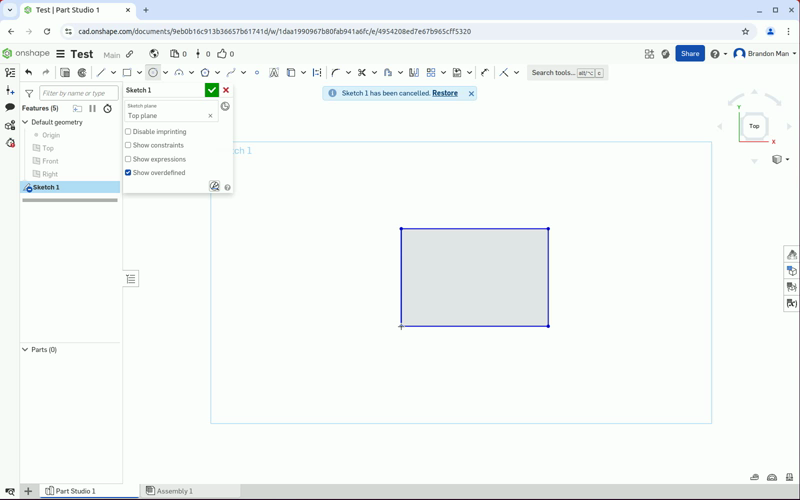
mouse_move(475, 276)
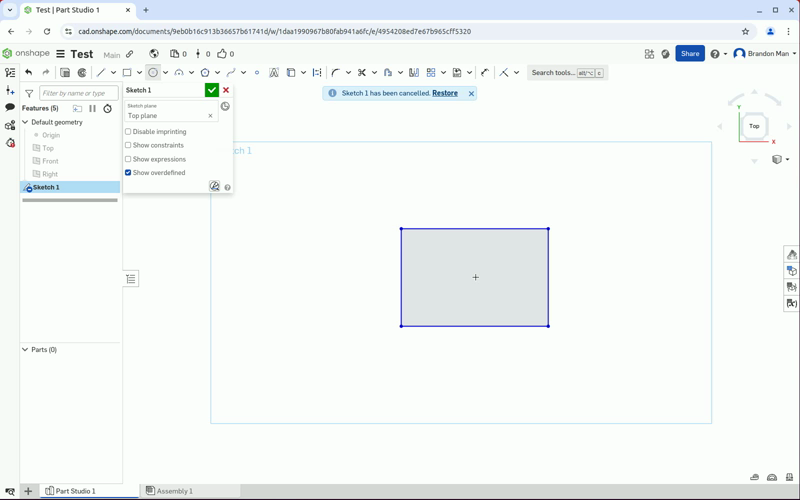
click(475, 276)
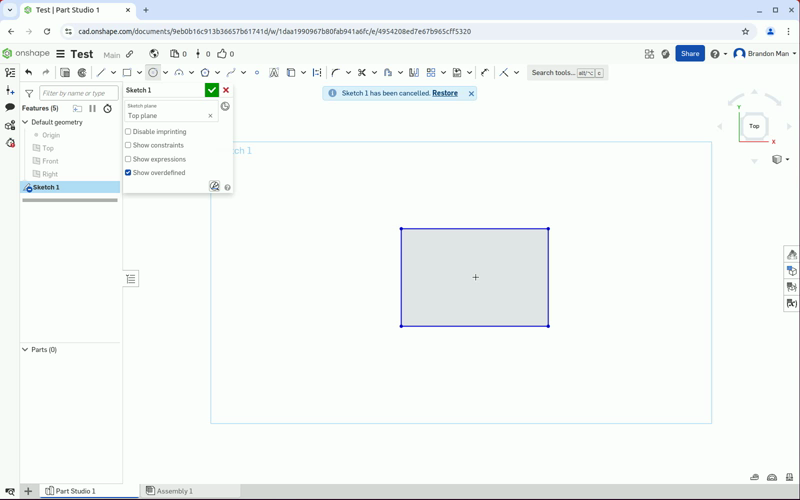
key_up(shift)
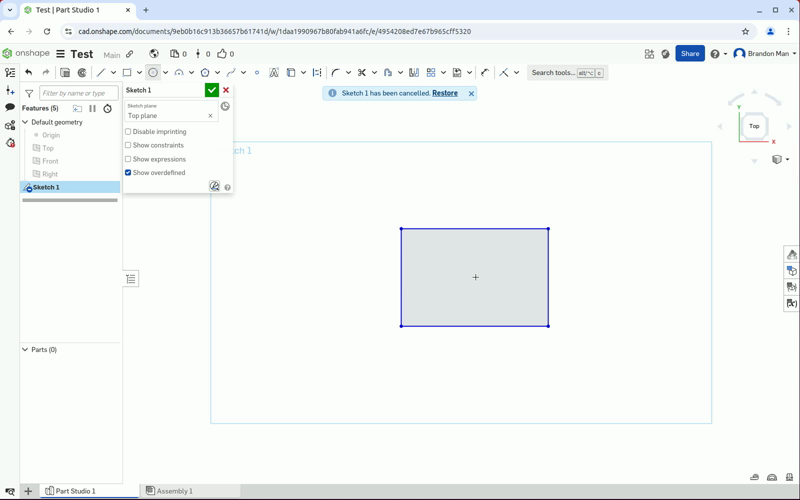
mouse_move(500, 276)
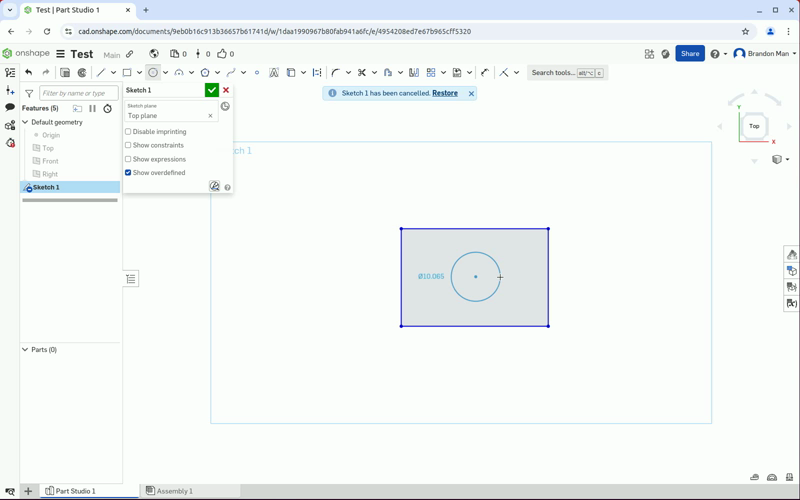
click(500, 276)
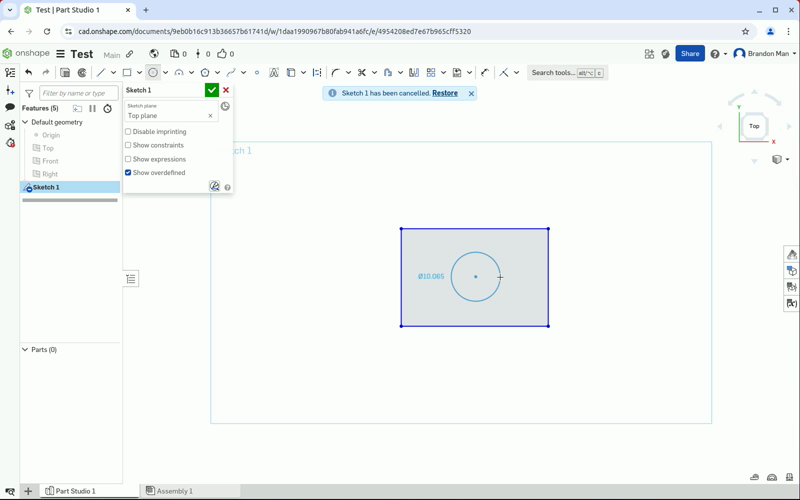
key(esc)
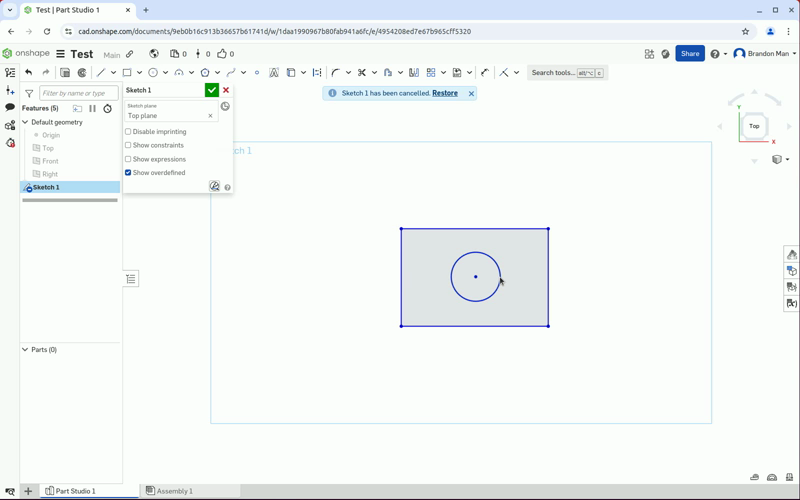
mouse_move(450, 307)
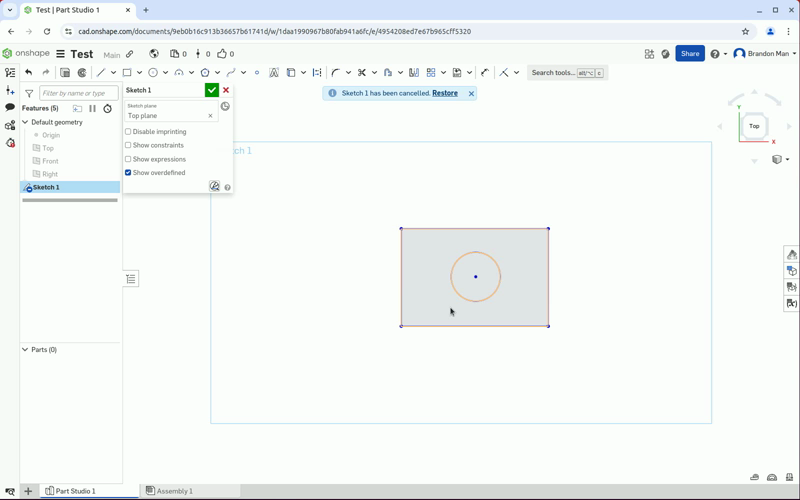
click(450, 307)
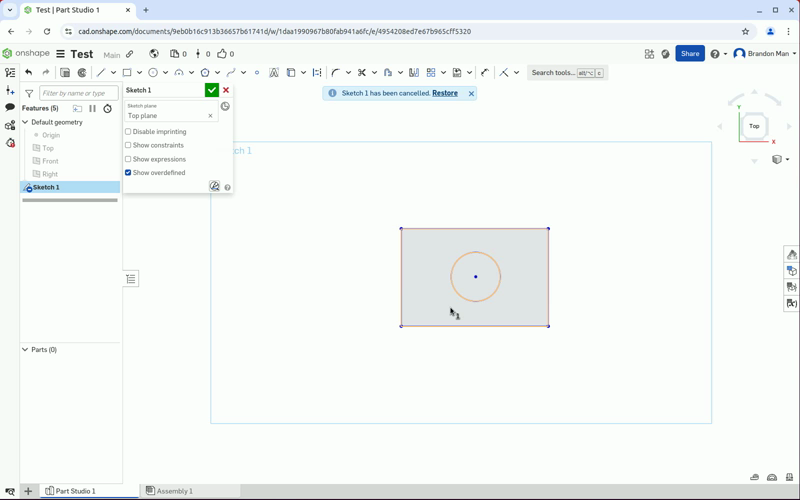
mouse_move(73, 352)
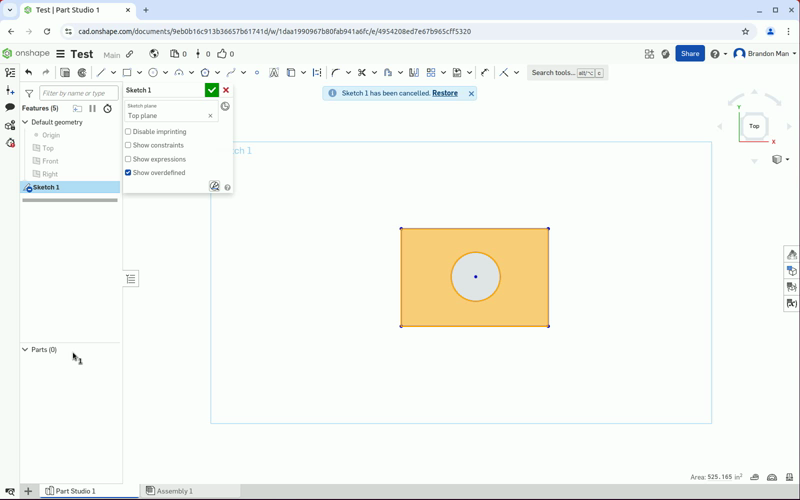
key(shift+y)
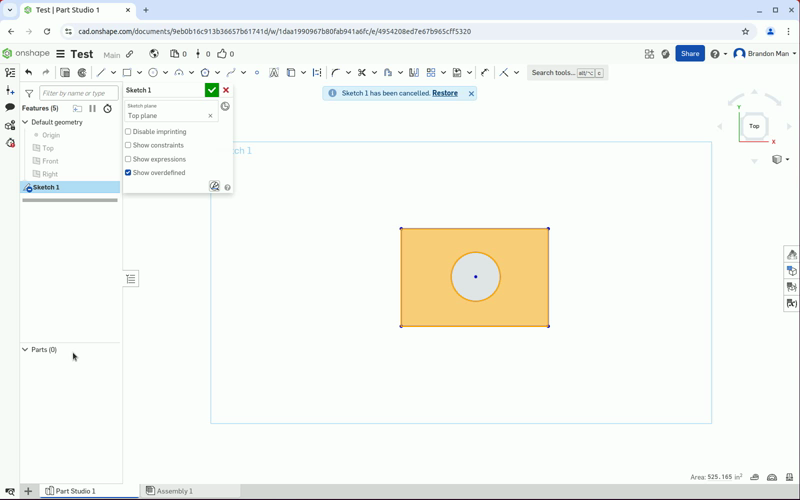
key(shift+e)
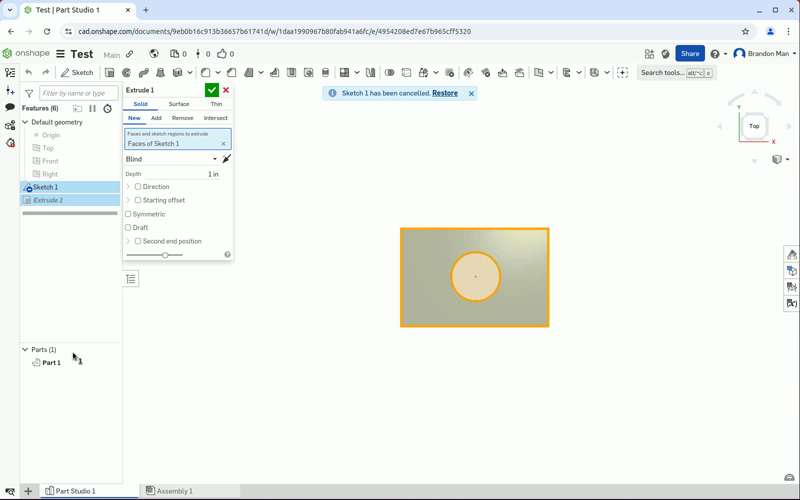
mouse_move(143, 106)
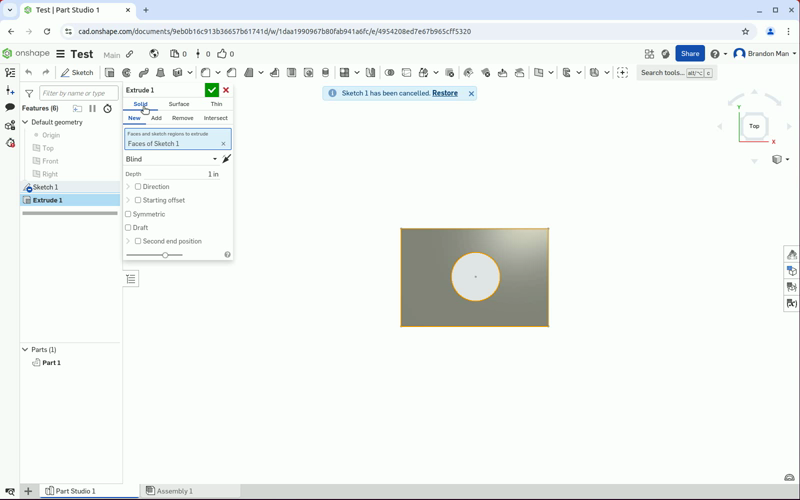
click(143, 106)
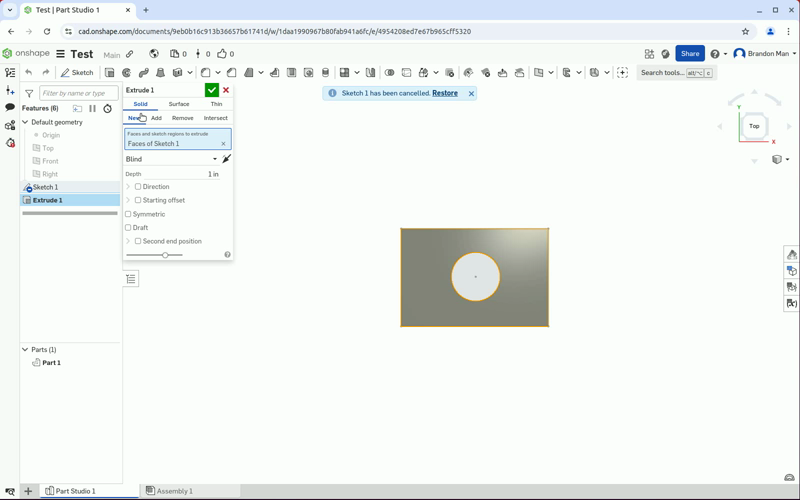
mouse_move(137, 120)
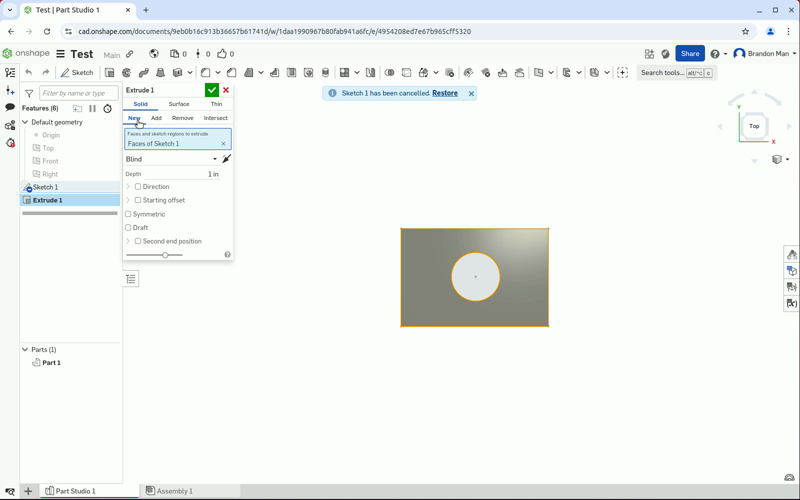
click(137, 120)
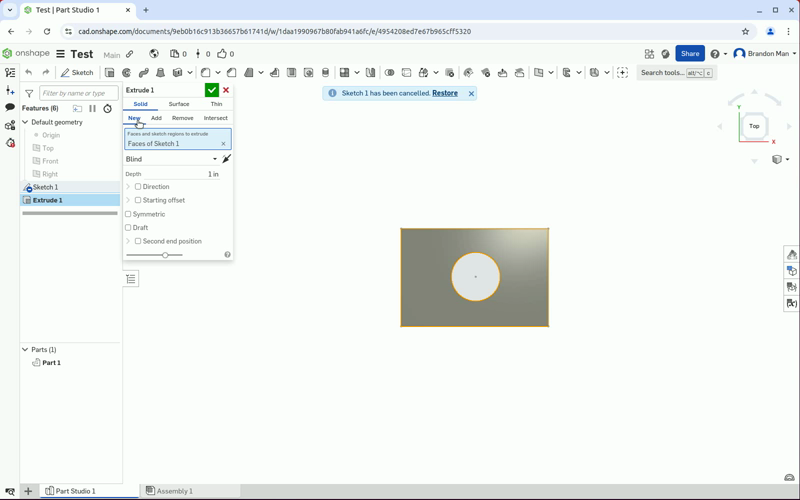
key(tab, 4)
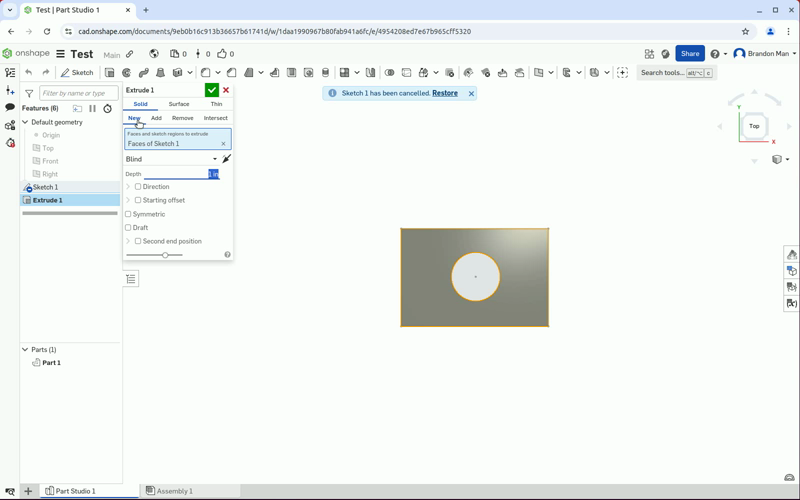
text(5.055)
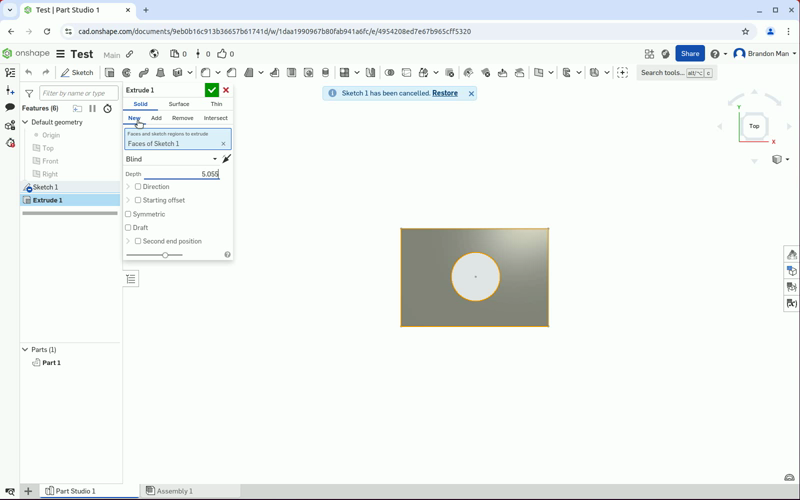
key(enter)
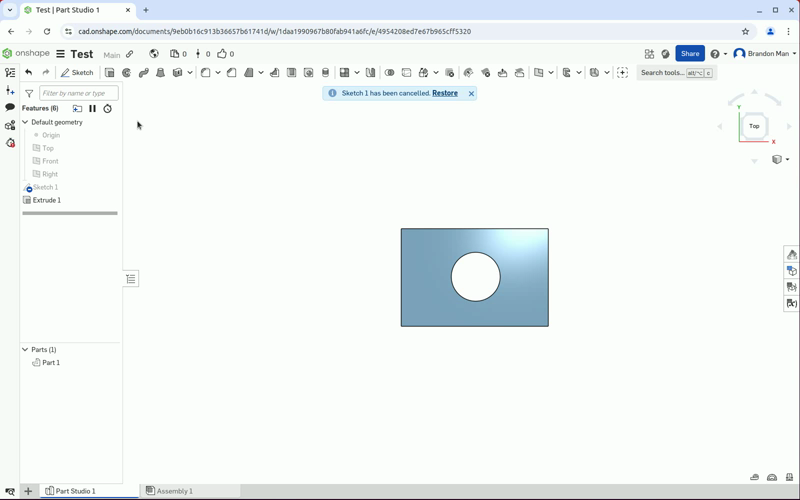
key(shift+h)
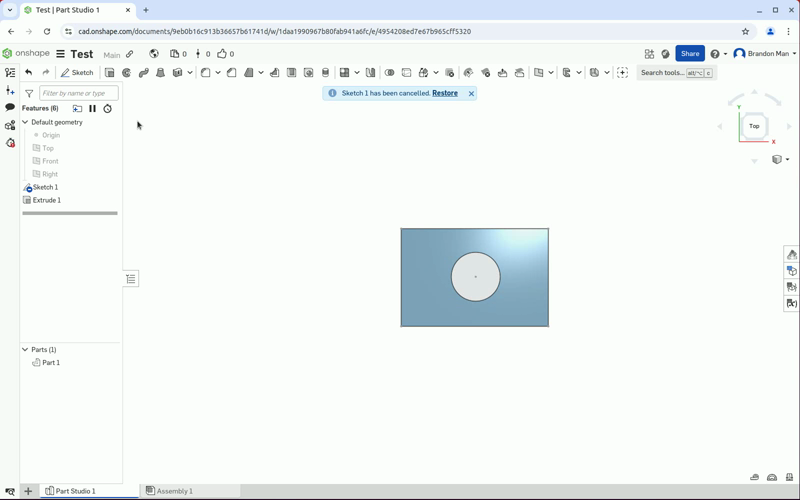
key(shift+h)
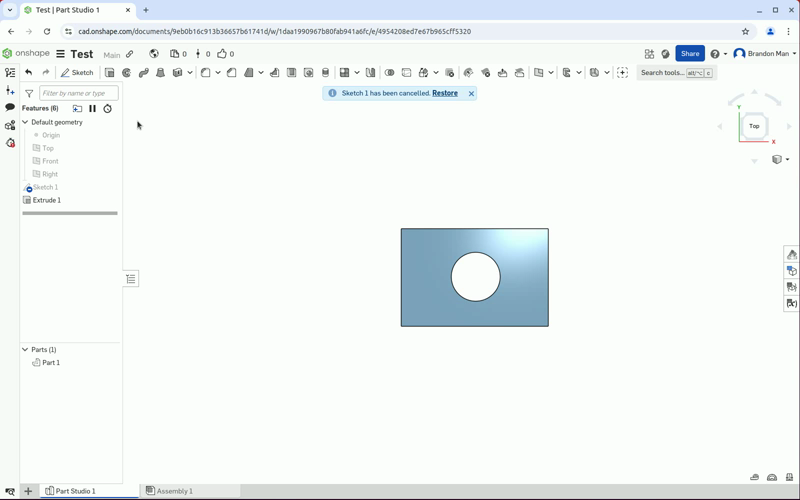
mouse_move(73, 189)
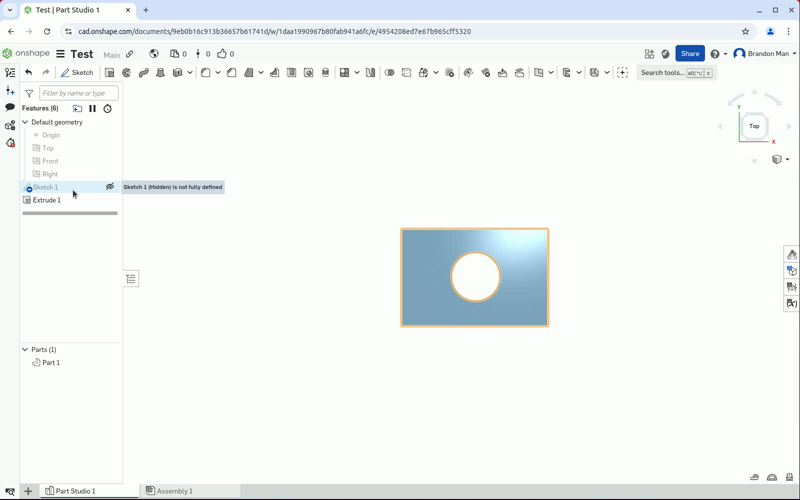
click(73, 189)
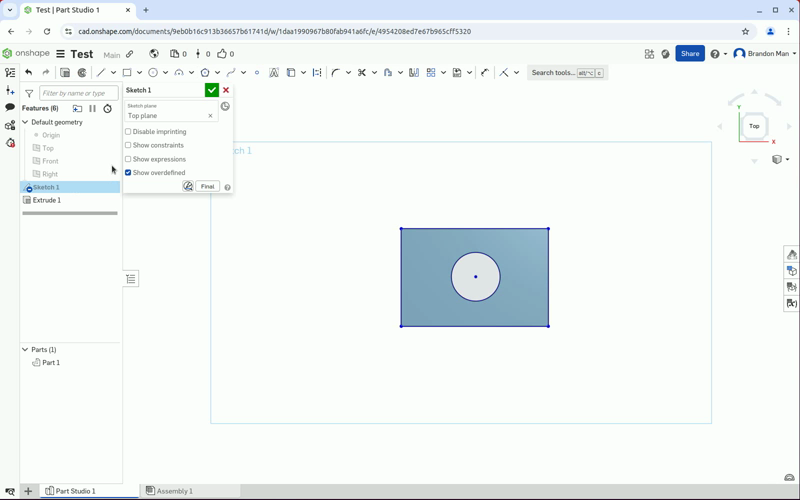
mouse_move(229, 92)
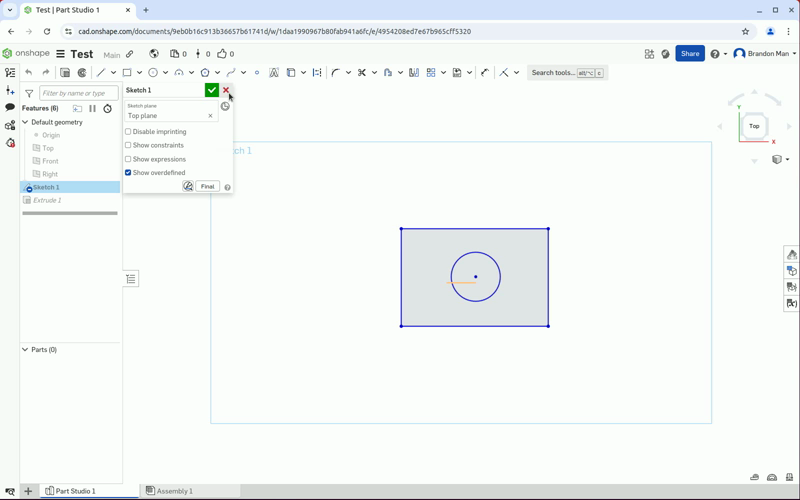
click(229, 92)
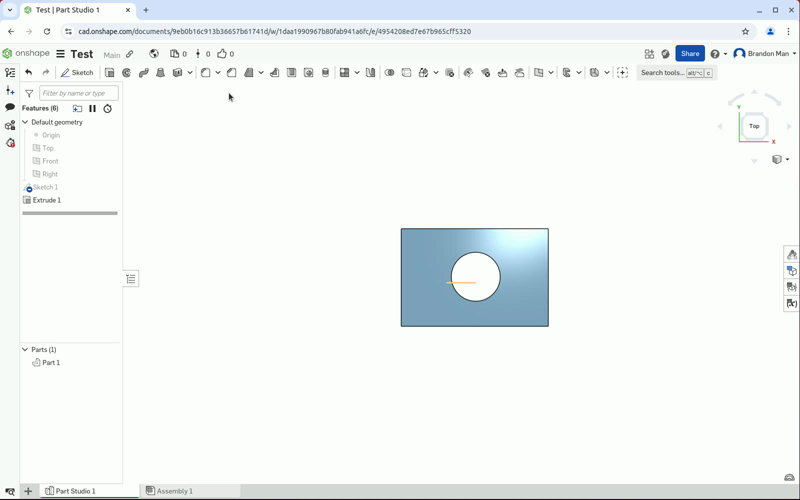
mouse_move(541, 75)
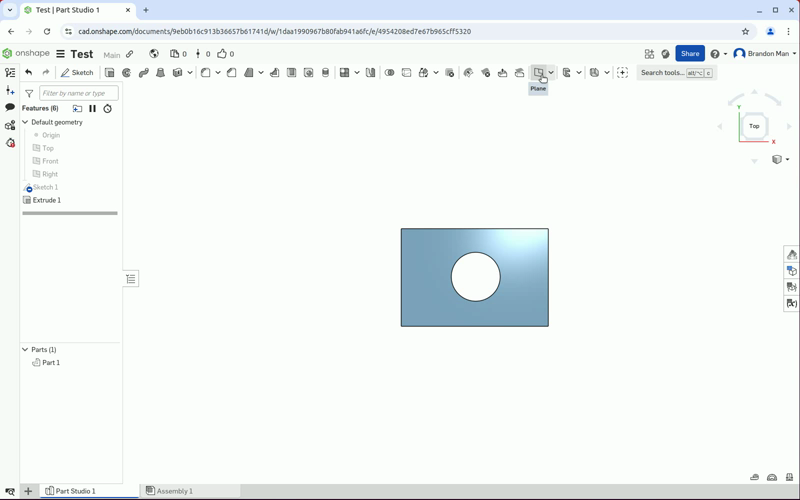
click(541, 75)
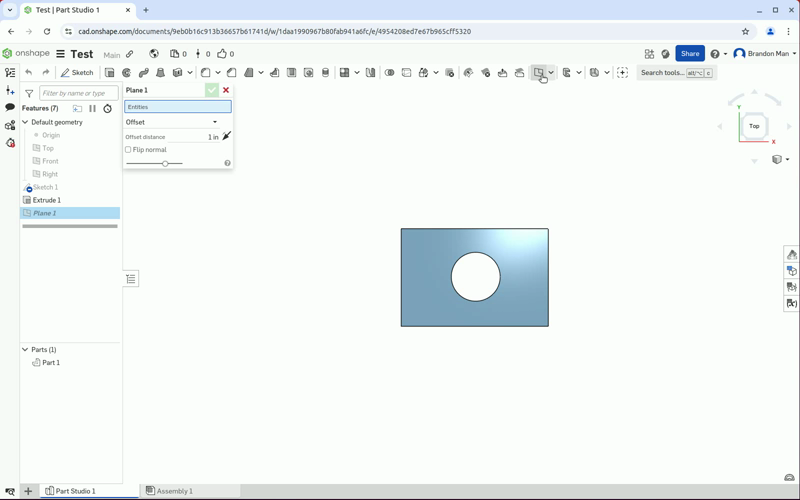
mouse_move(73, 150)
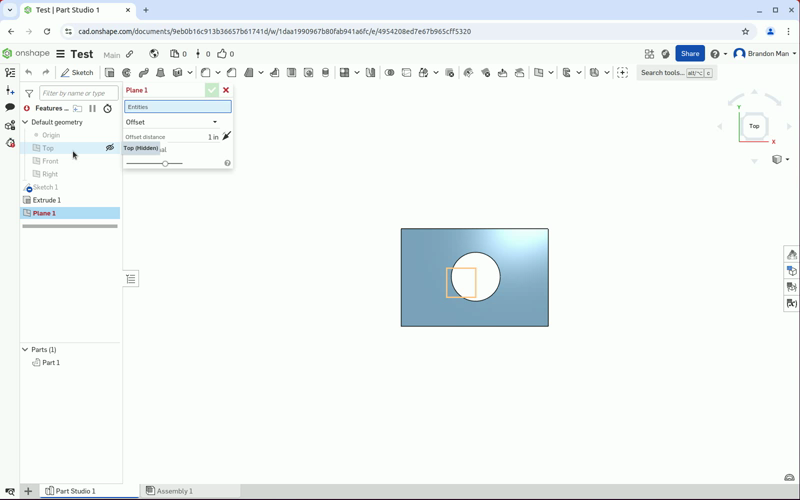
click(73, 150)
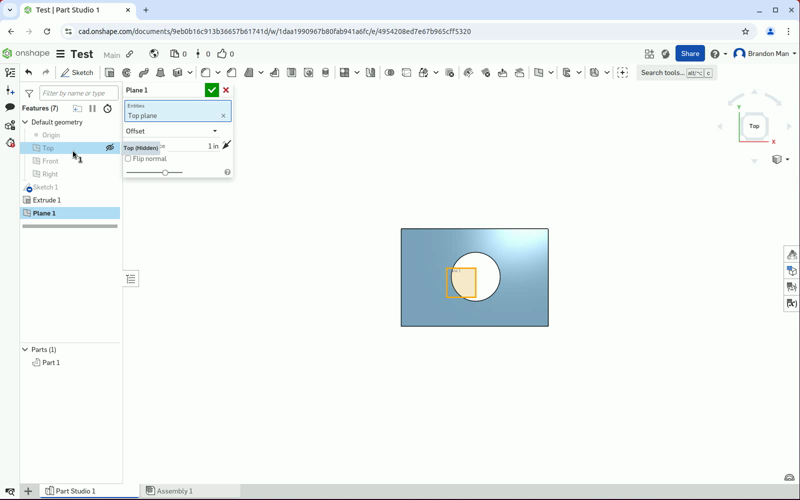
key(tab, 2)
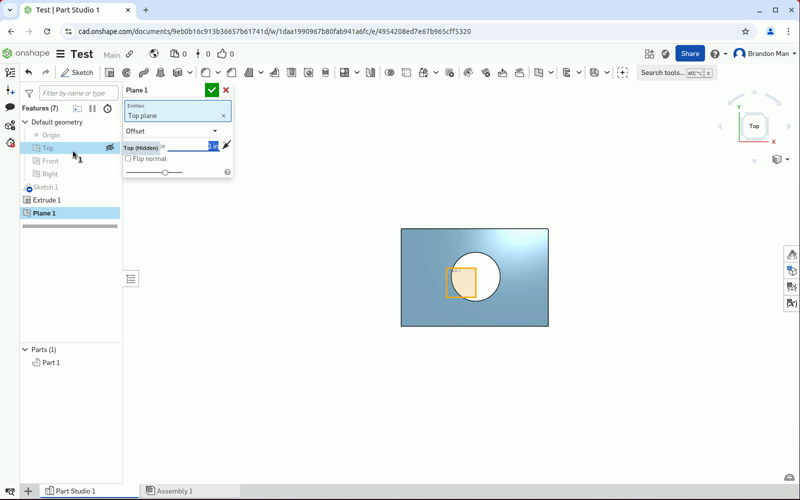
text(5.053)
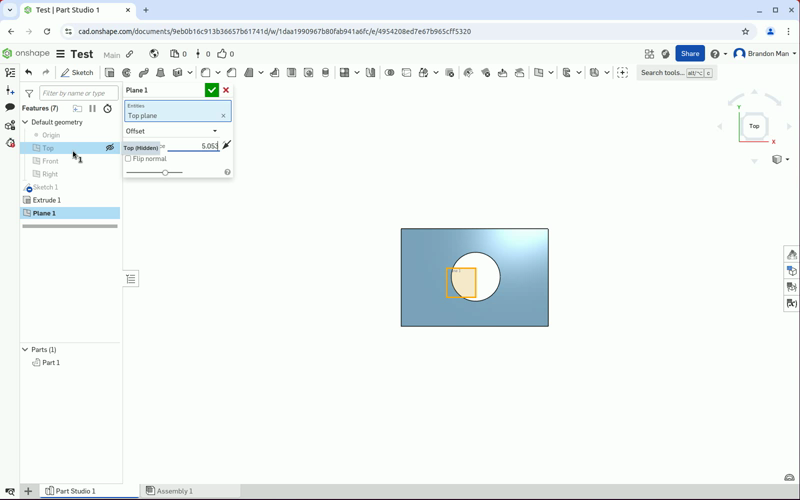
key(enter, 2)
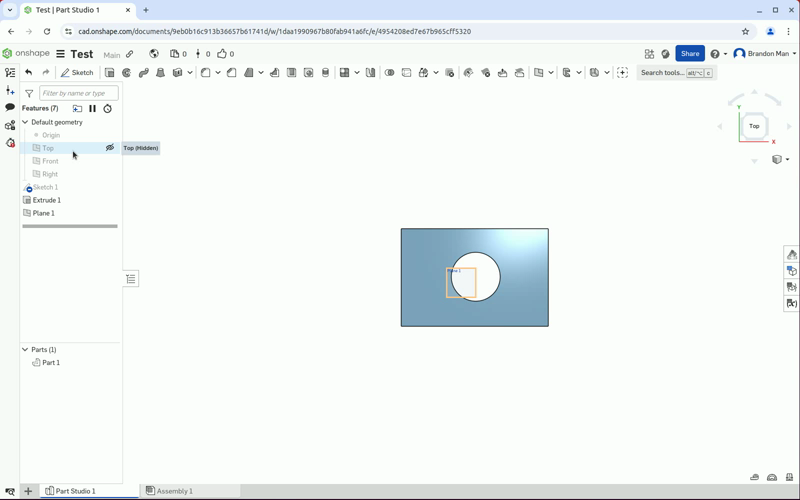
key(shift+s)
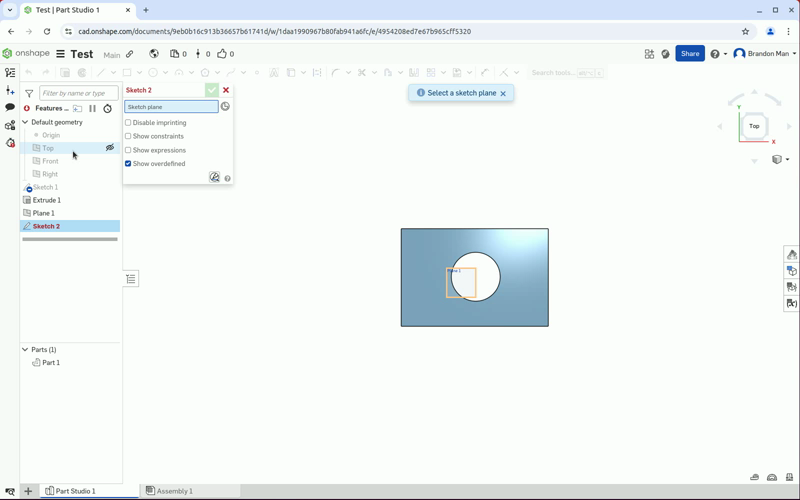
mouse_move(73, 215)
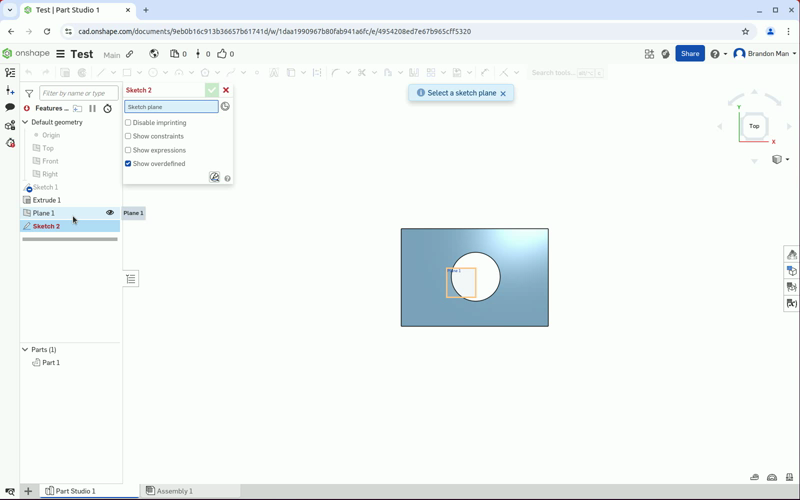
click(73, 215)
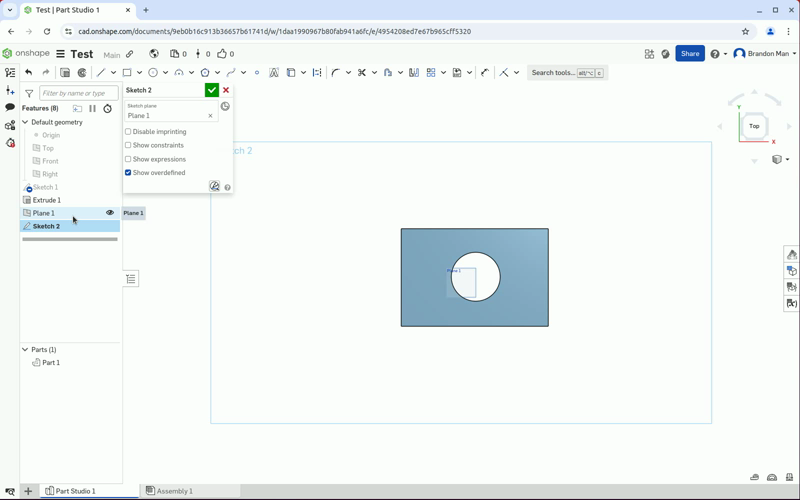
mouse_move(73, 352)
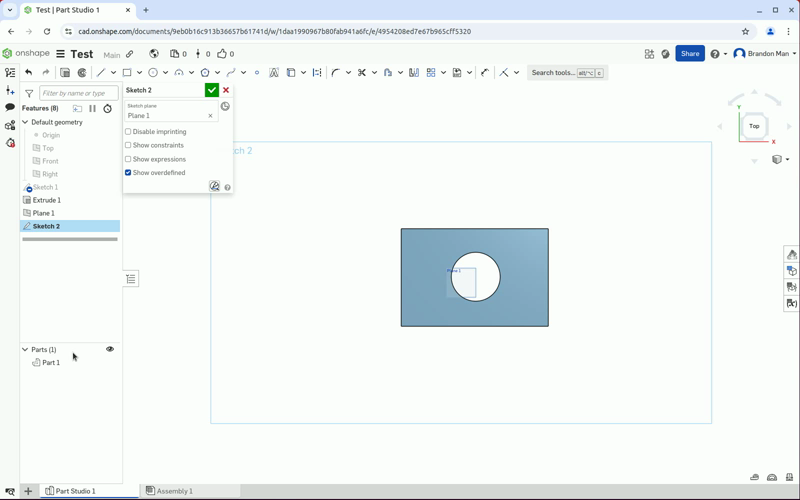
key(y)
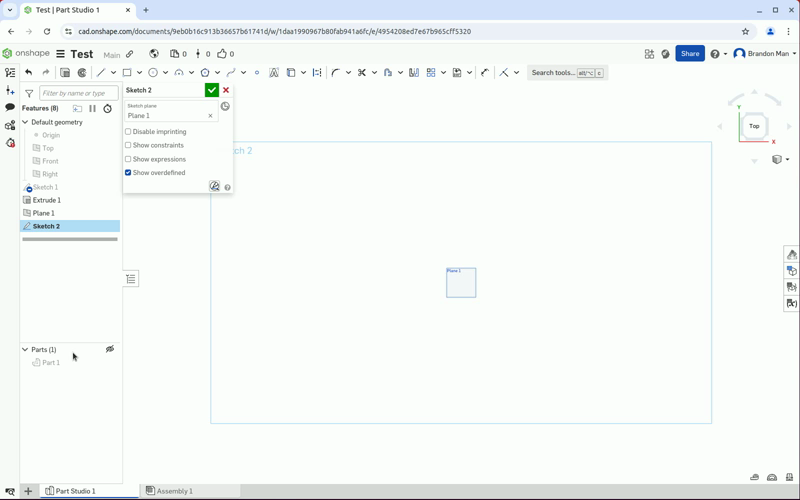
key(a)
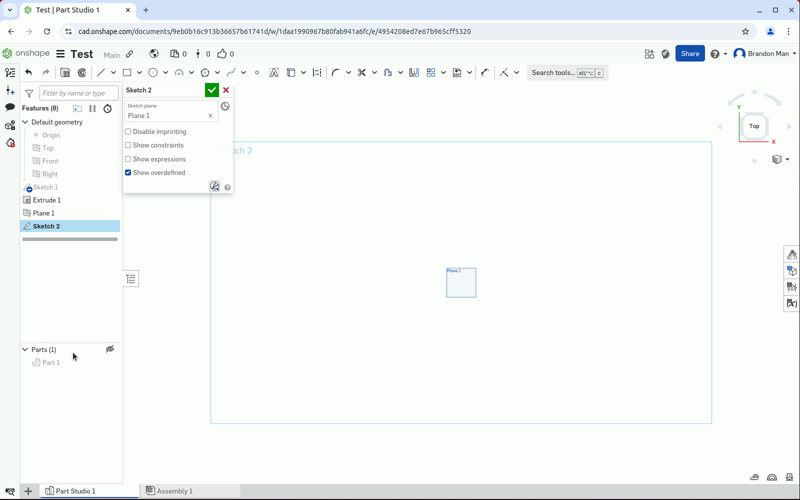
key_down(shift)
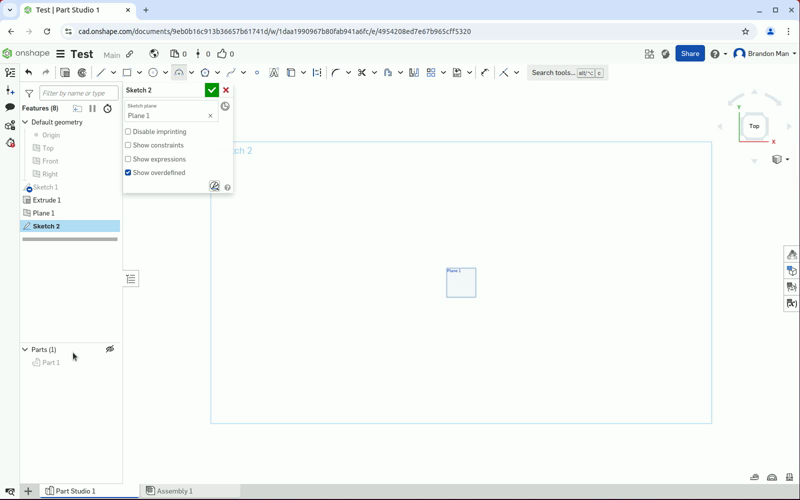
mouse_move(463, 255)
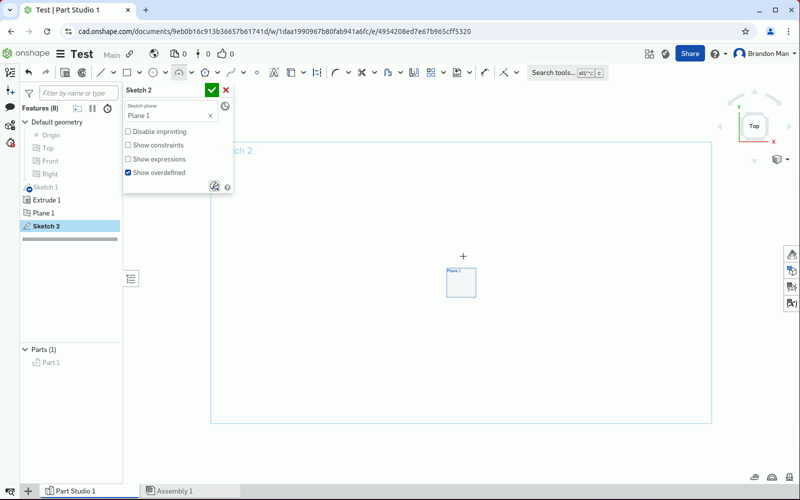
click(463, 255)
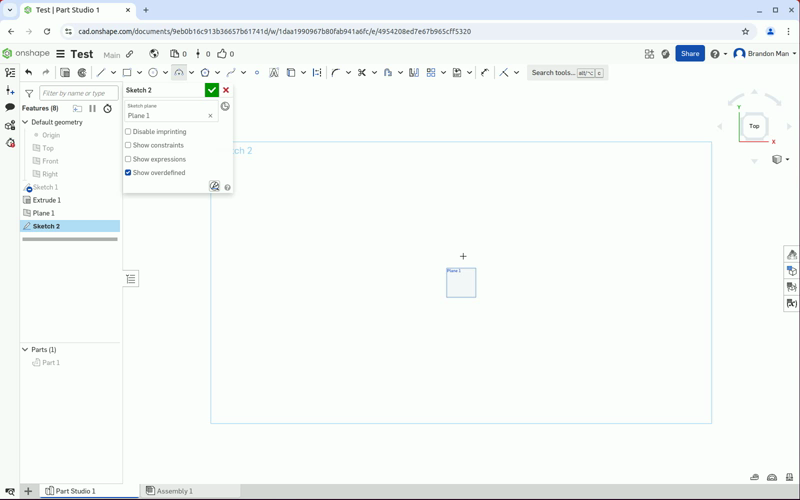
key_up(shift)
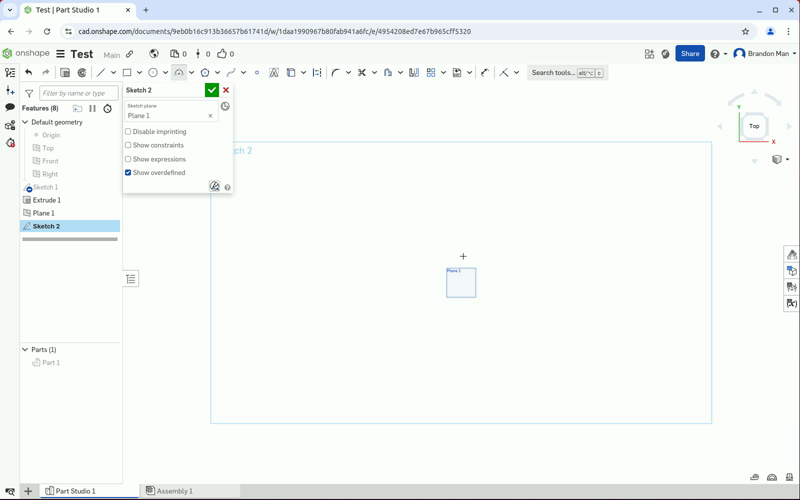
key_down(shift)
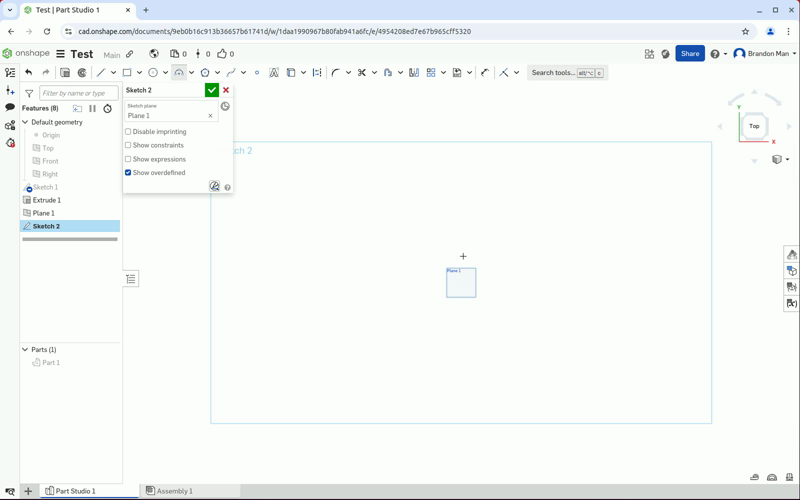
mouse_move(488, 255)
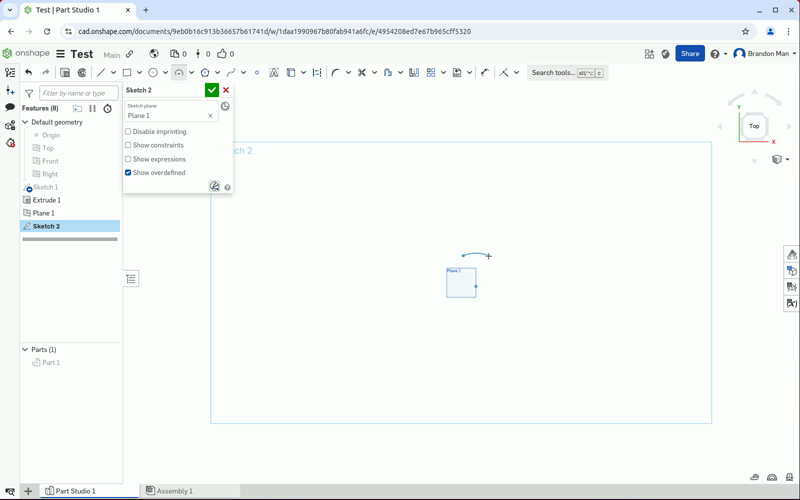
click(488, 255)
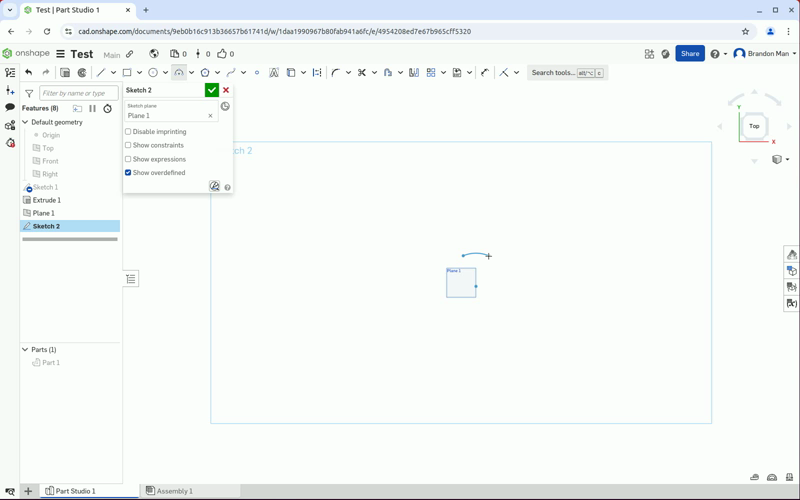
mouse_move(476, 252)
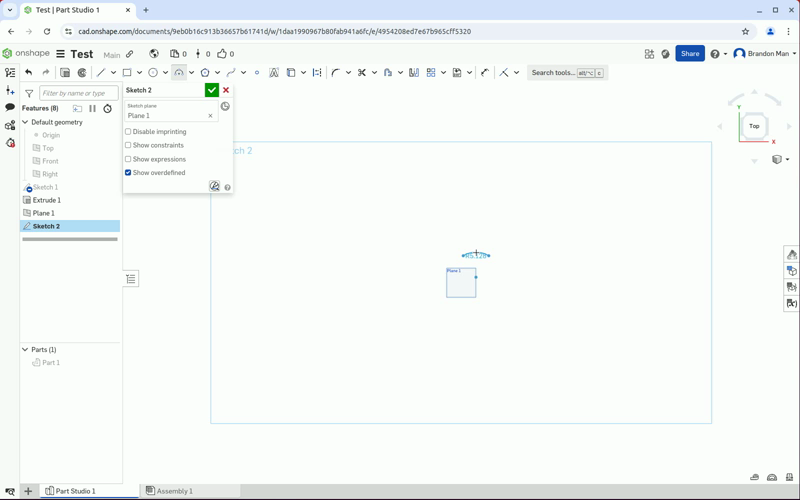
click(476, 252)
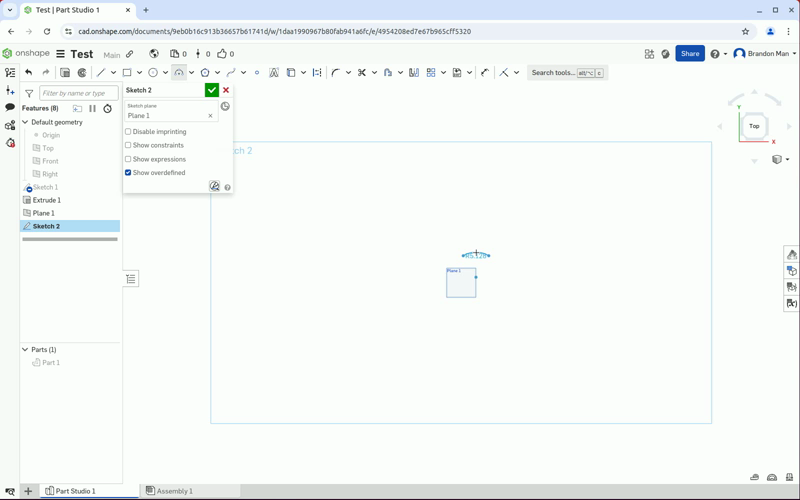
key_up(shift)
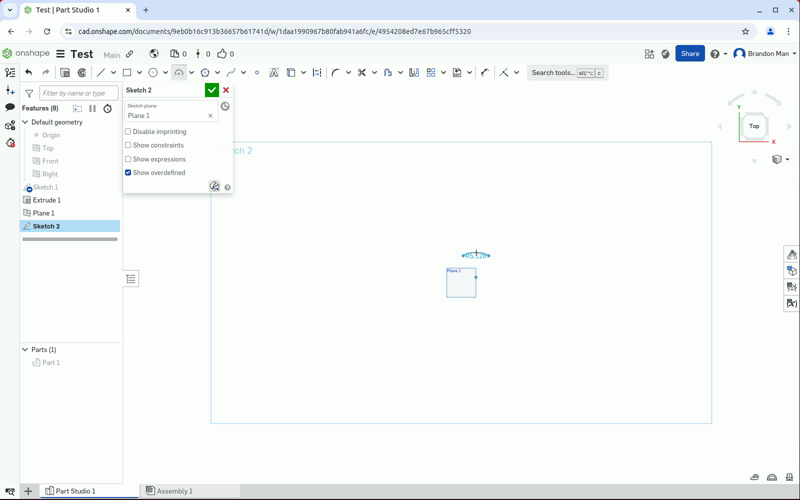
key(esc)
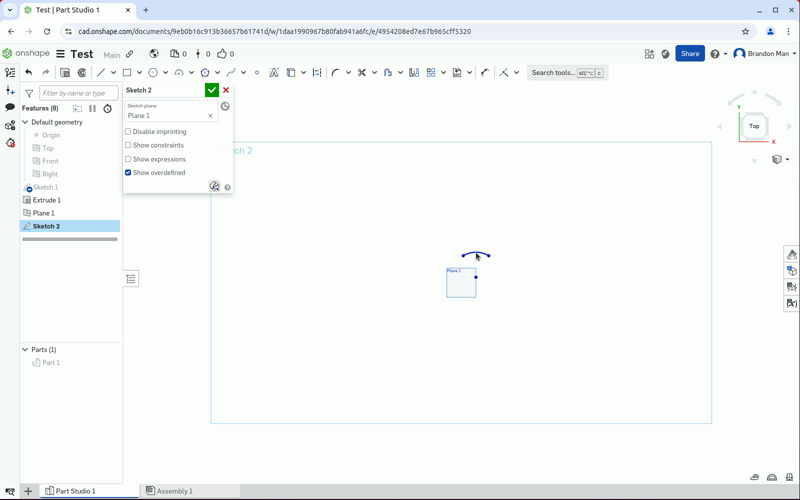
key(l)
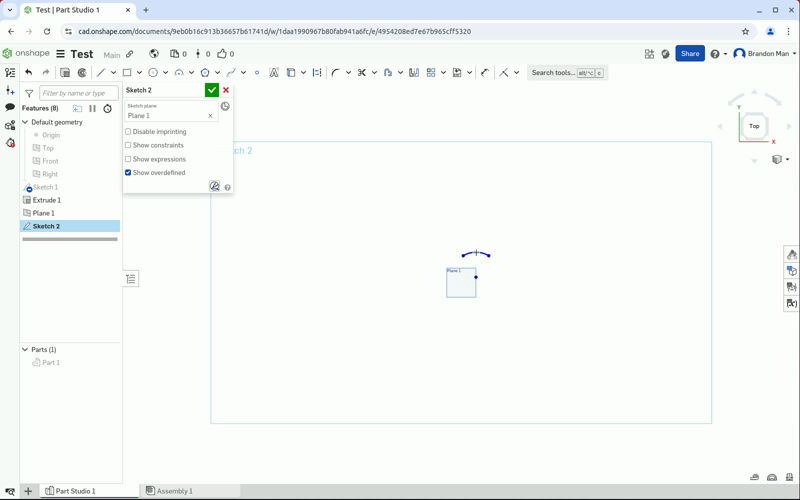
mouse_move(488, 255)
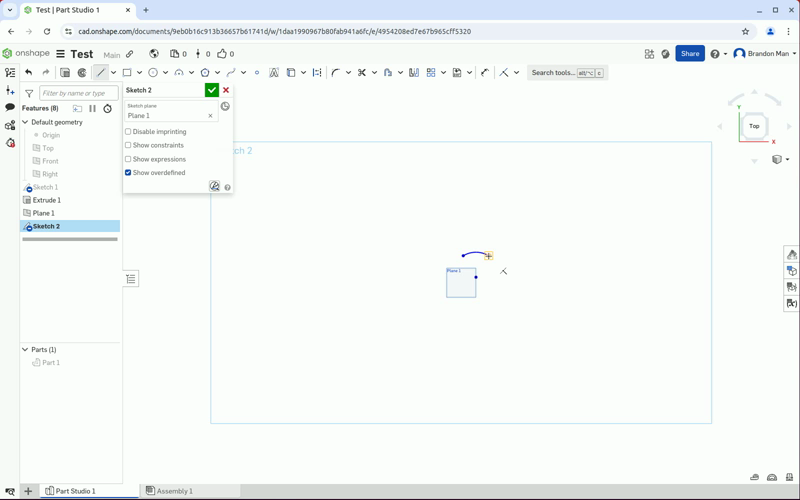
click(488, 255)
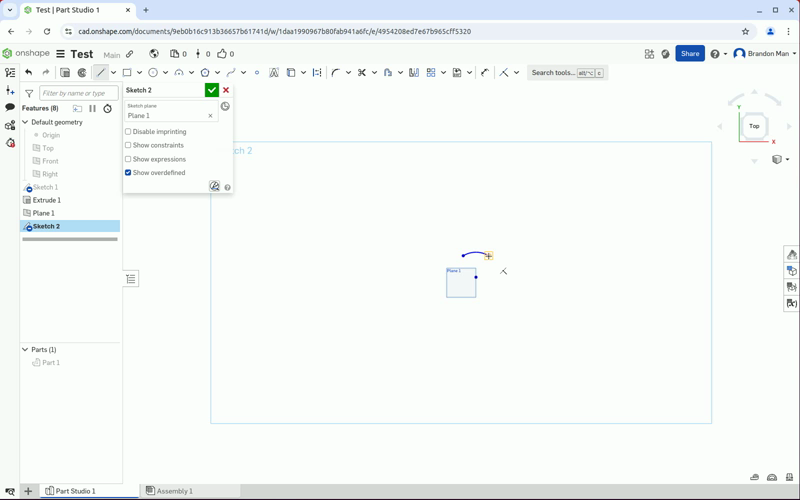
key_down(shift)
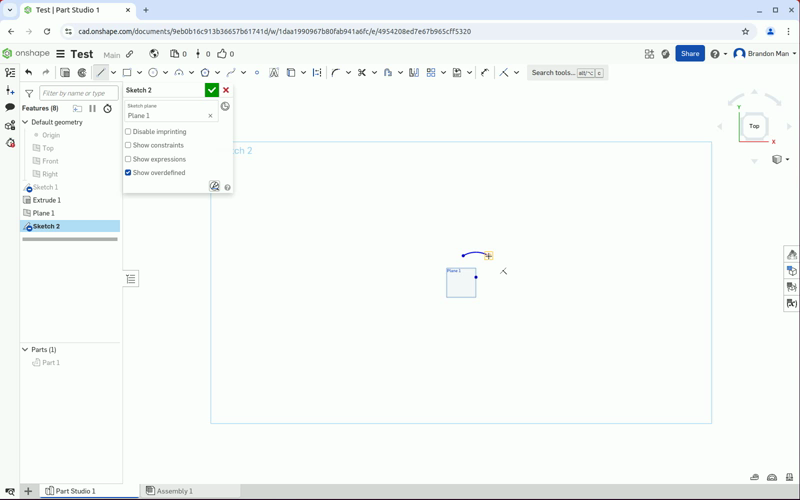
mouse_move(518, 255)
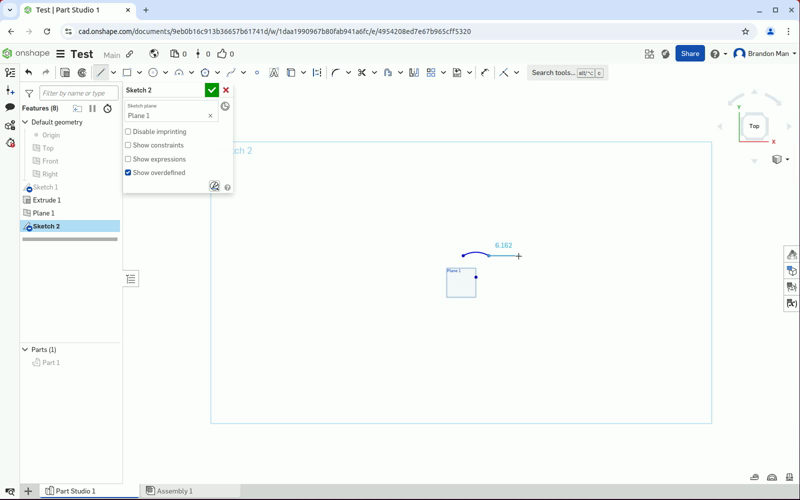
mouse_move(488, 226)
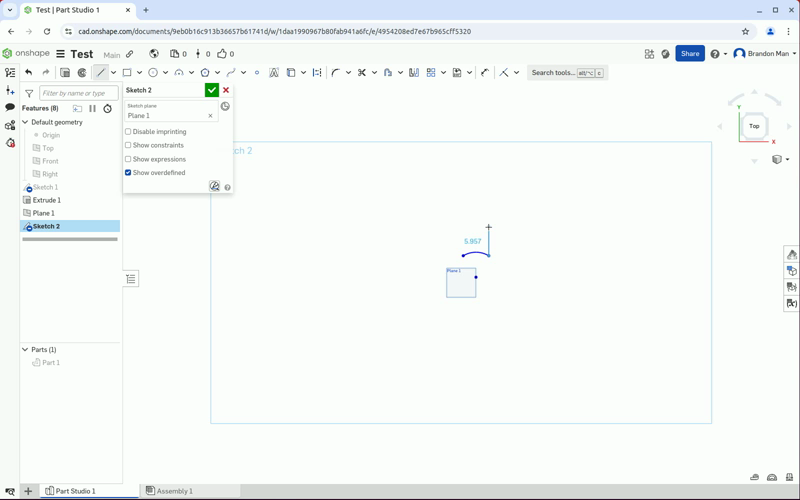
click(488, 226)
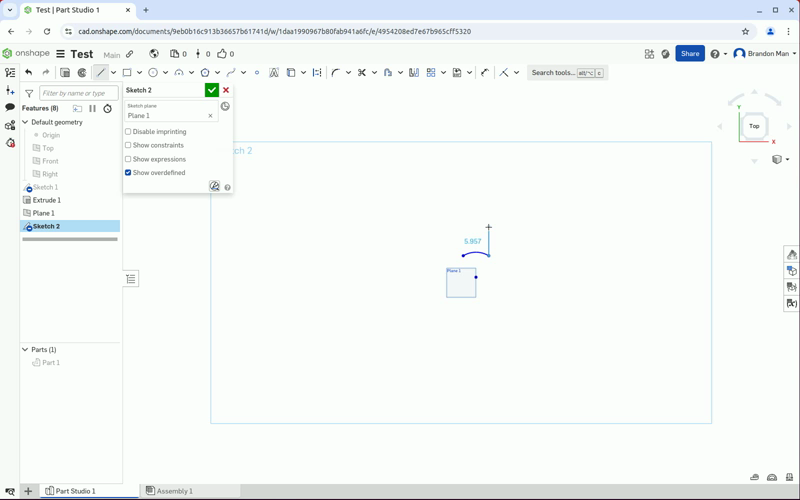
key_up(shift)
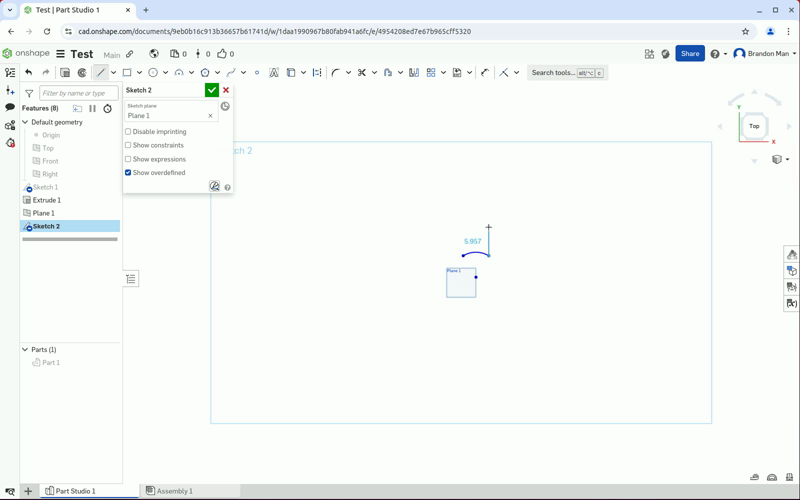
key_down(shift)
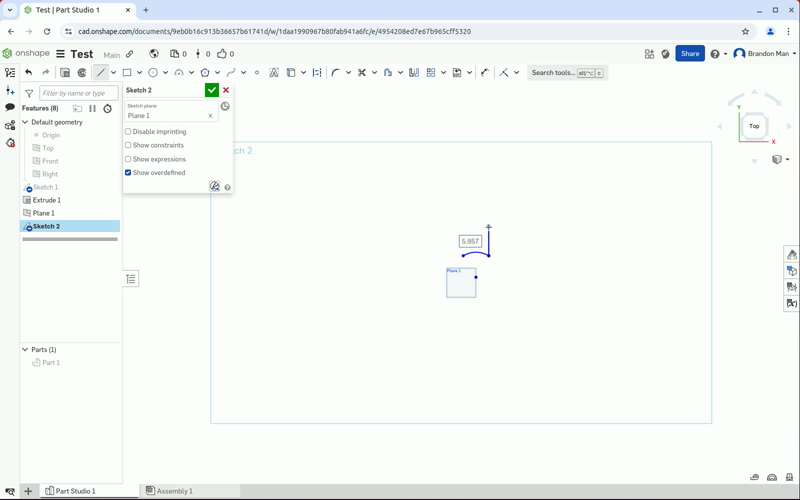
mouse_move(518, 226)
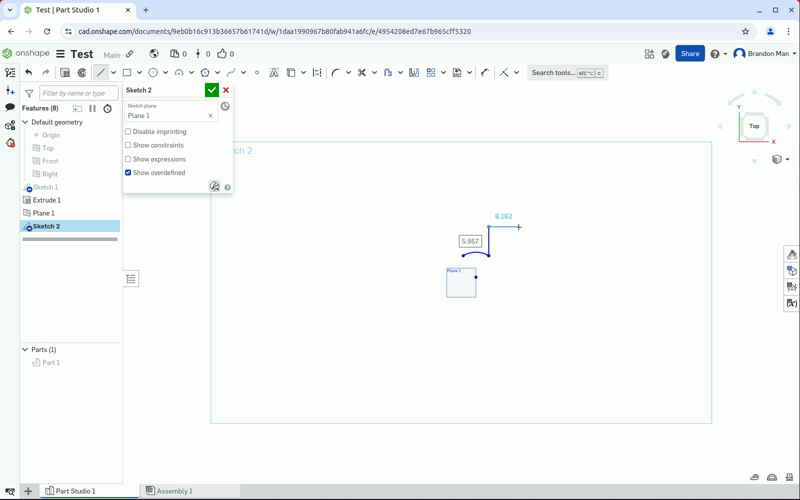
mouse_move(476, 226)
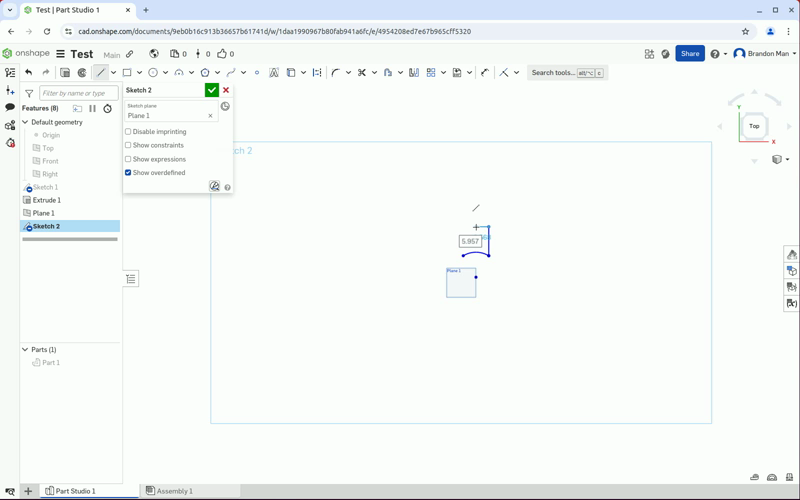
click(476, 226)
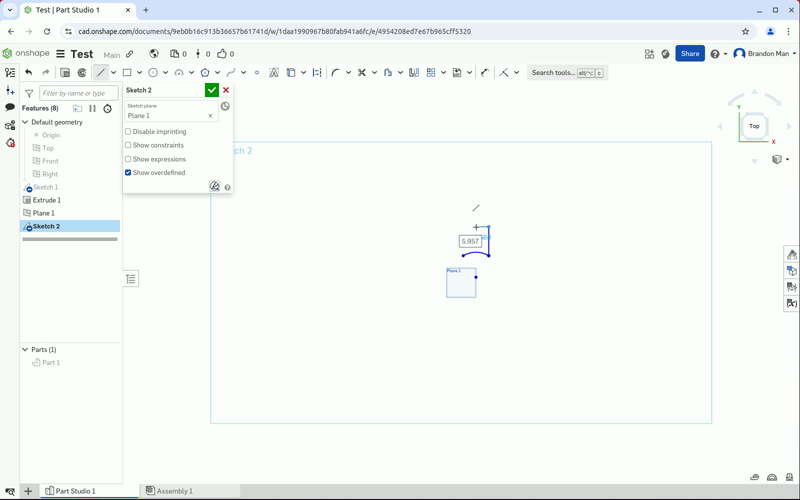
key_up(shift)
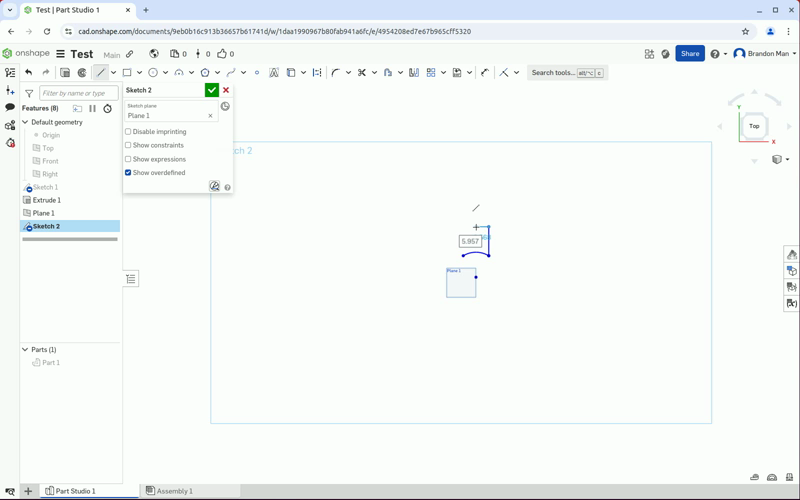
key_down(shift)
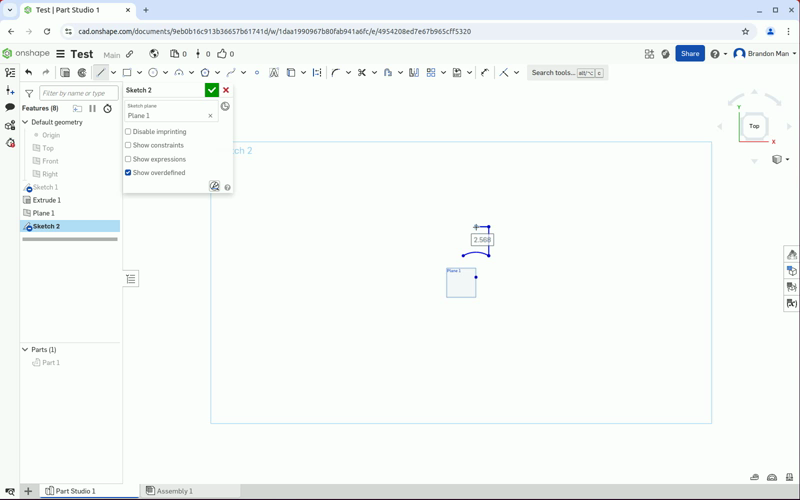
mouse_move(506, 226)
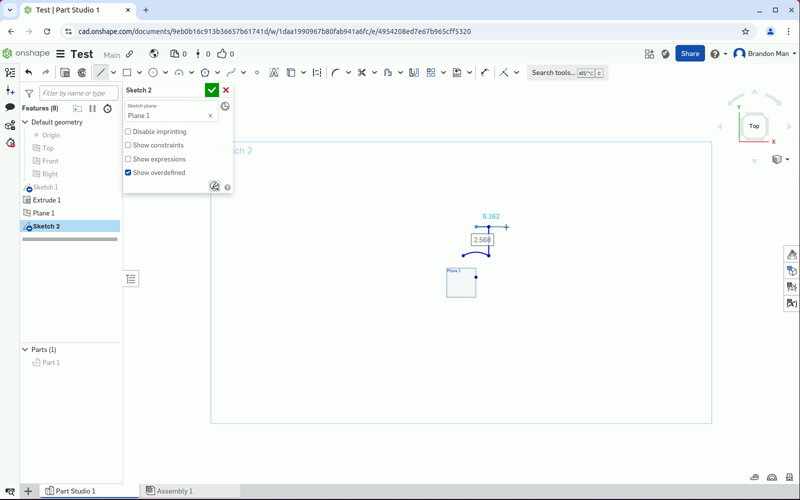
mouse_move(463, 226)
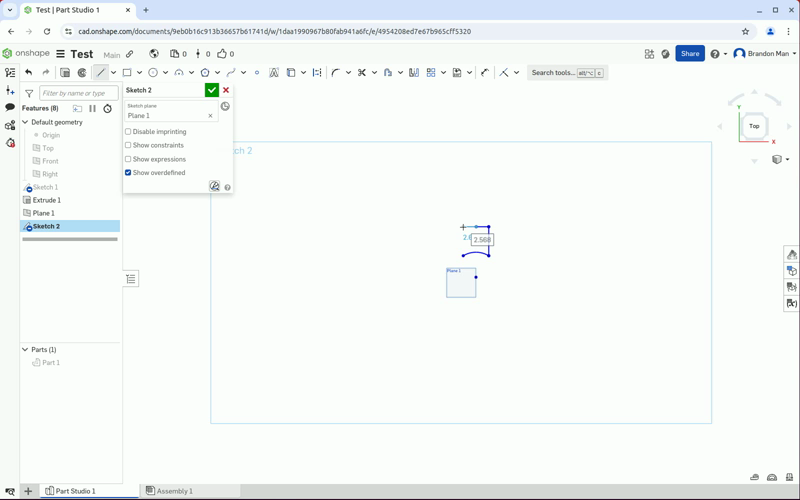
click(463, 226)
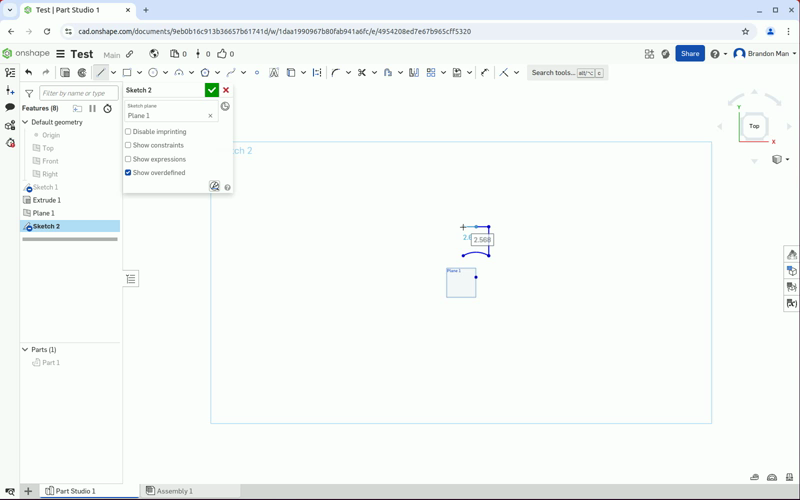
key_up(shift)
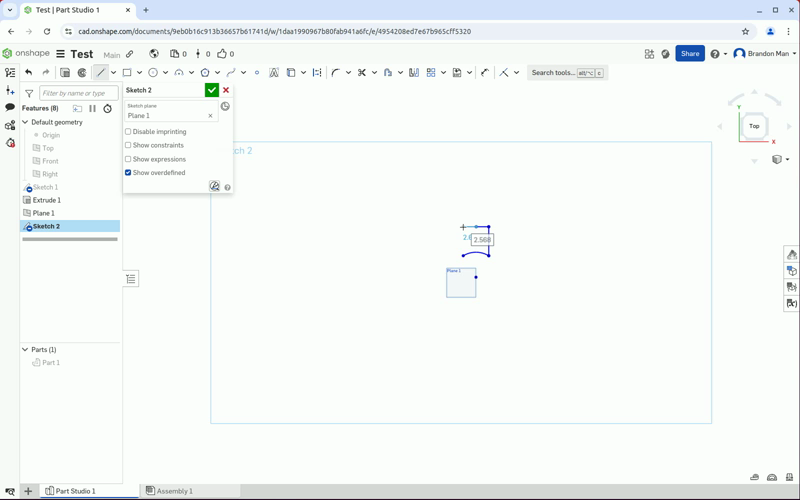
mouse_move(493, 226)
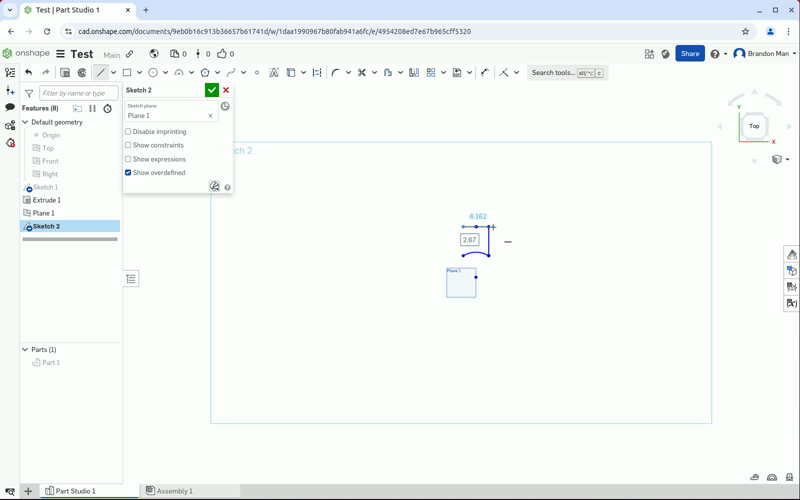
key_down(shift)
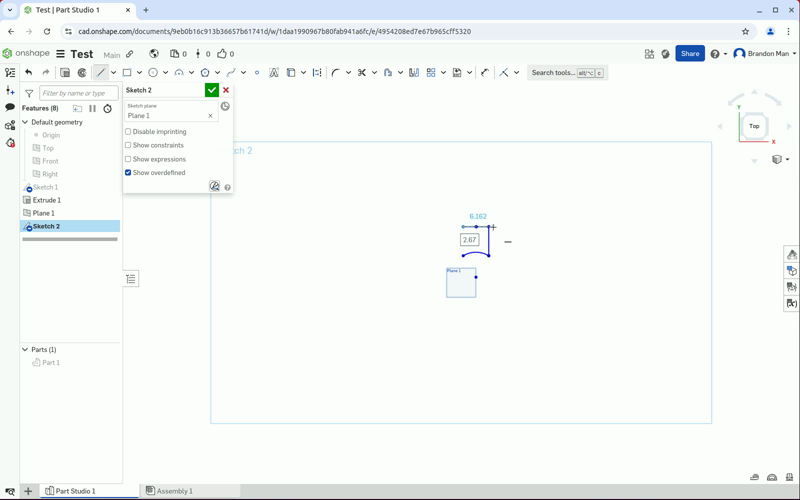
mouse_move(463, 255)
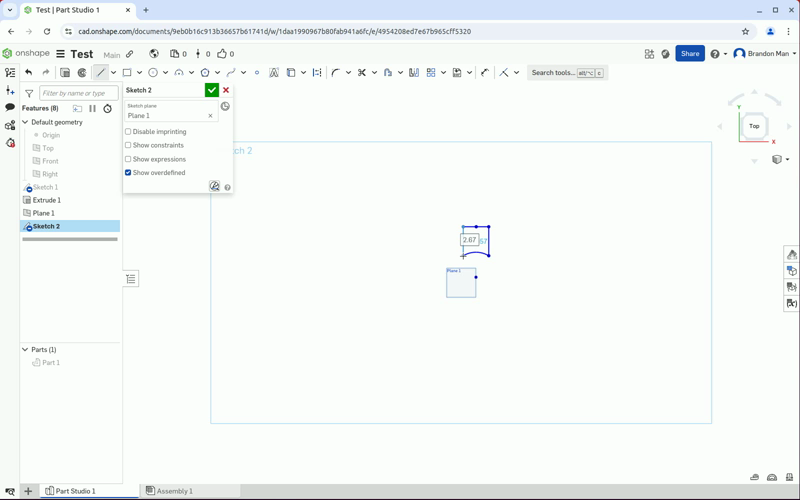
key_up(shift)
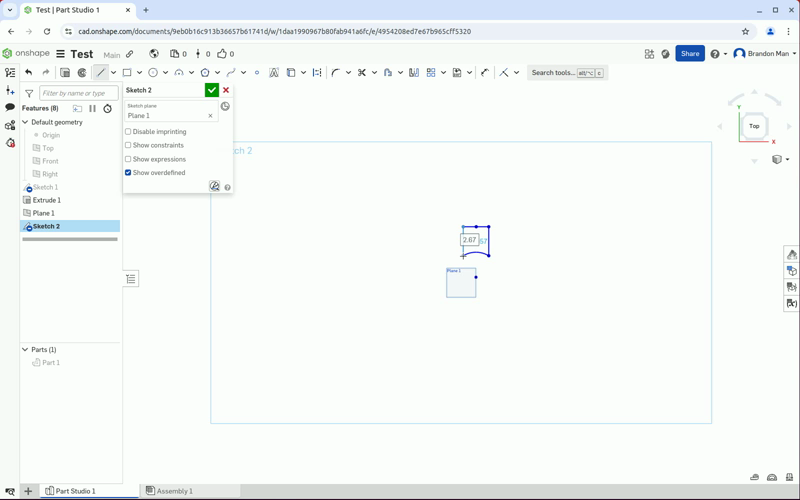
click(463, 255)
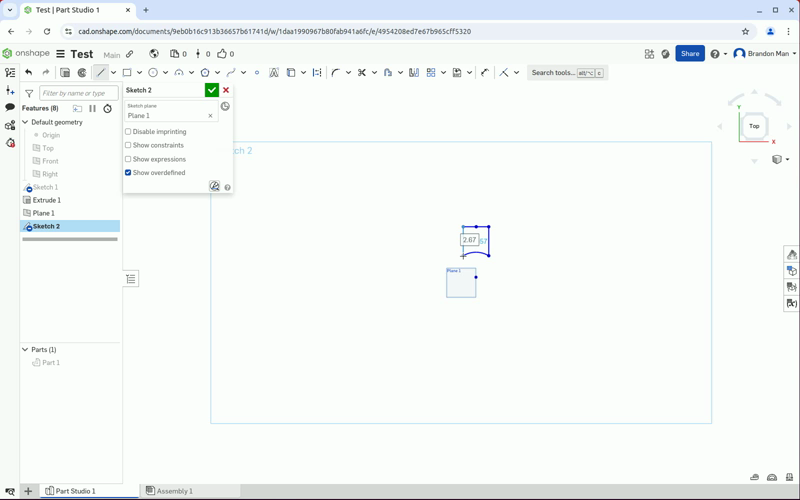
key(esc)
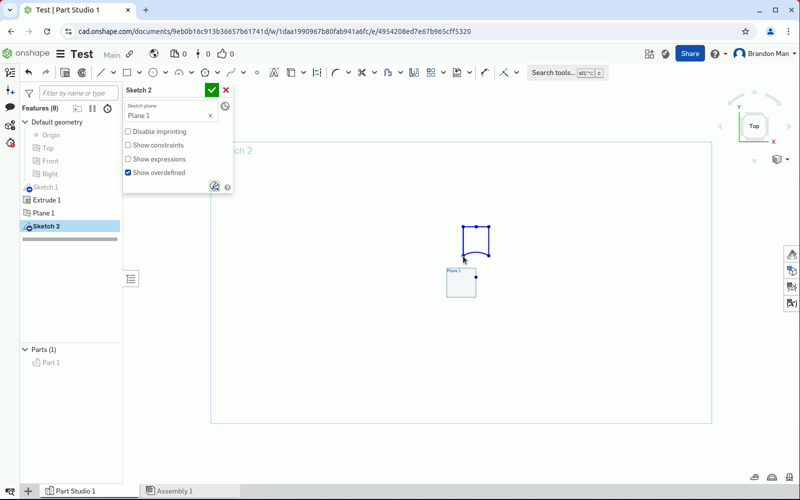
mouse_move(483, 244)
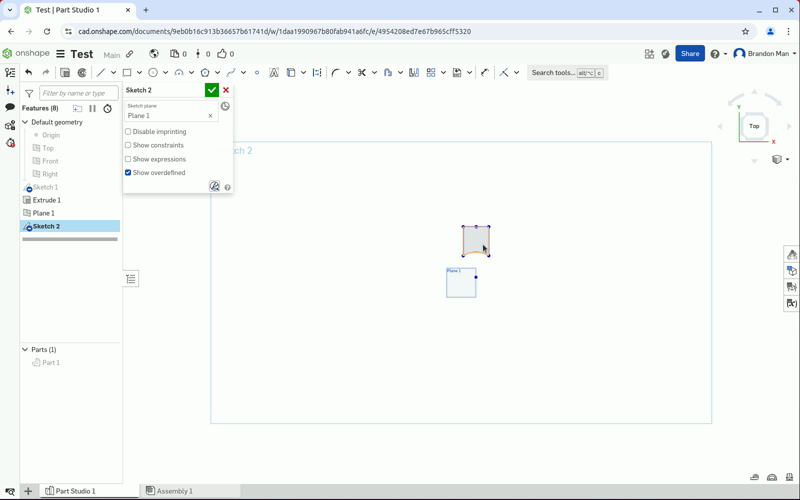
scroll(6)
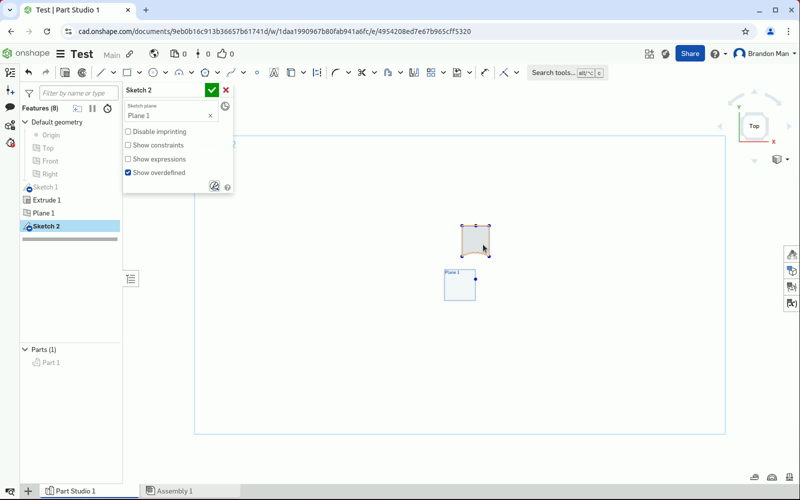
scroll(6)
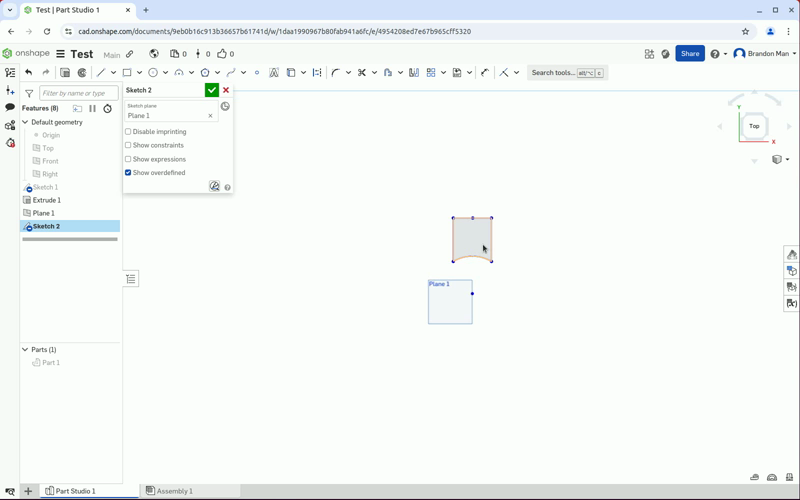
scroll(6)
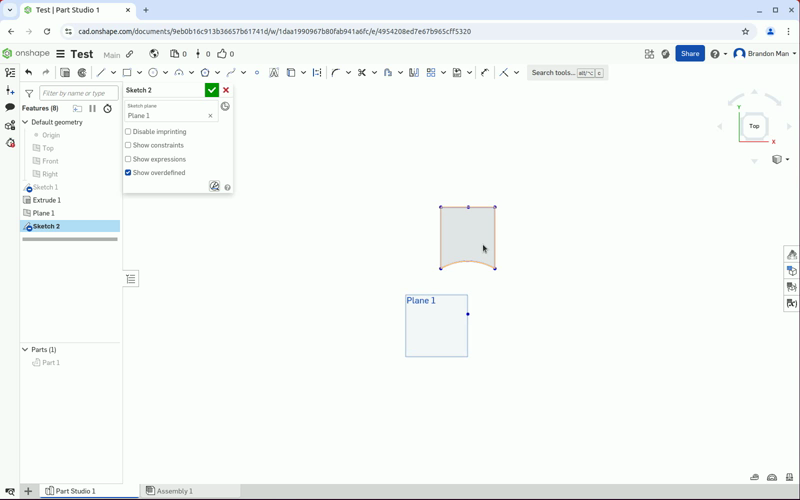
scroll(6)
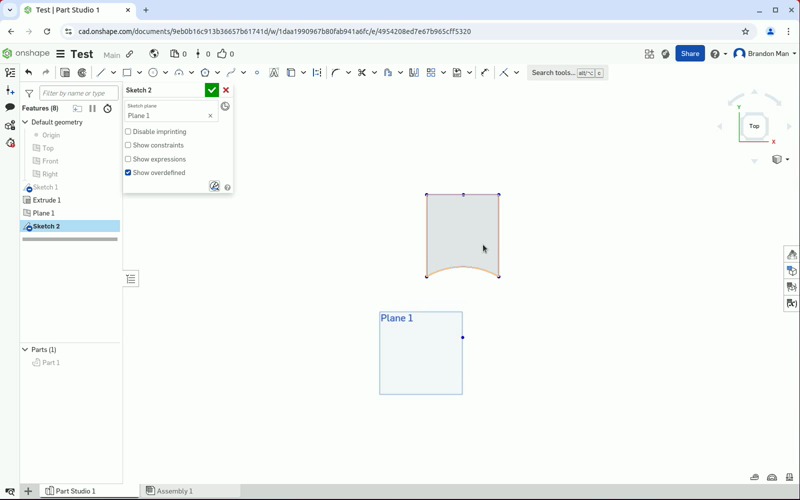
scroll(6)
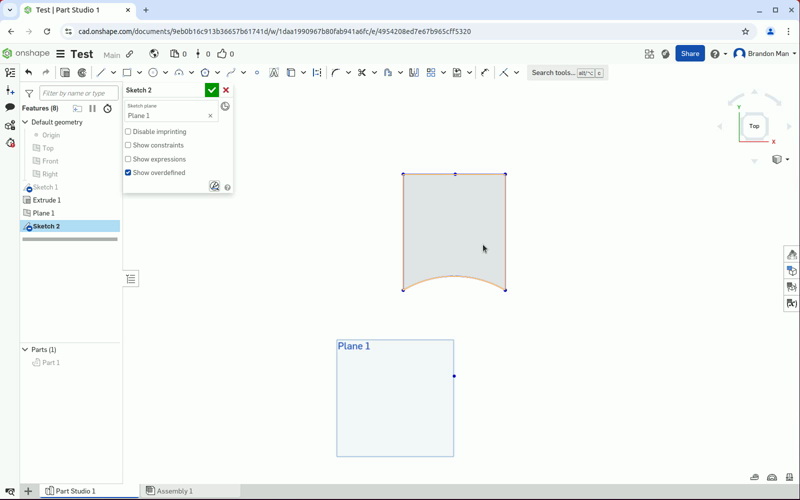
scroll(6)
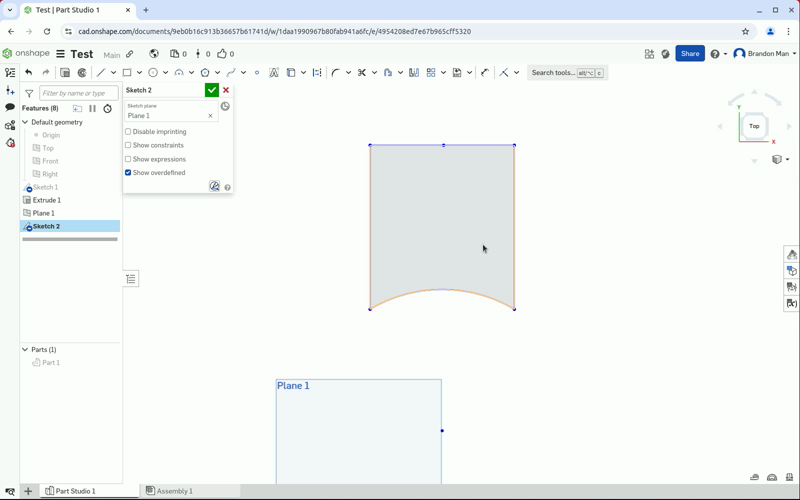
scroll(6)
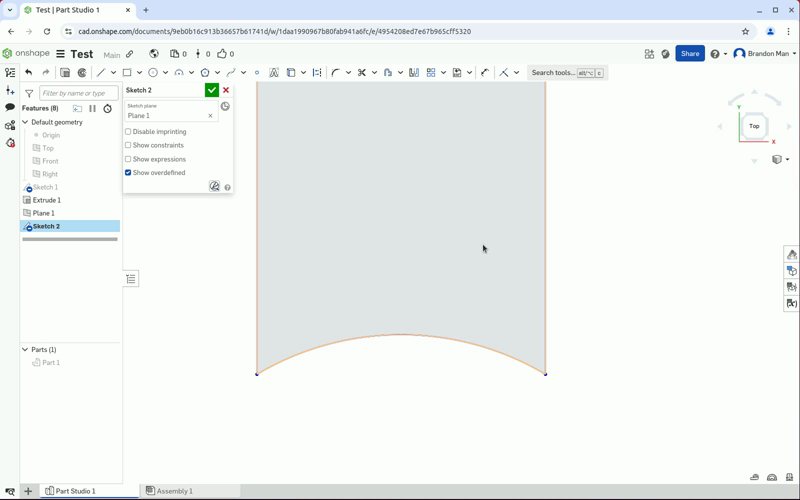
click(483, 244)
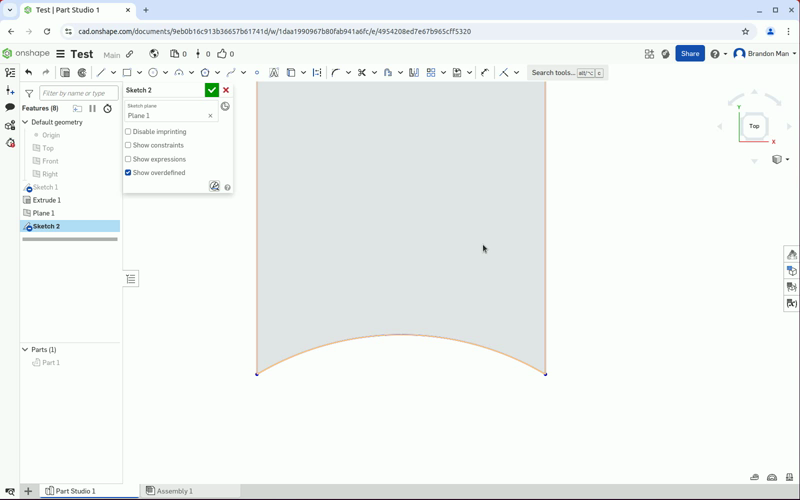
scroll(-6)
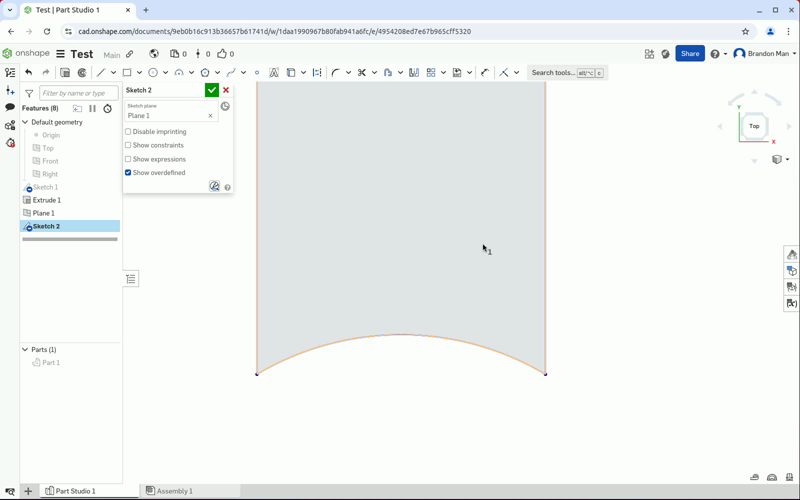
scroll(-6)
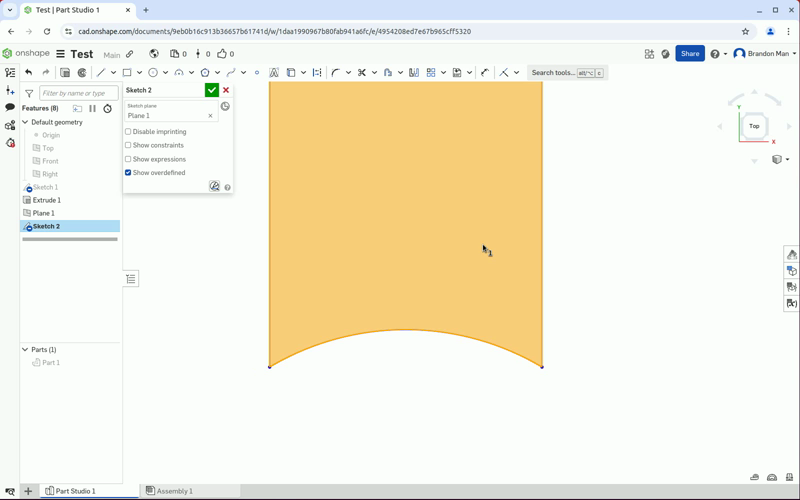
scroll(-6)
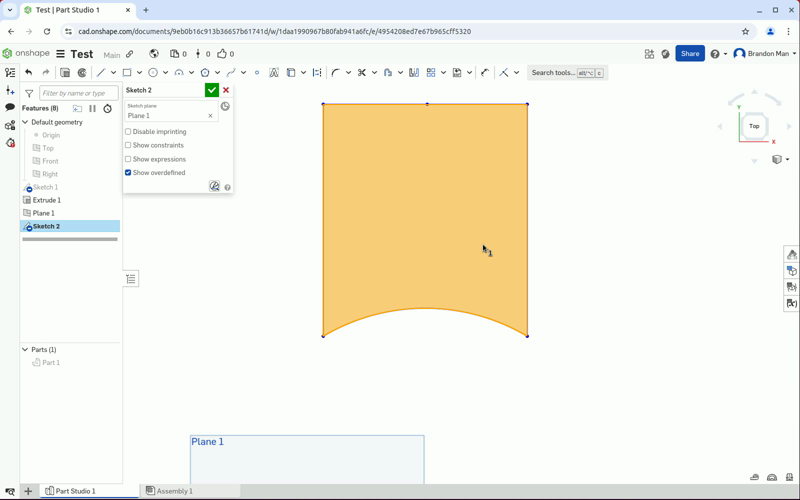
scroll(-6)
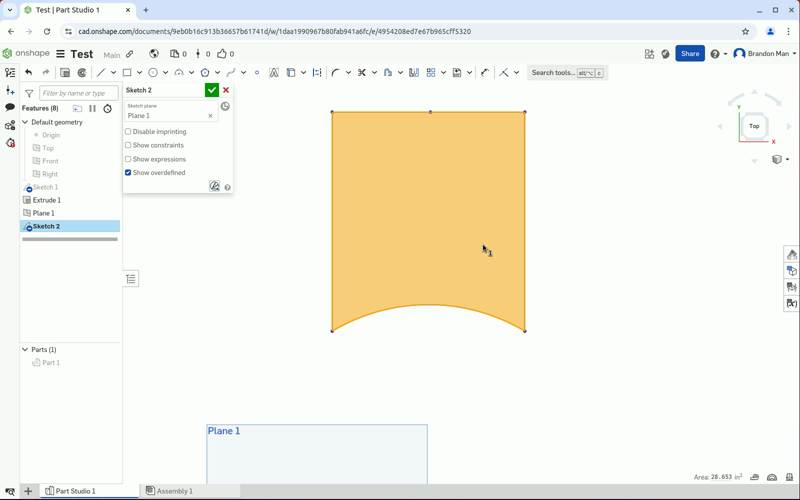
scroll(-6)
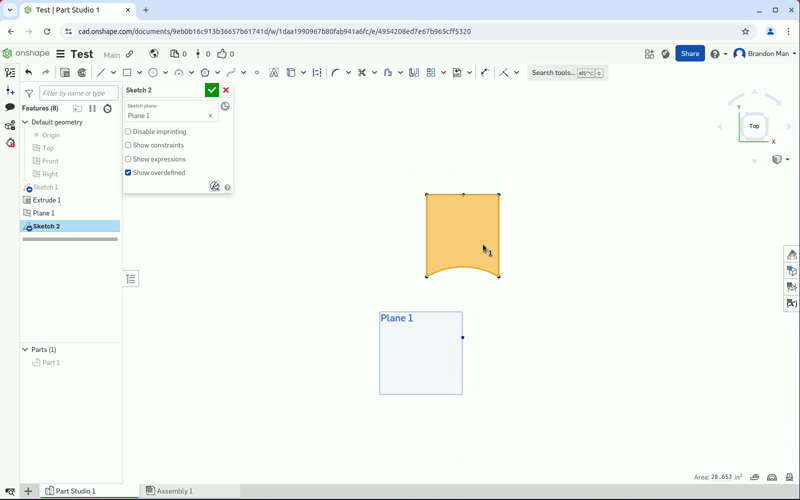
scroll(-6)
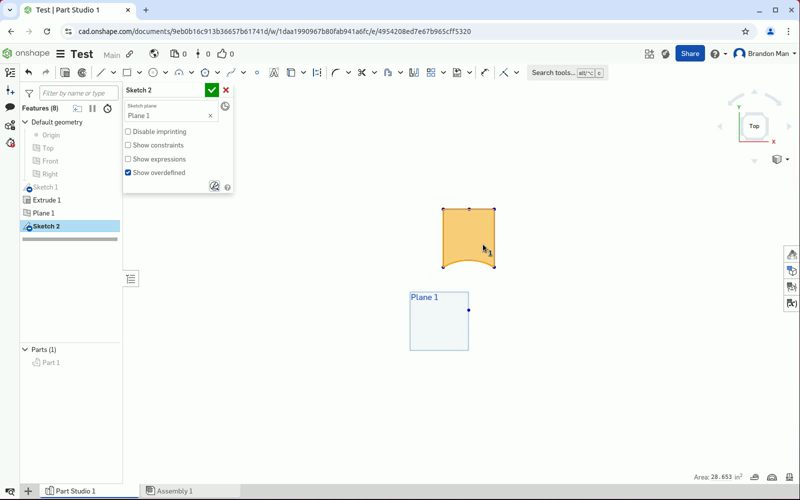
scroll(-6)
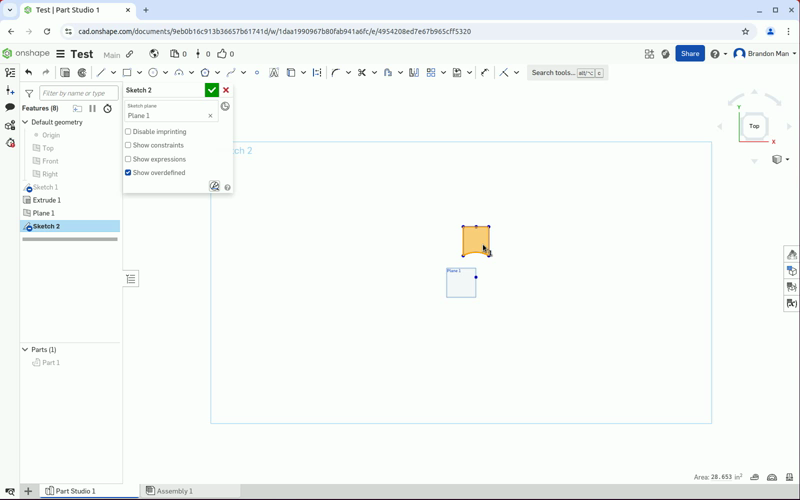
mouse_move(73, 352)
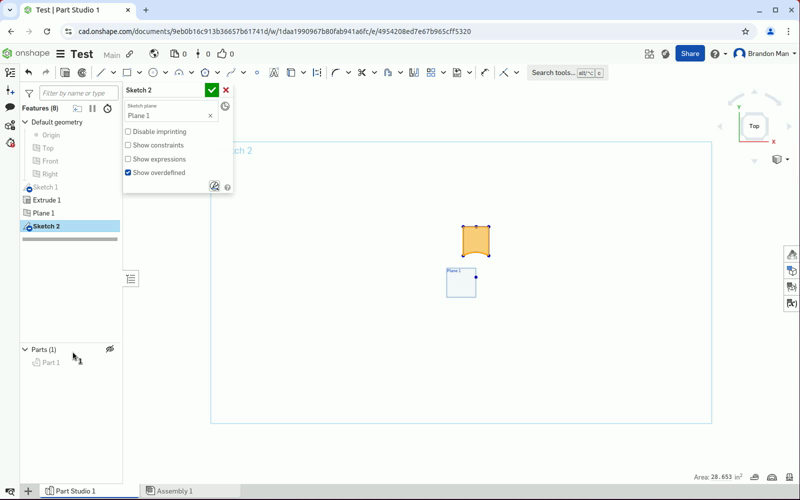
key(shift+y)
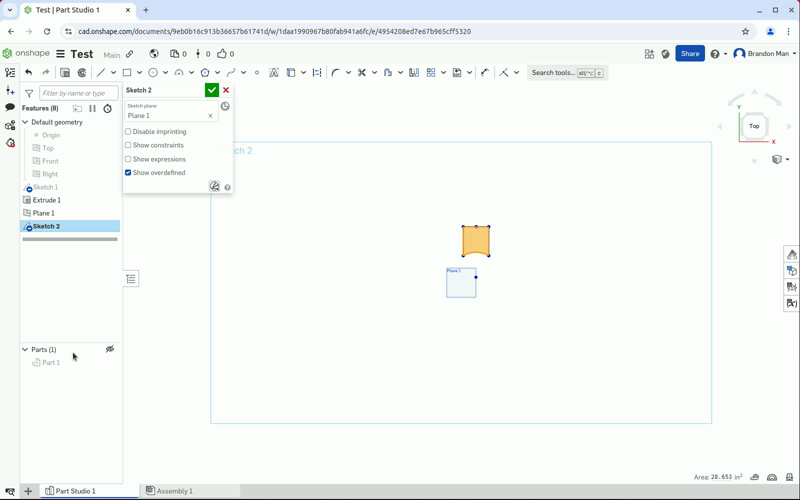
key(shift+e)
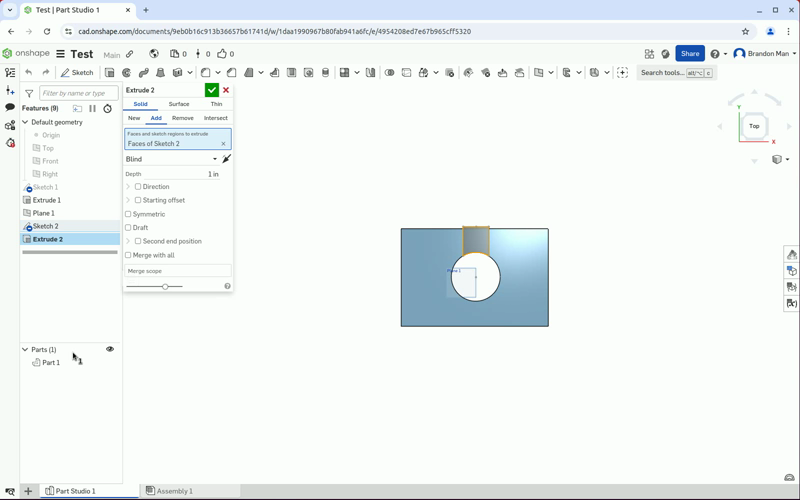
mouse_move(143, 106)
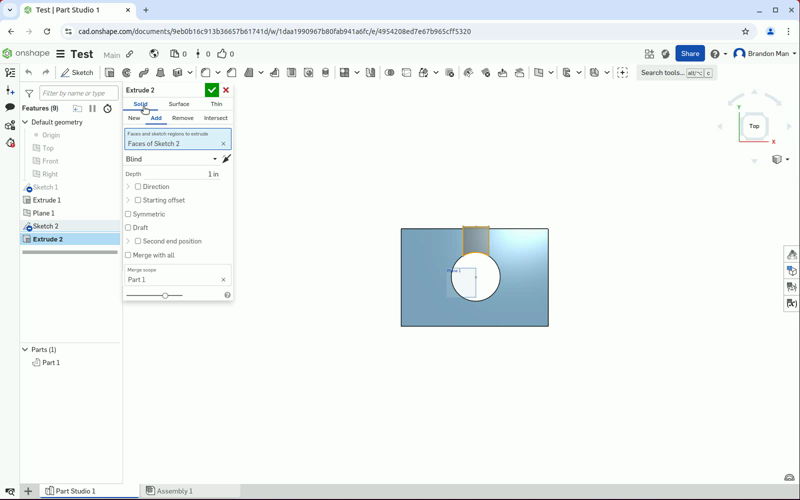
click(143, 106)
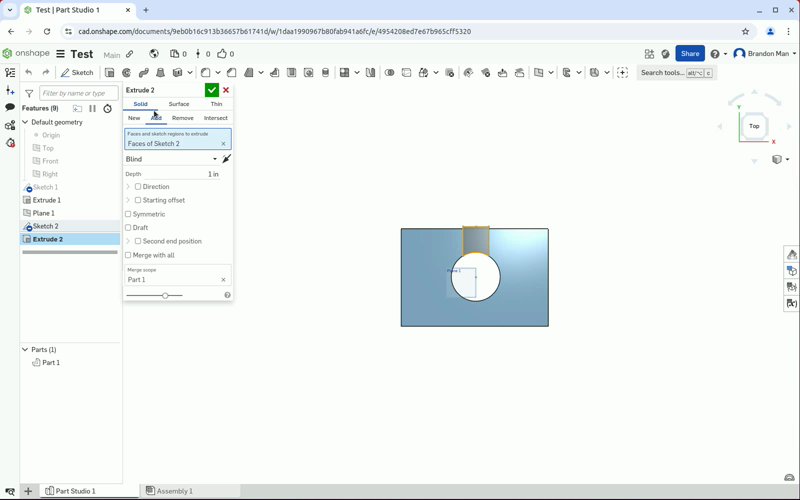
mouse_move(186, 120)
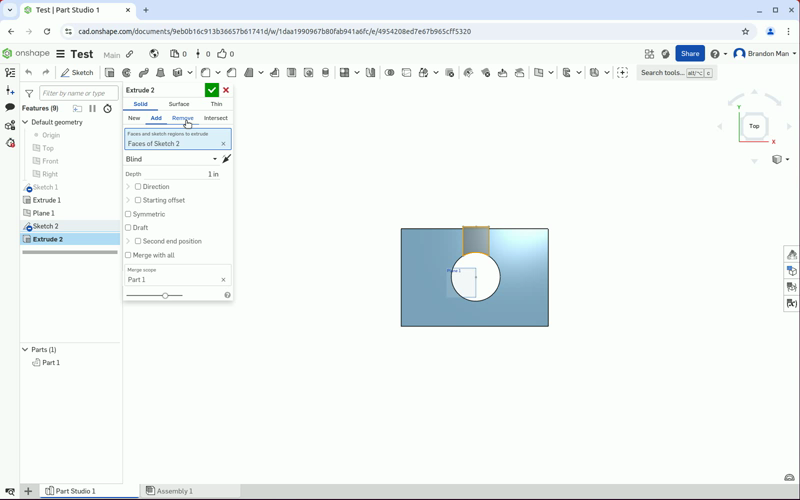
click(186, 120)
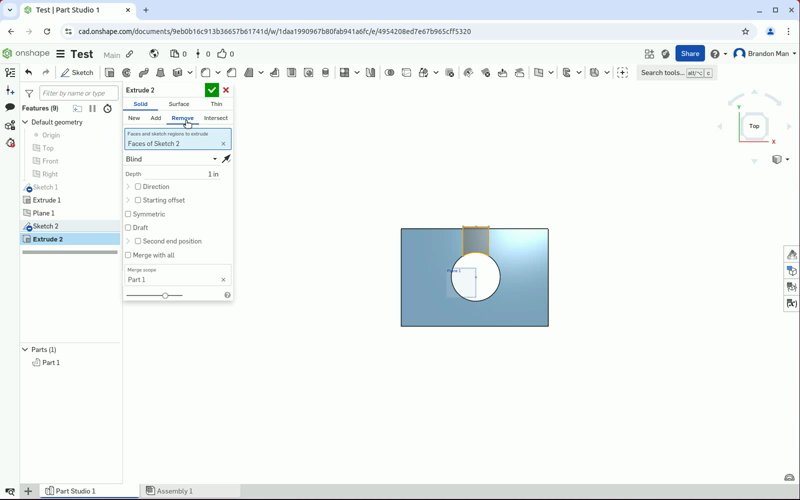
key(tab, 4)
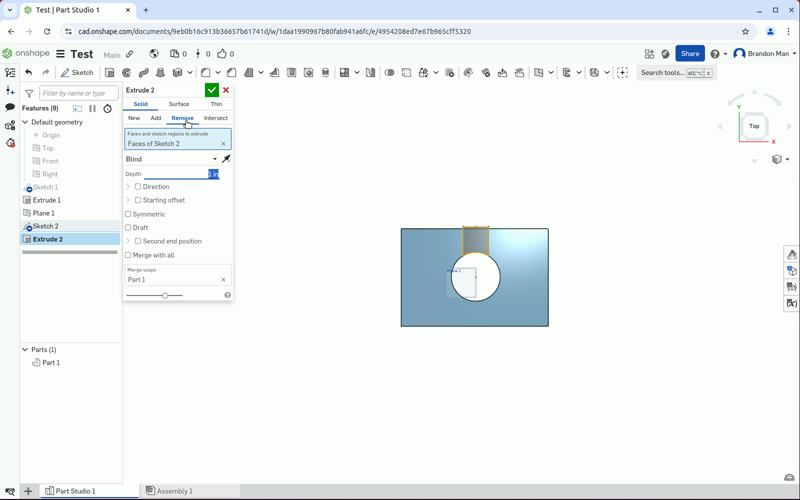
text(1.926)
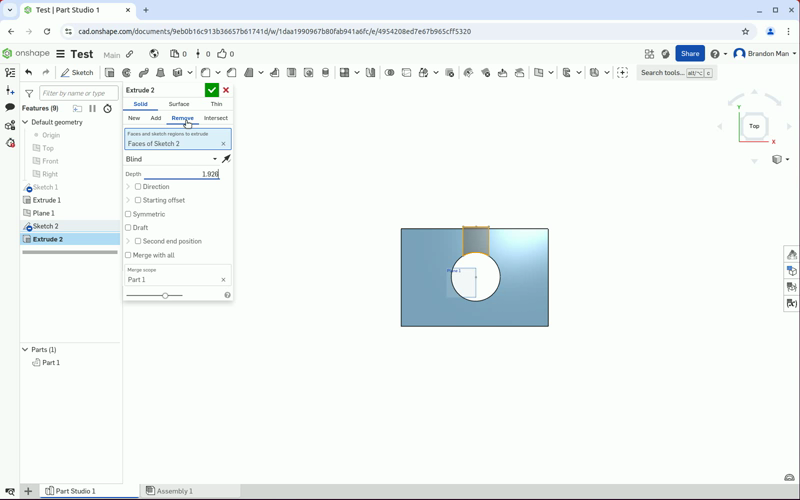
key(tab, 6)
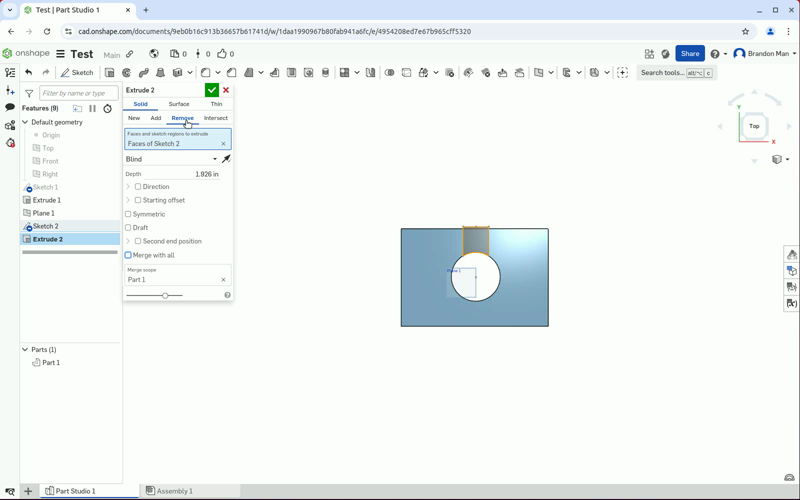
key(space)
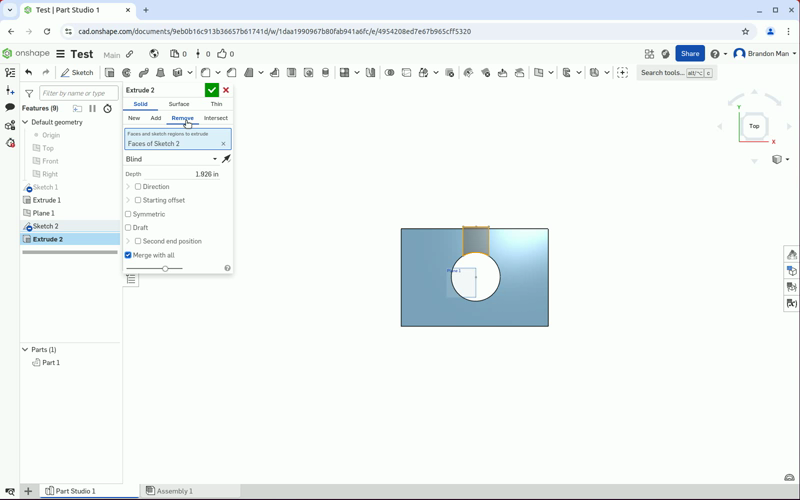
key(enter)
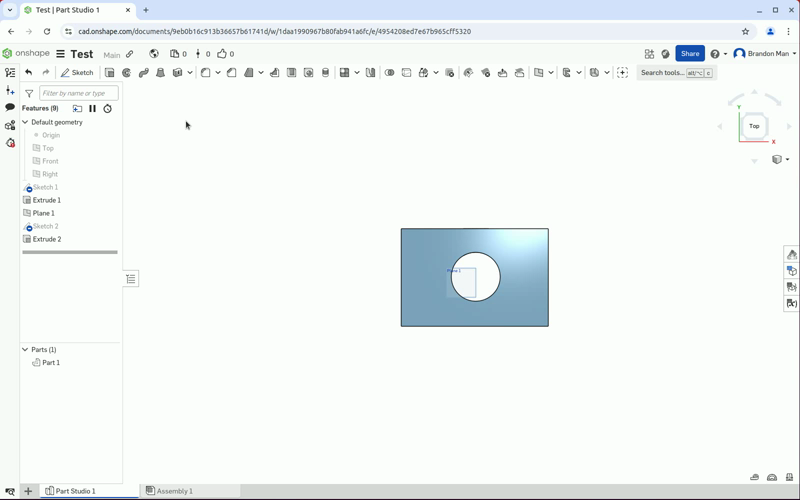
key(shift+h)
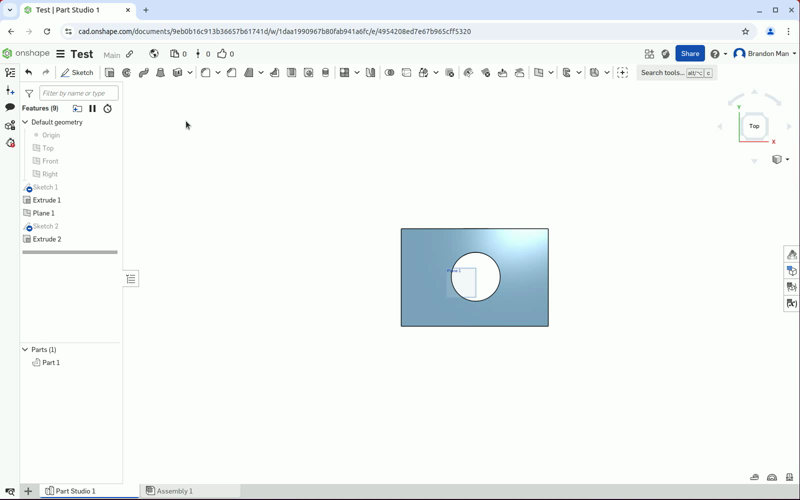
key(shift+h)
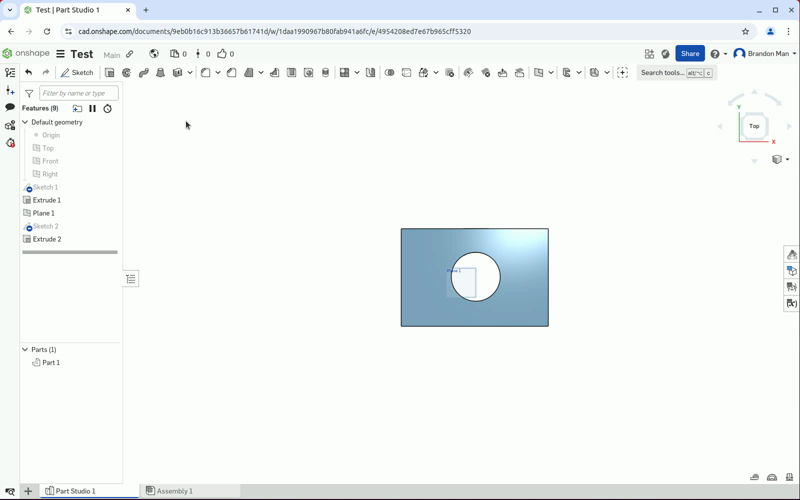
mouse_move(73, 189)
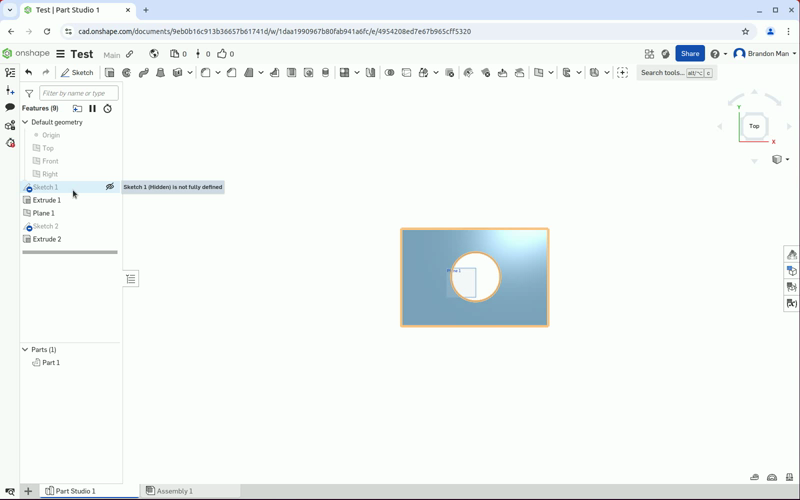
click(73, 189)
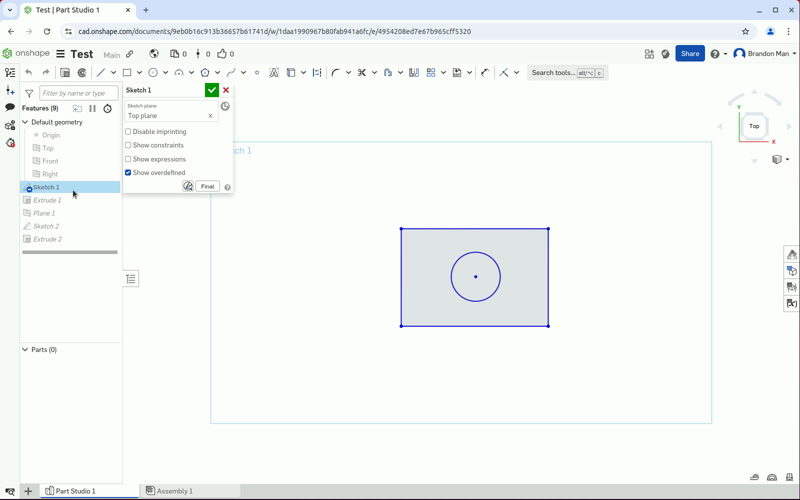
mouse_move(229, 92)
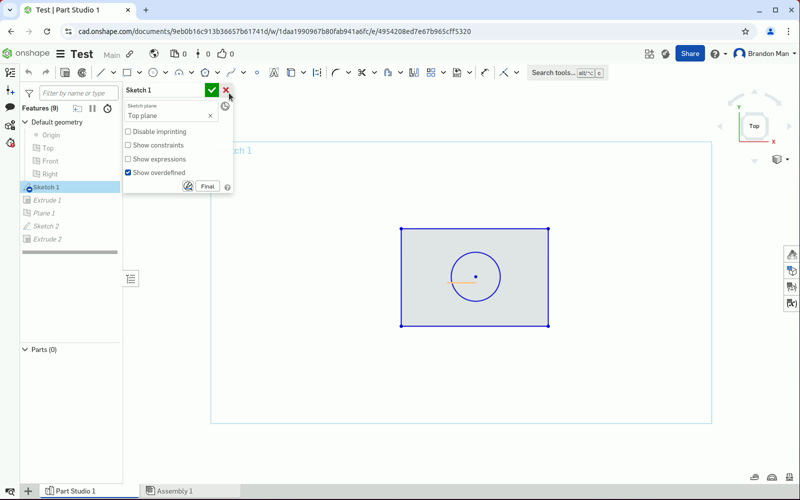
click(229, 92)
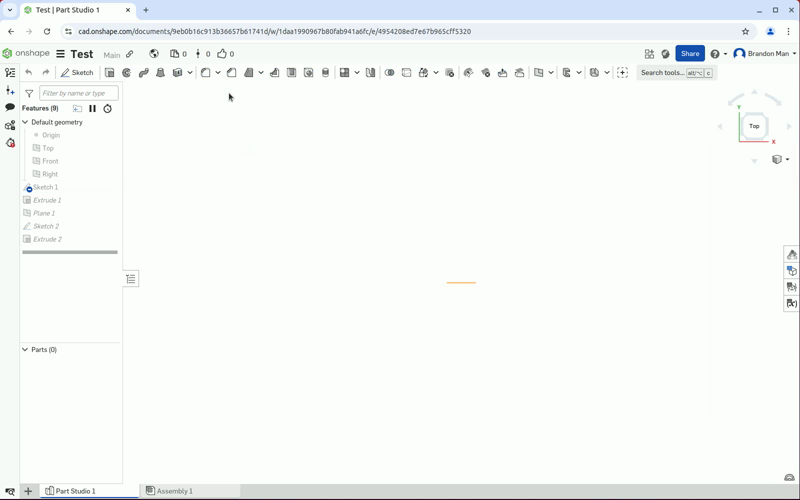
key(shift+s)
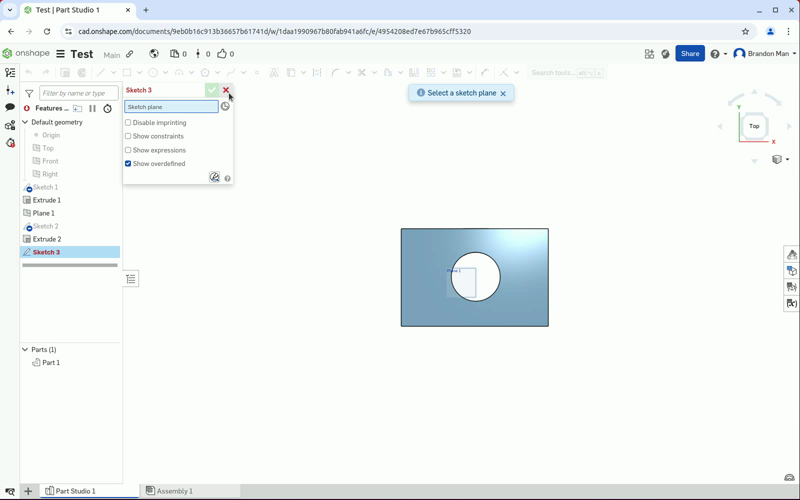
mouse_move(73, 215)
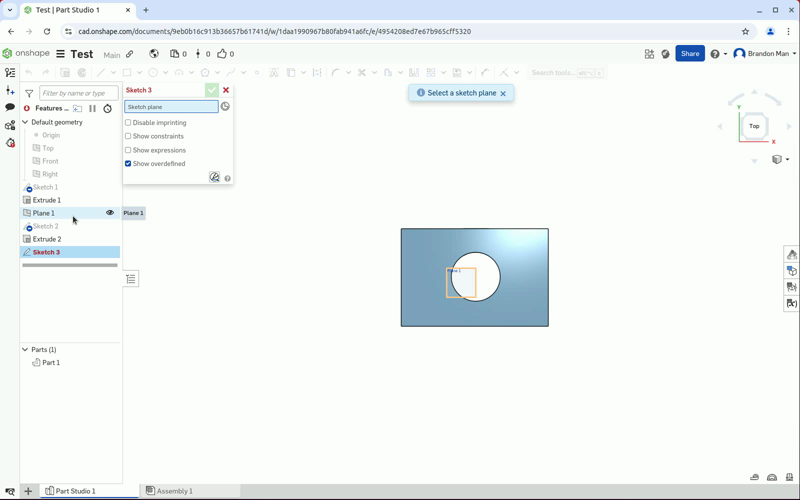
click(73, 215)
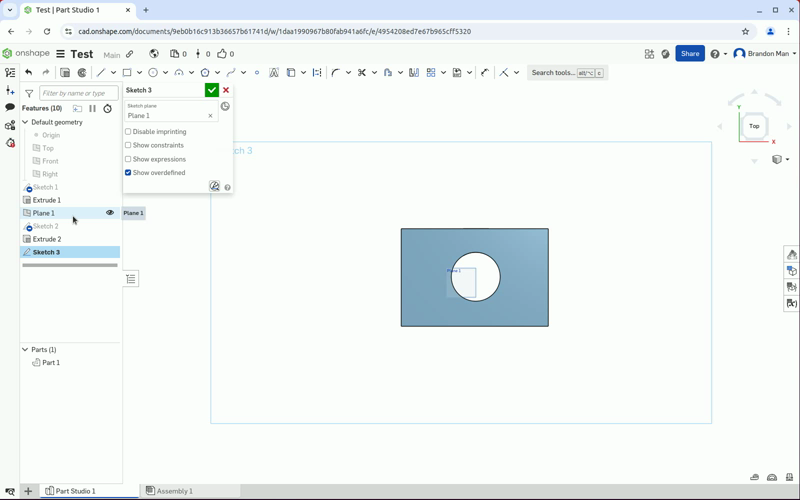
mouse_move(73, 352)
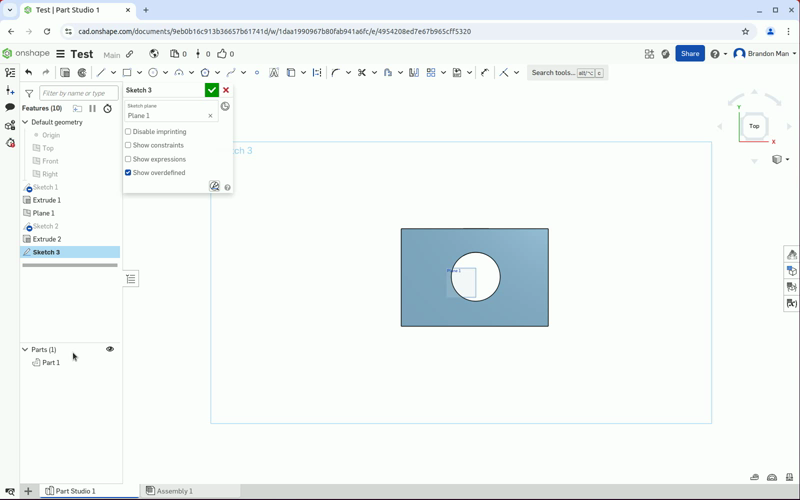
key(y)
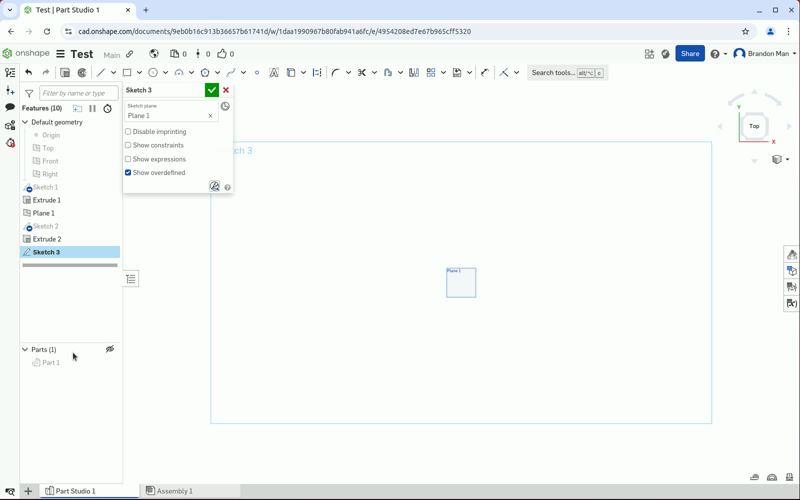
key(l)
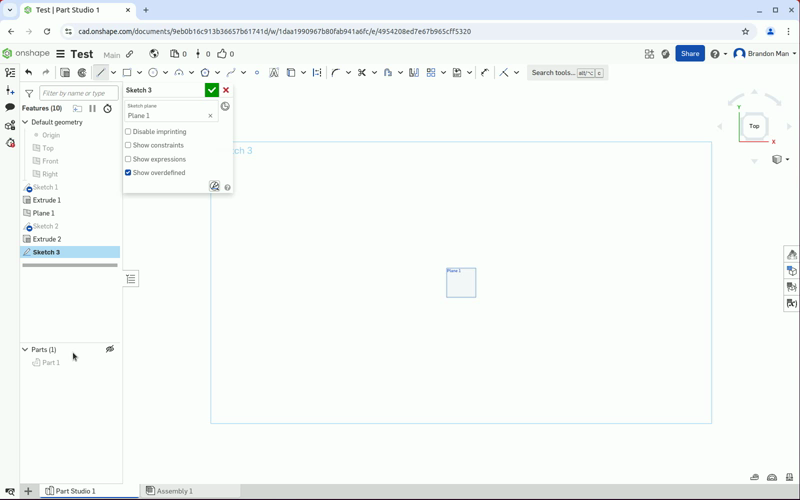
key_down(shift)
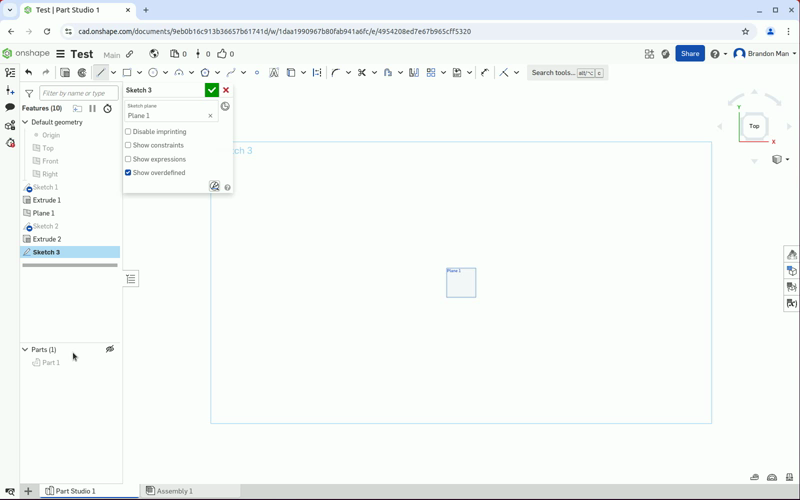
mouse_move(463, 326)
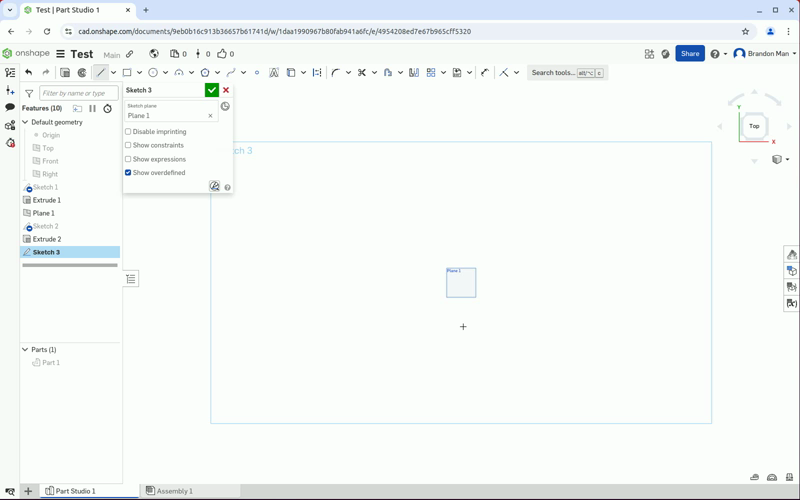
click(463, 326)
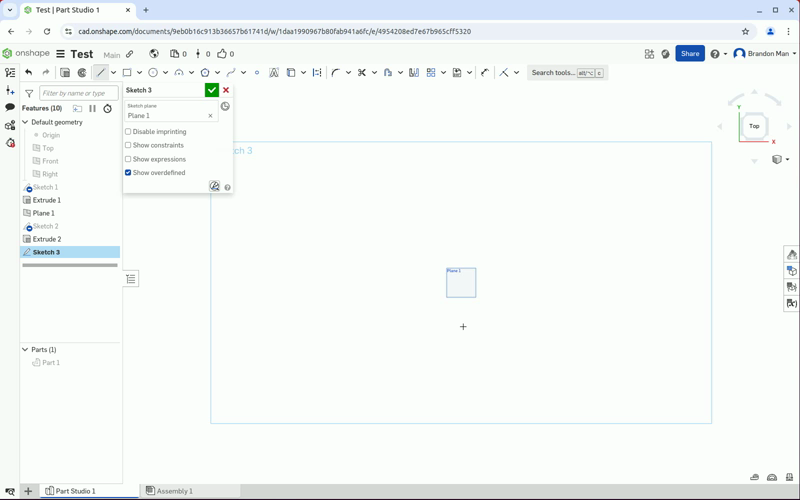
key_up(shift)
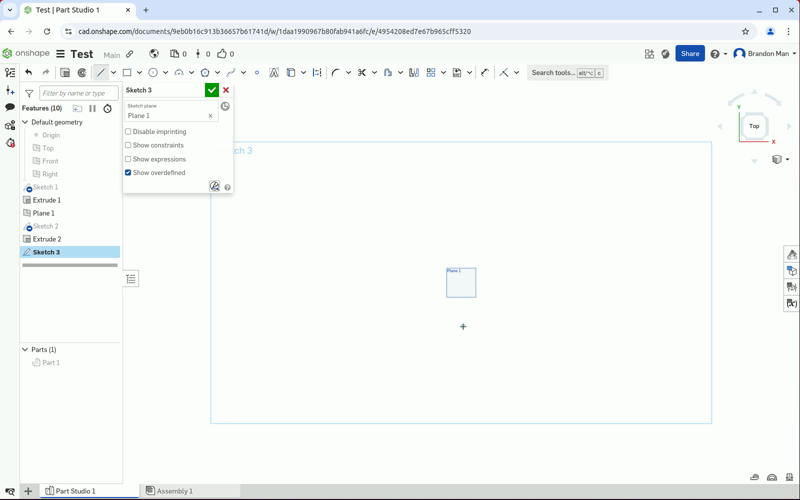
key_down(shift)
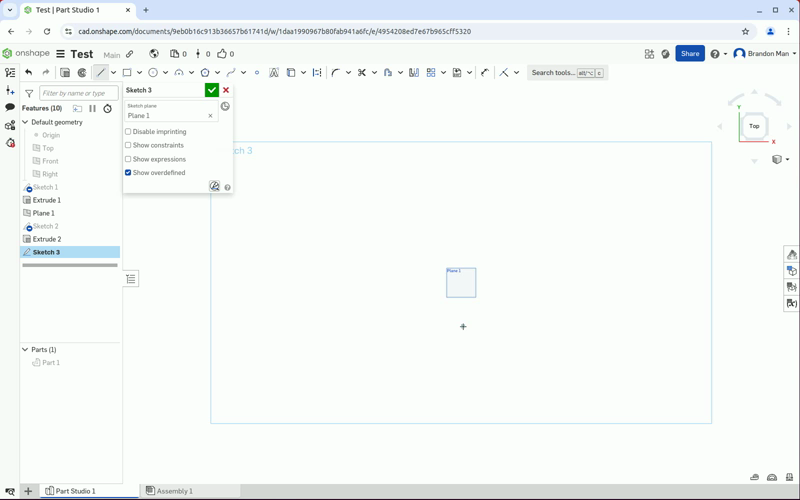
mouse_move(493, 326)
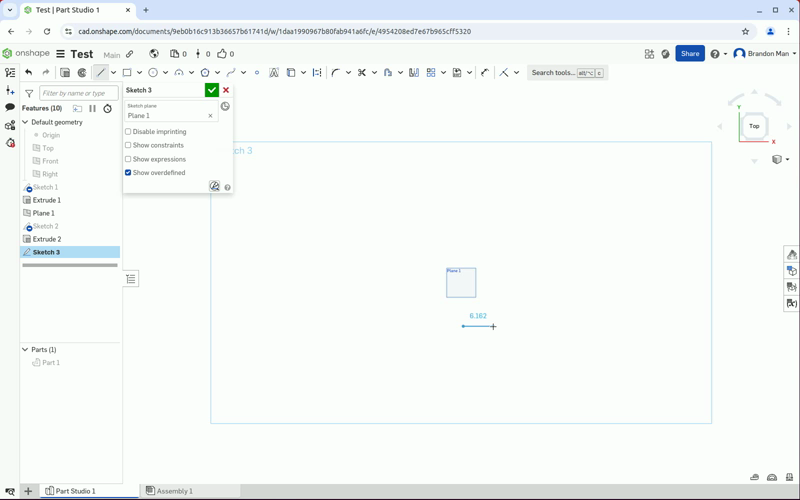
mouse_move(488, 326)
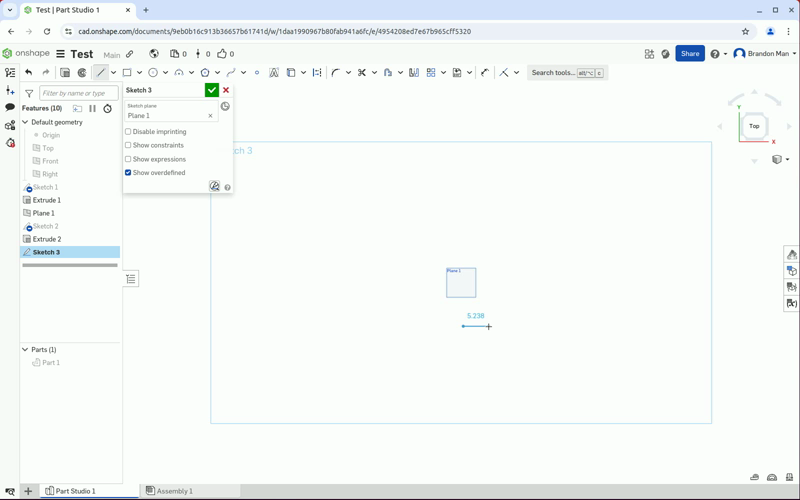
click(488, 326)
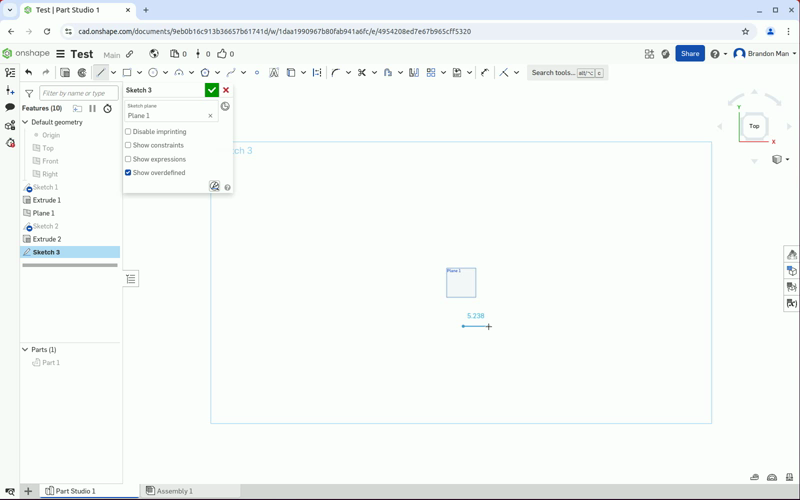
key_up(shift)
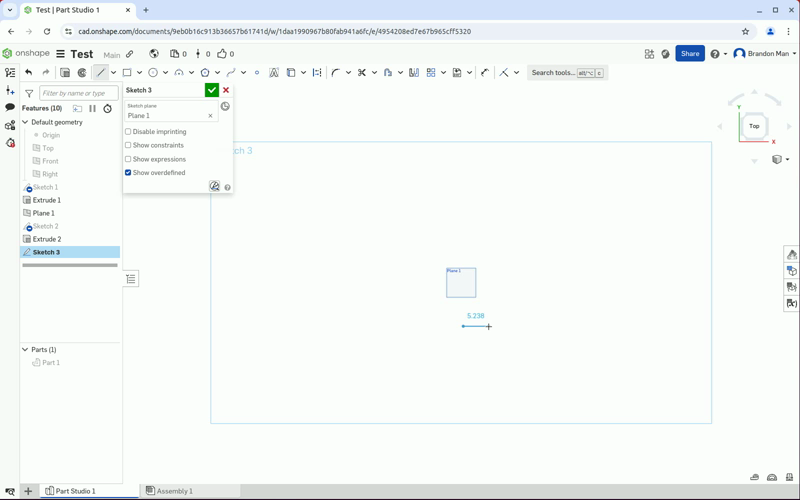
key_down(shift)
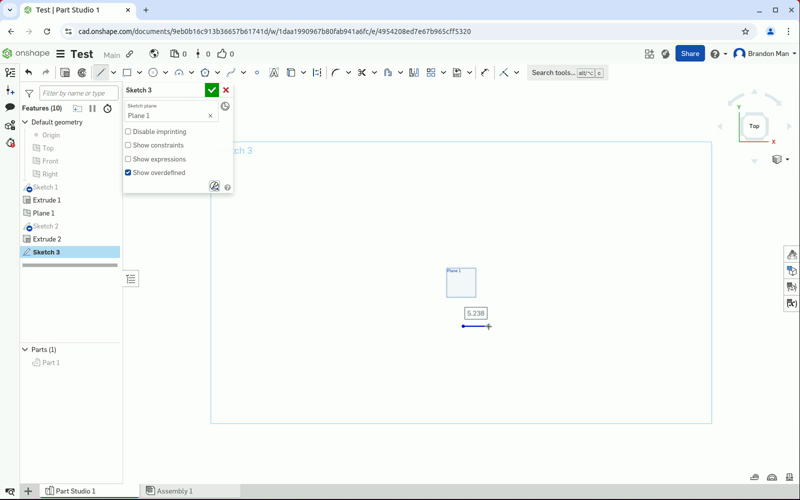
mouse_move(518, 326)
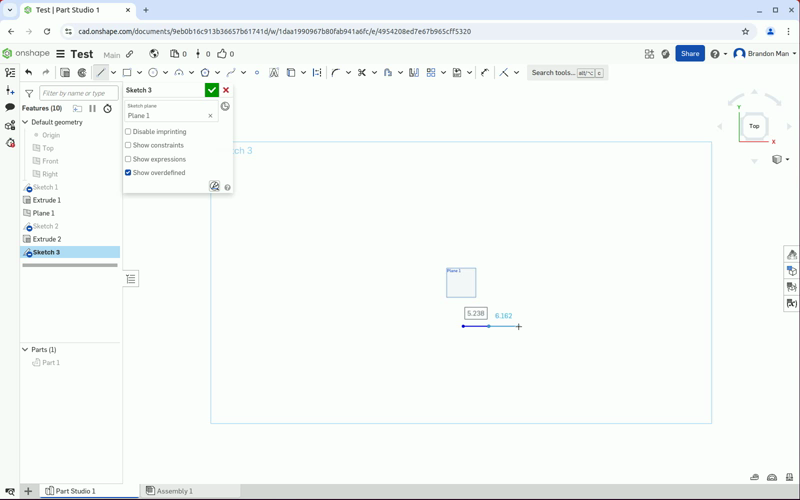
mouse_move(488, 297)
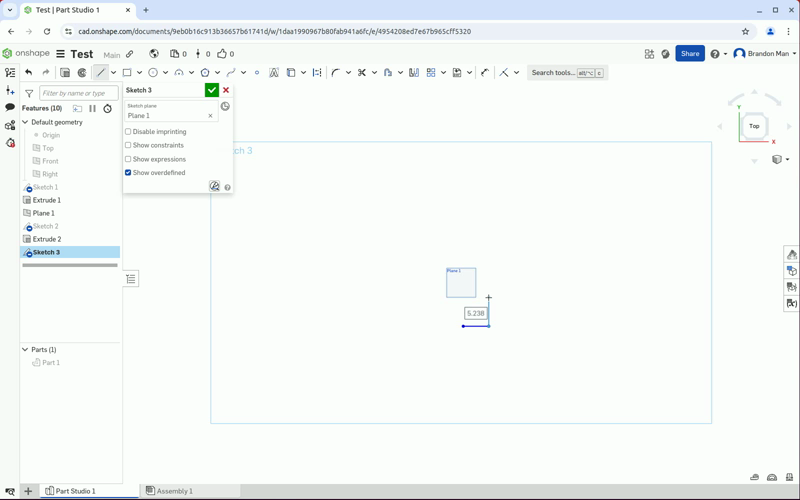
click(488, 297)
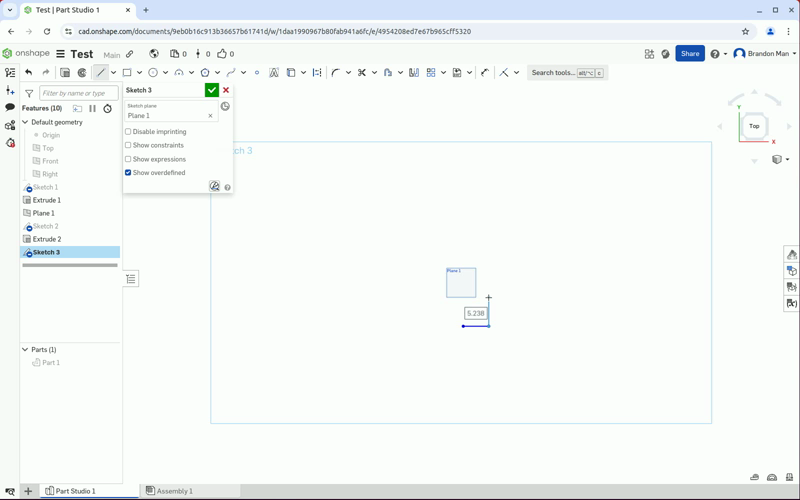
key_up(shift)
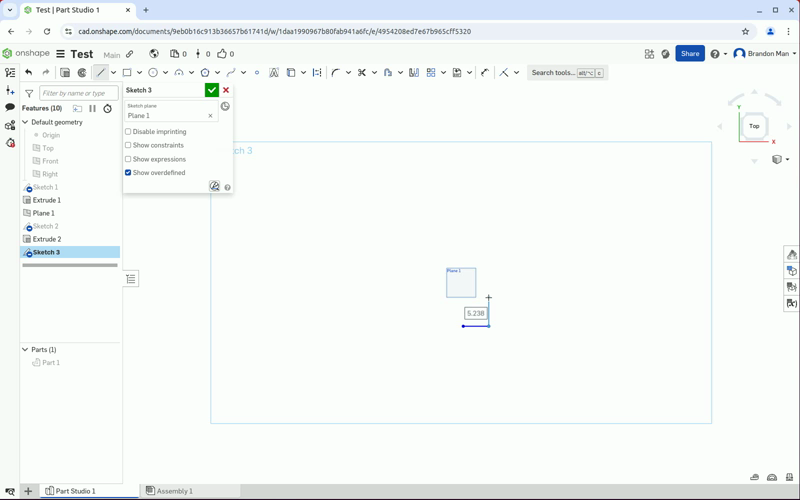
key(esc)
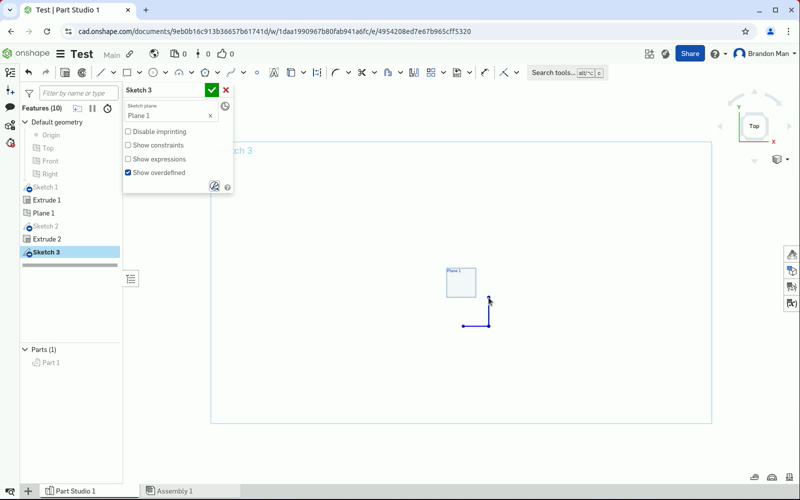
key(a)
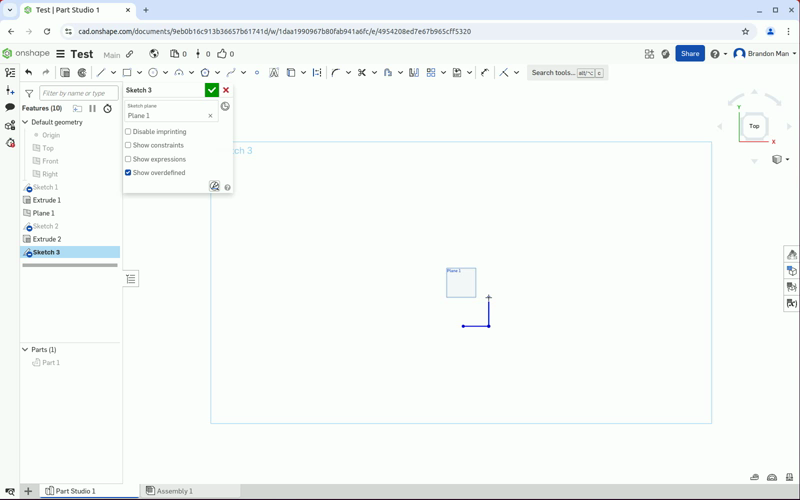
mouse_move(488, 297)
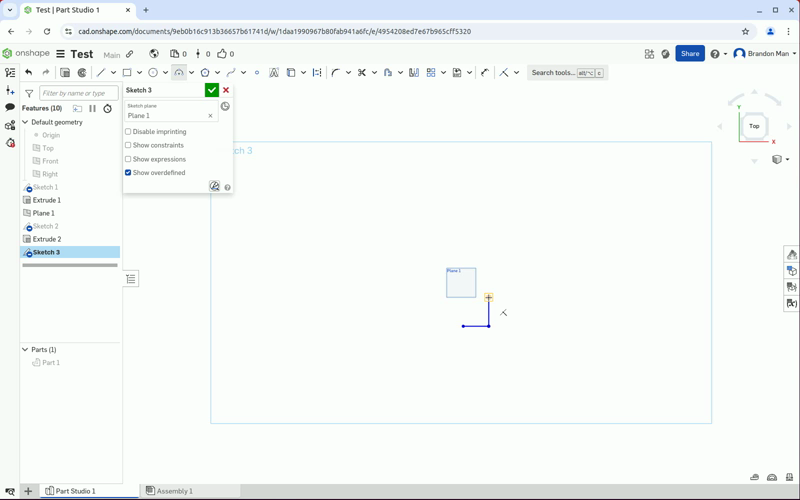
click(488, 297)
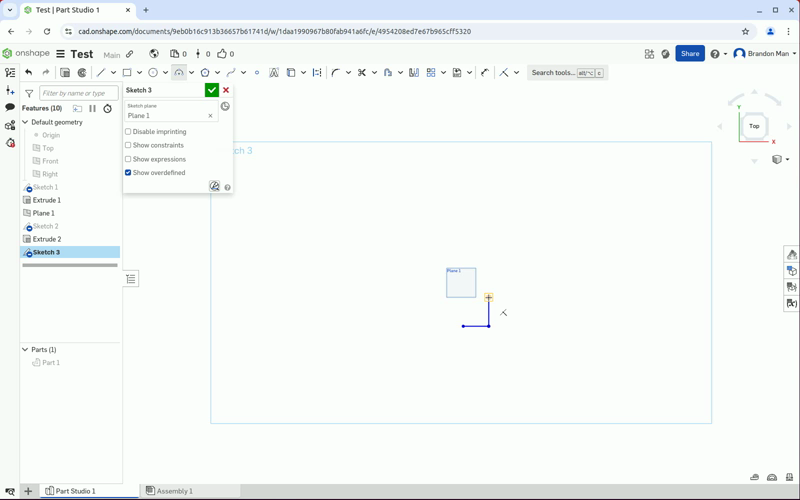
key_down(shift)
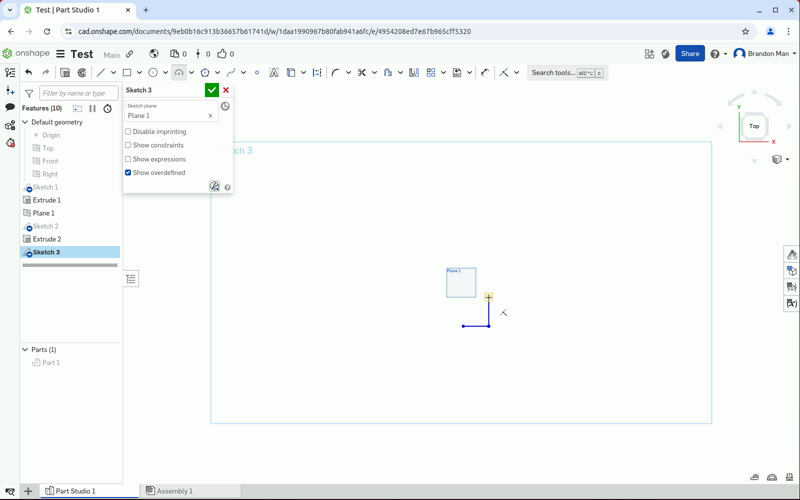
mouse_move(463, 297)
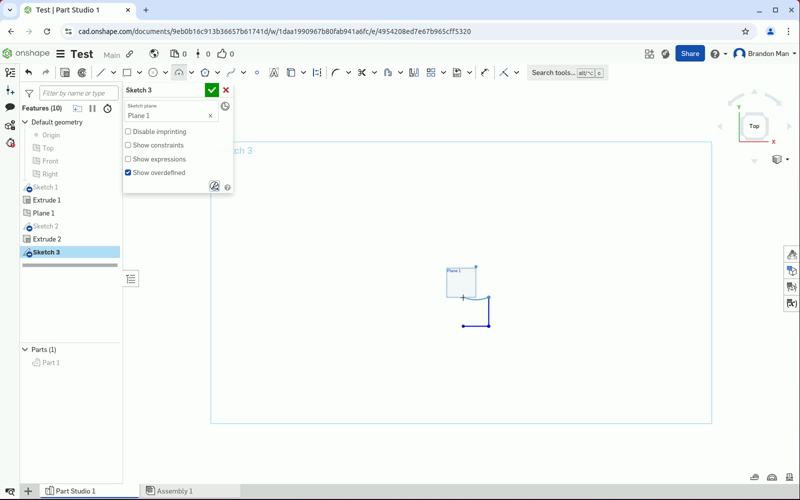
click(463, 297)
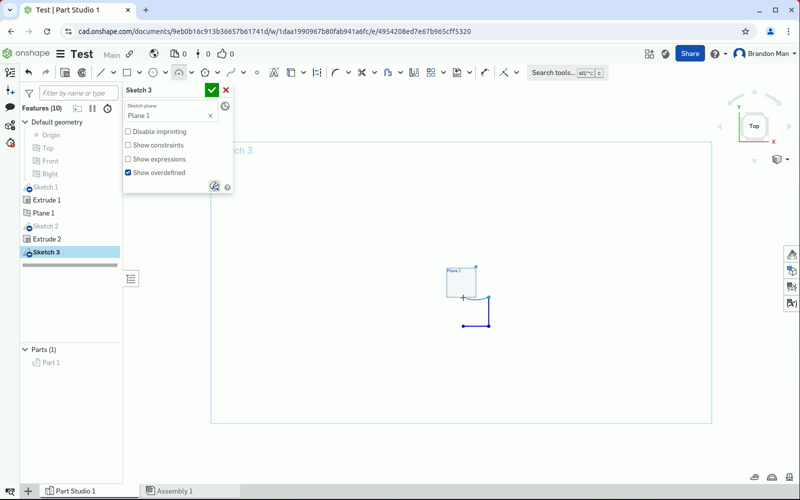
mouse_move(476, 300)
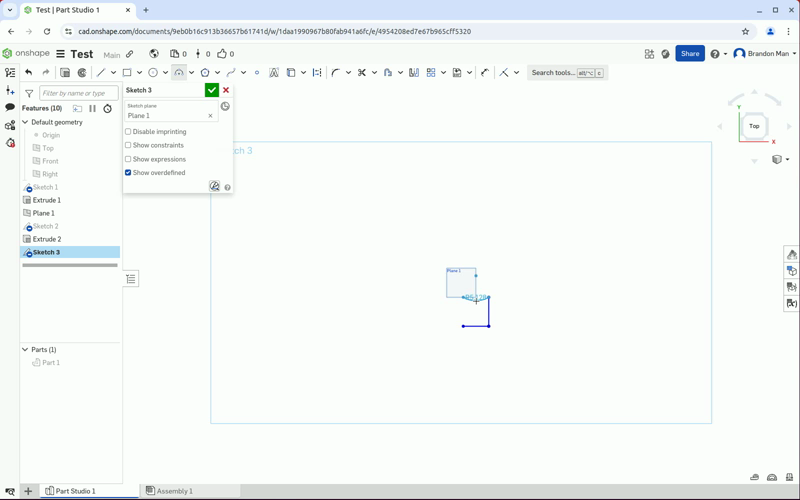
click(476, 300)
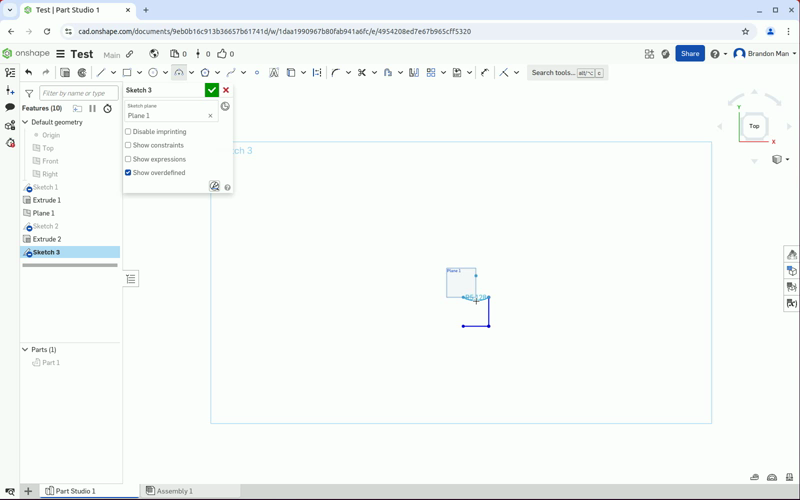
key_up(shift)
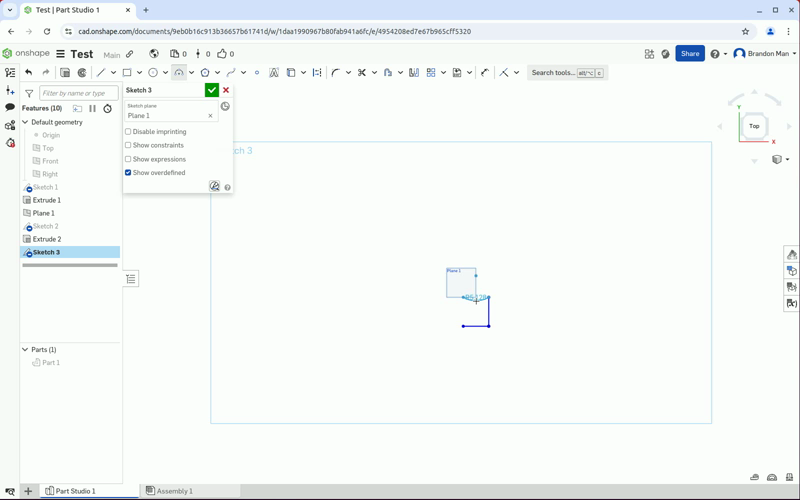
key(esc)
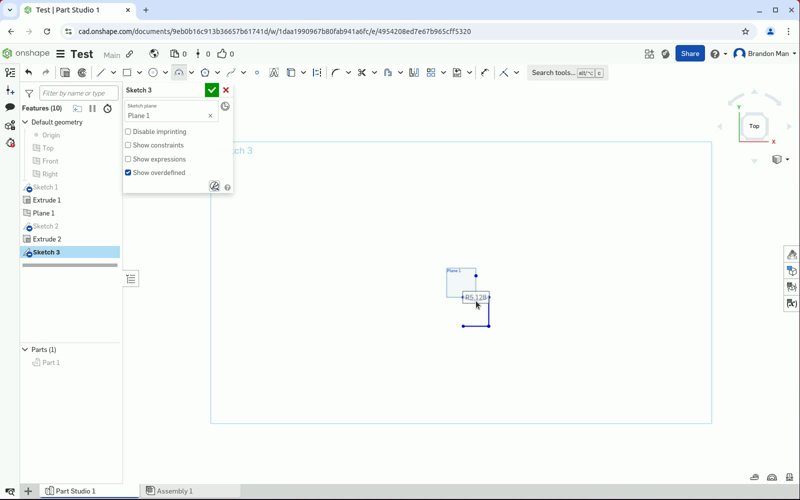
key(l)
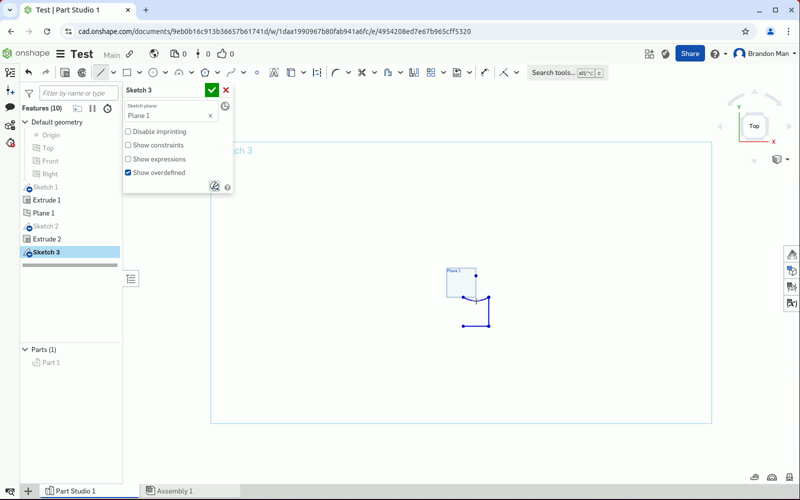
mouse_move(463, 297)
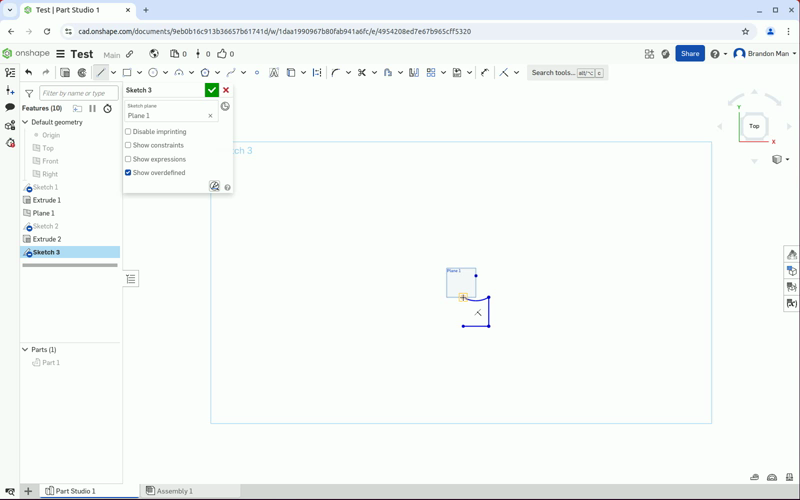
click(463, 297)
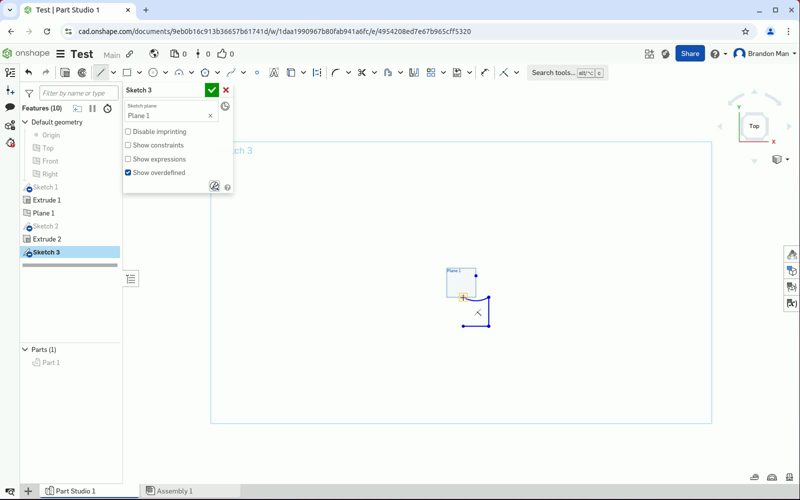
mouse_move(493, 297)
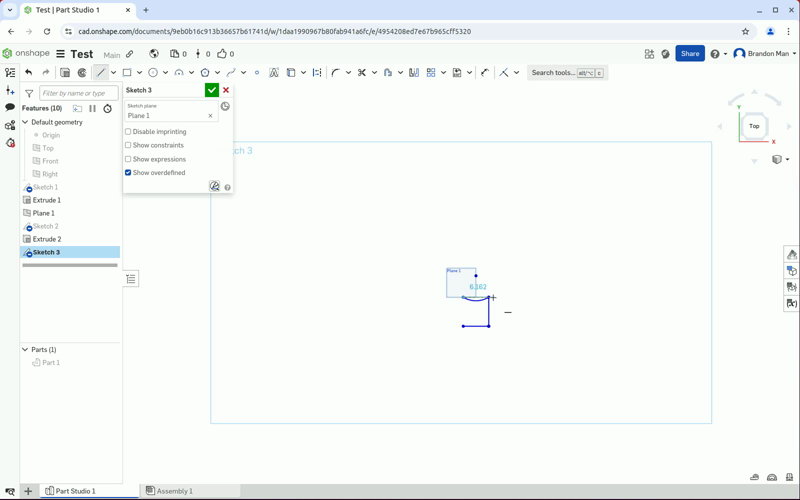
key_down(shift)
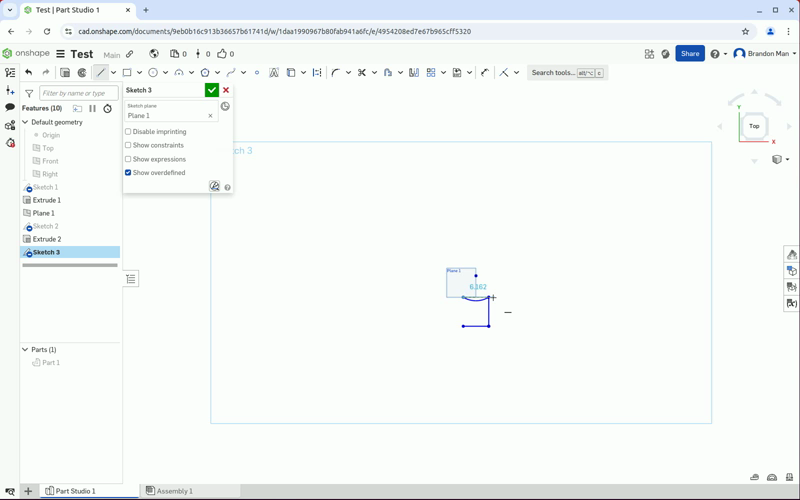
mouse_move(463, 326)
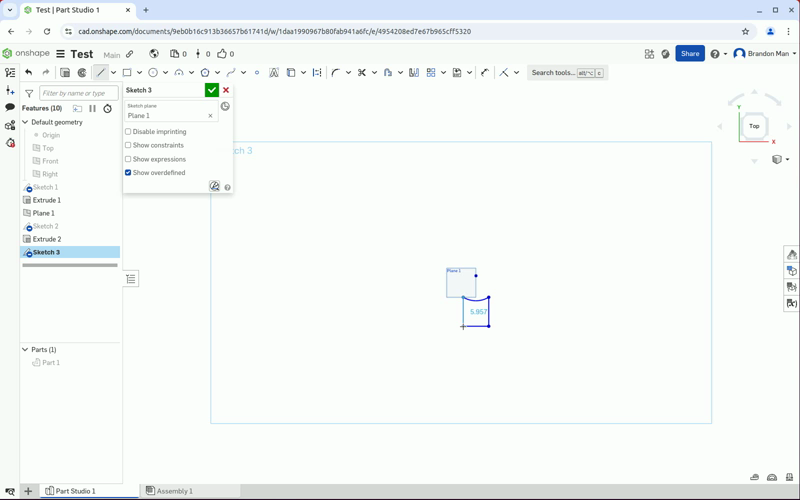
key_up(shift)
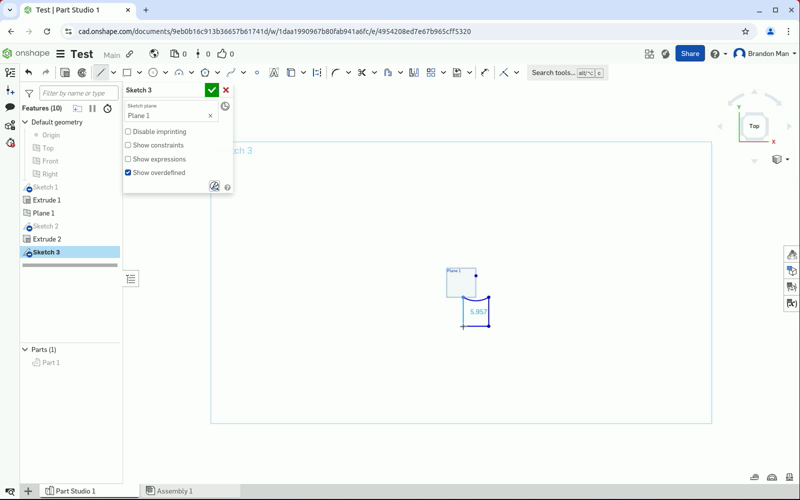
click(463, 326)
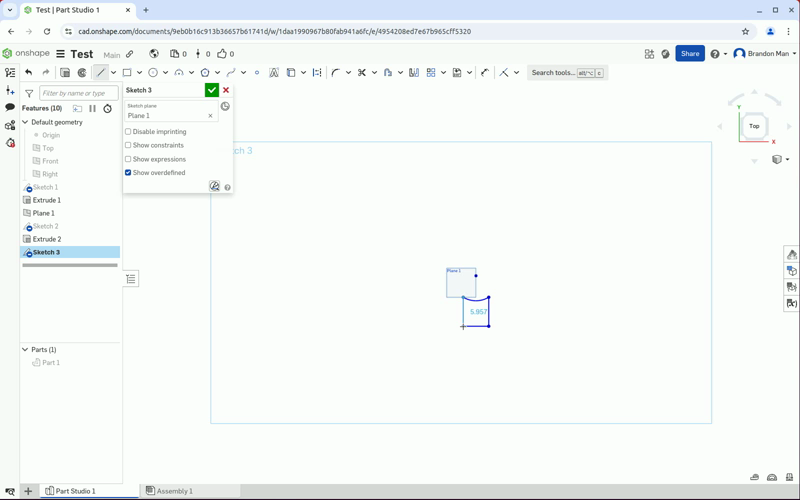
key(esc)
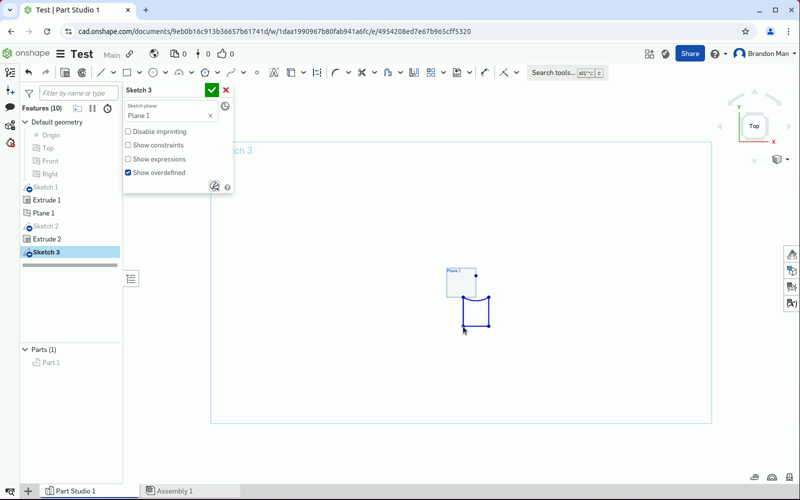
mouse_move(474, 318)
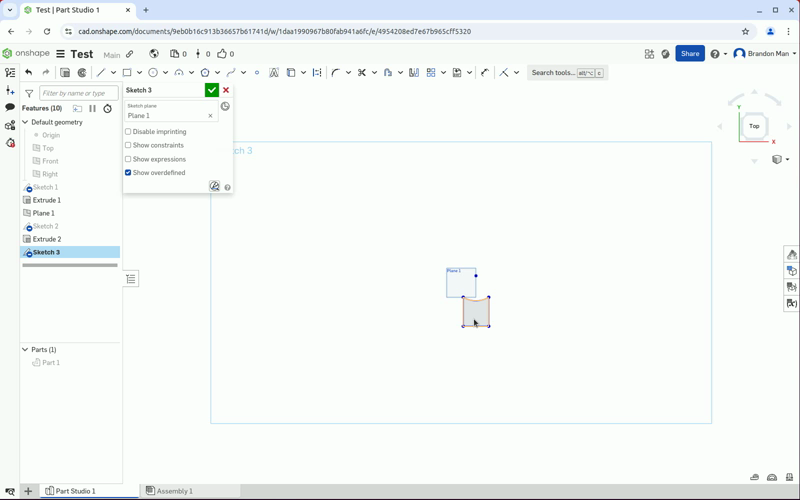
scroll(6)
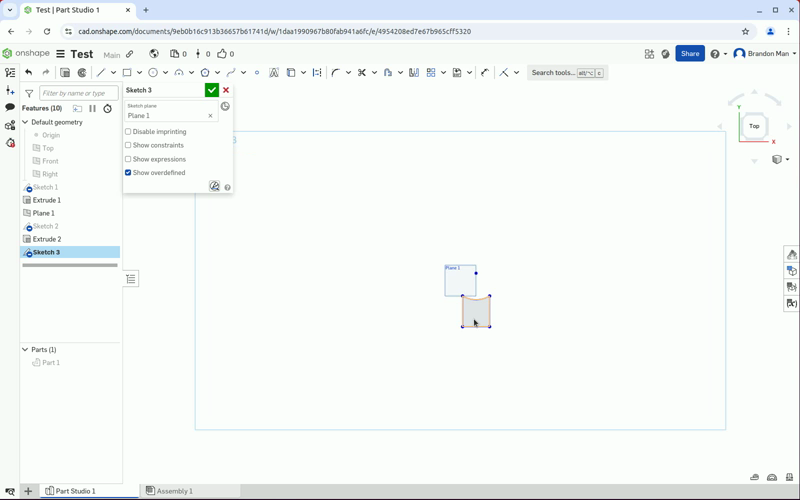
scroll(6)
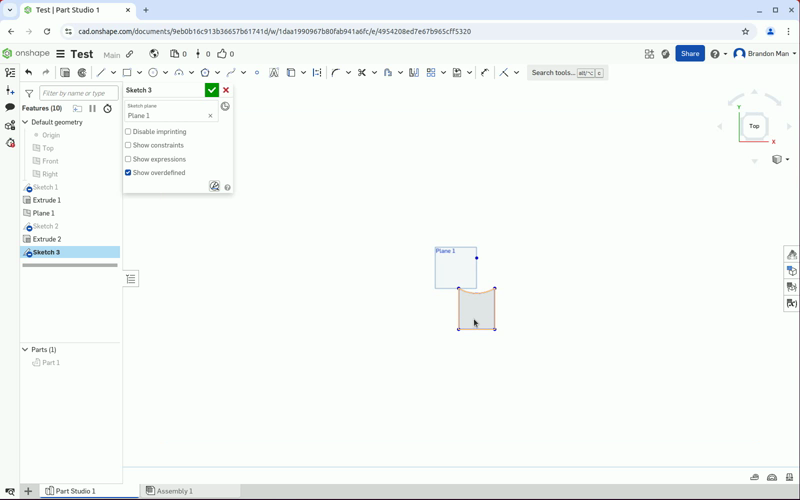
scroll(6)
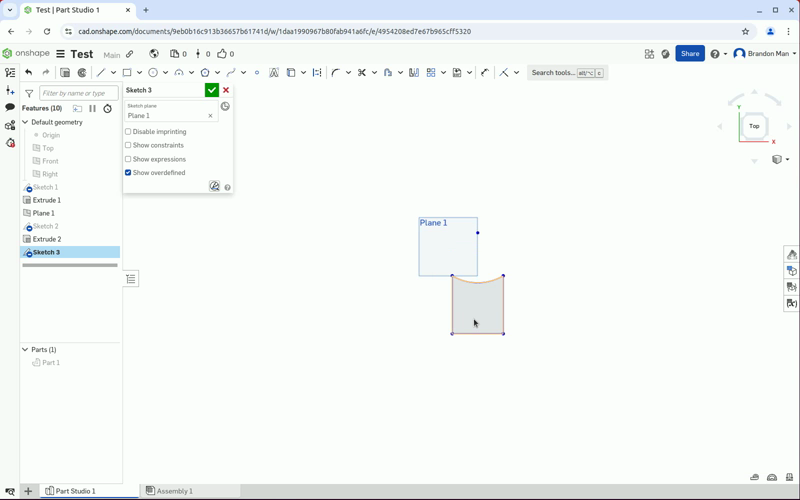
scroll(6)
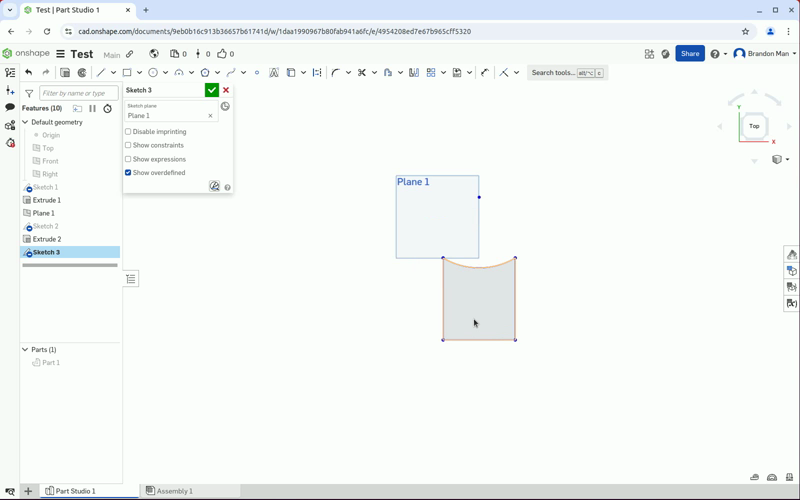
scroll(6)
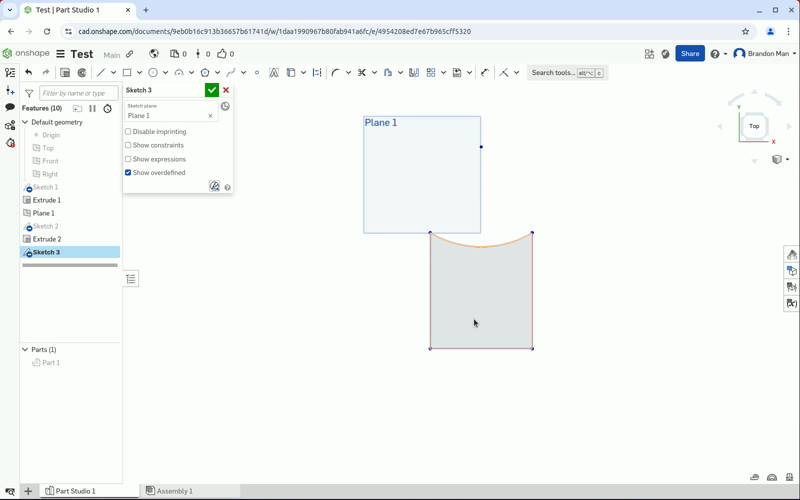
scroll(6)
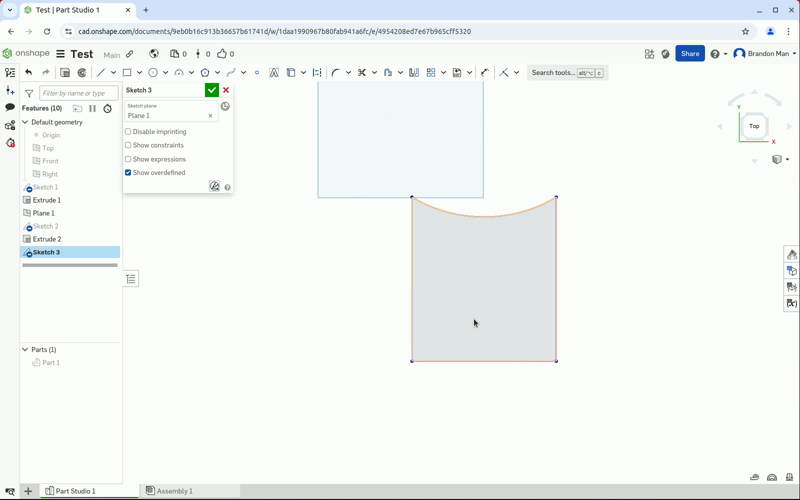
scroll(6)
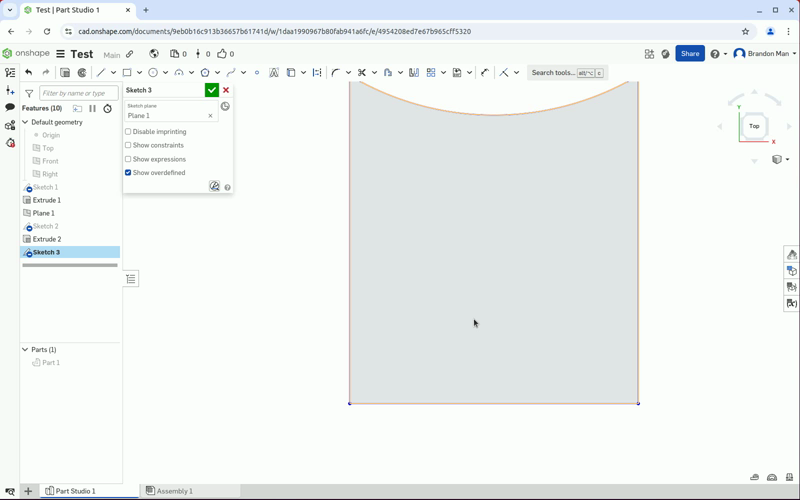
click(474, 318)
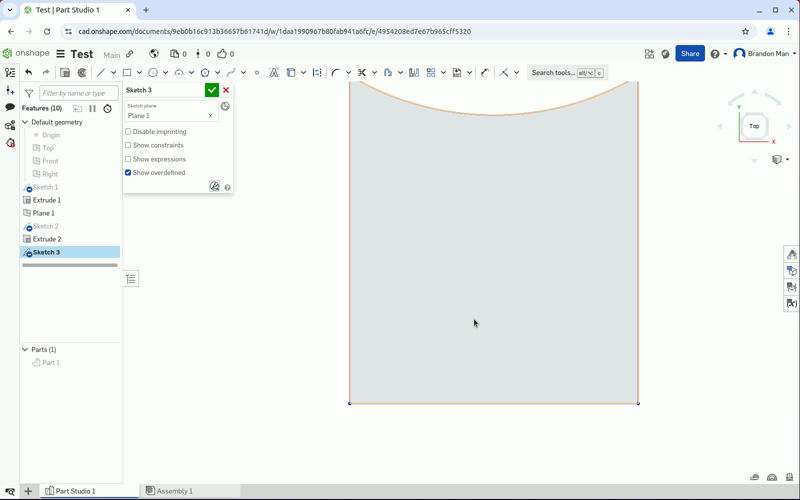
scroll(-6)
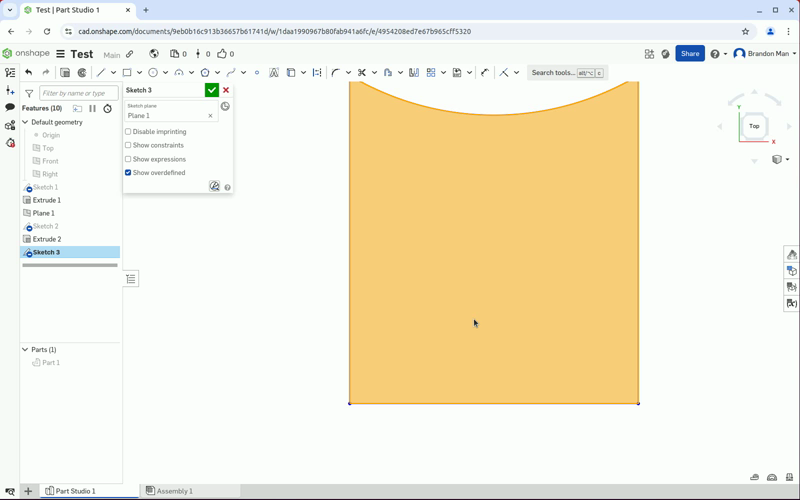
scroll(-6)
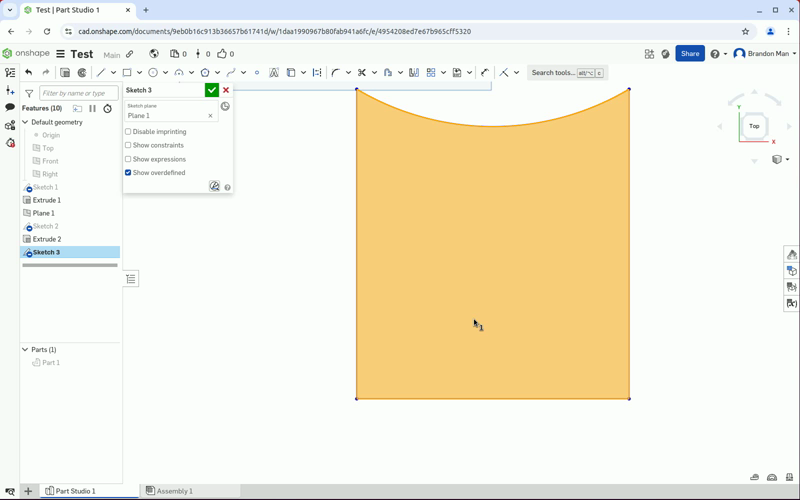
scroll(-6)
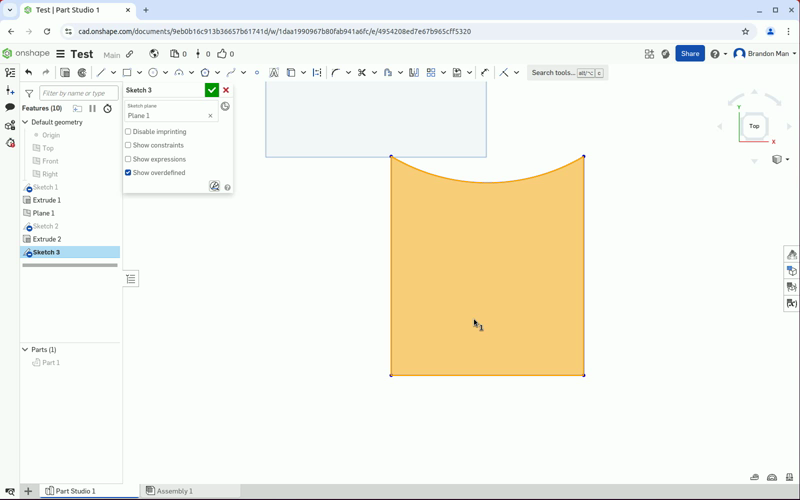
scroll(-6)
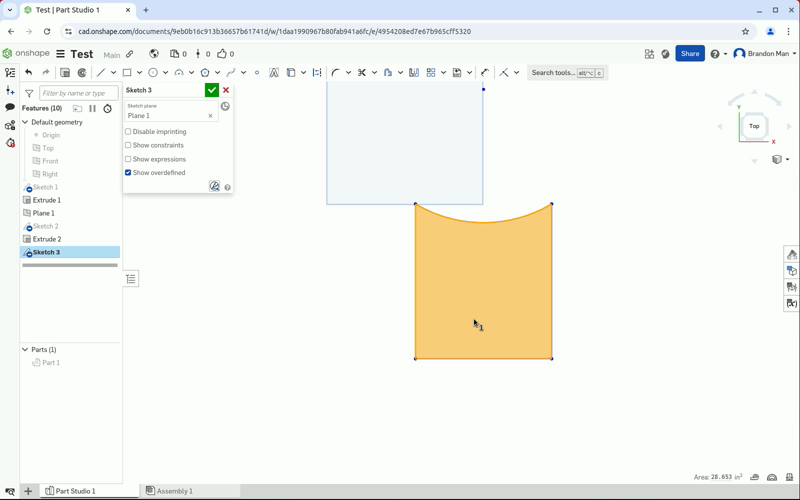
scroll(-6)
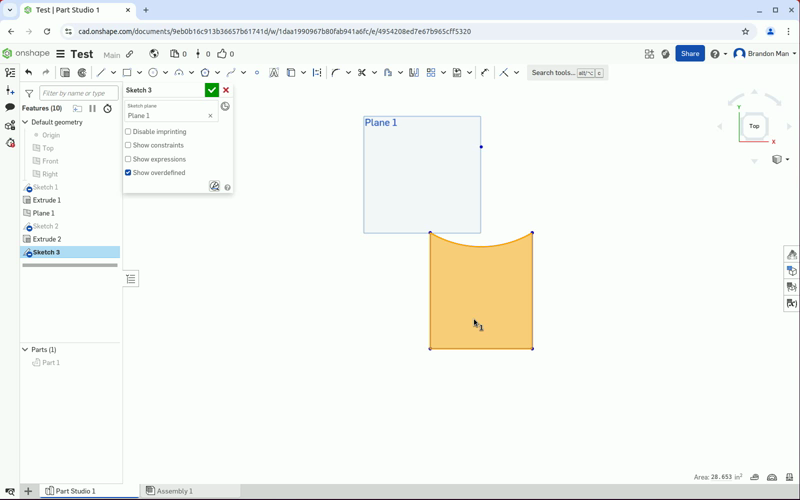
scroll(-6)
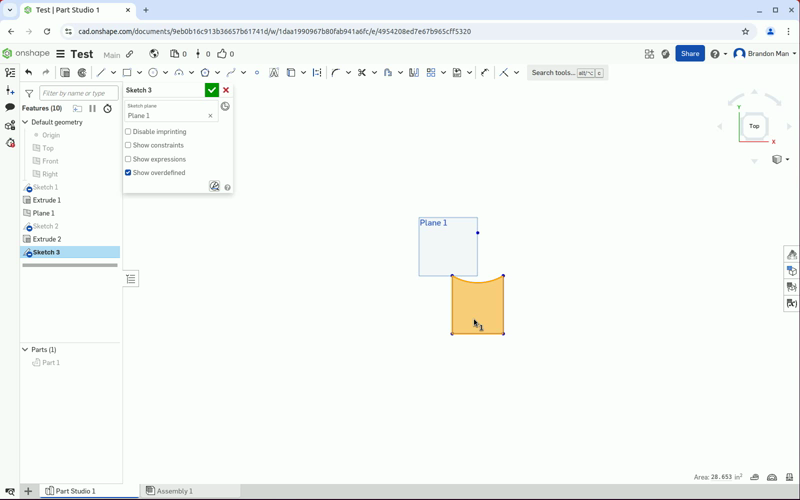
scroll(-6)
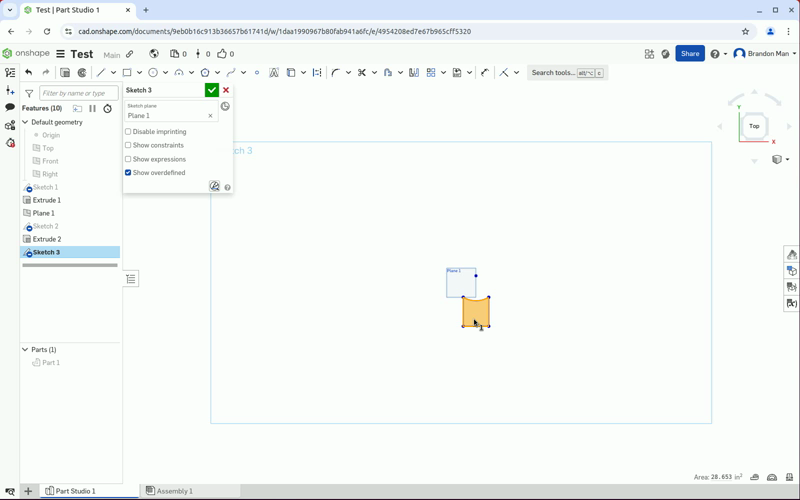
mouse_move(73, 352)
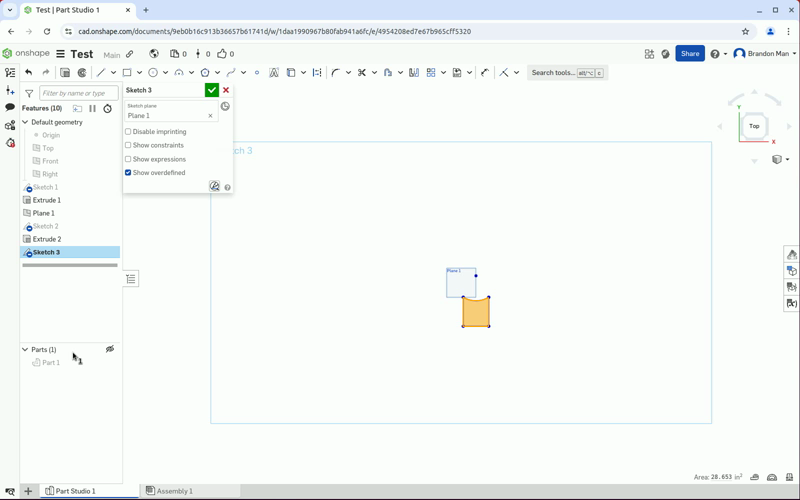
key(shift+y)
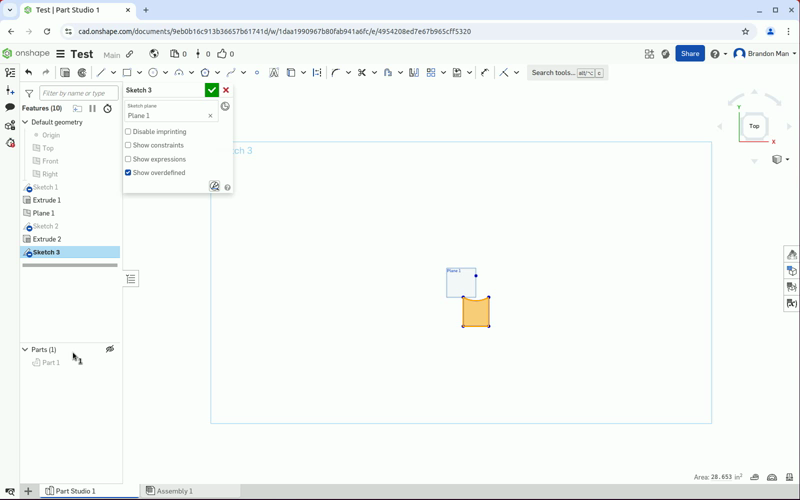
key(shift+e)
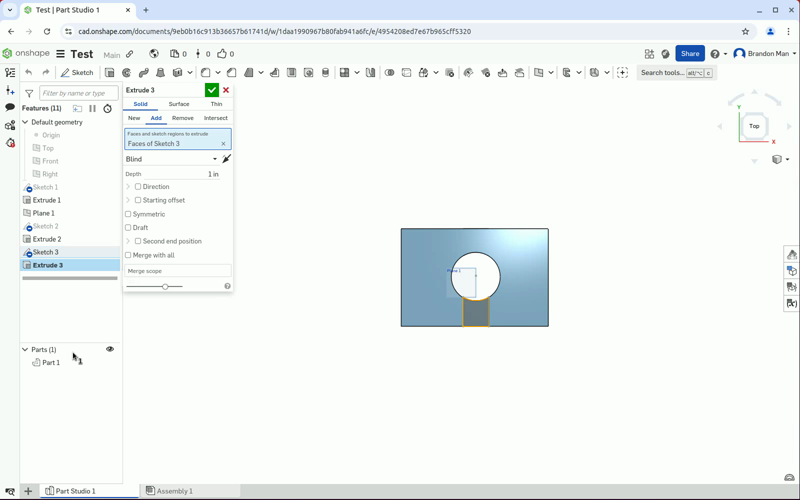
mouse_move(143, 106)
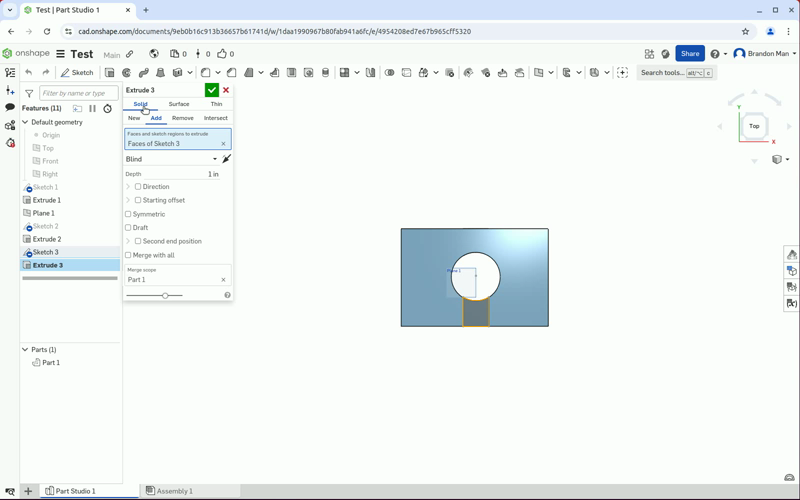
click(143, 106)
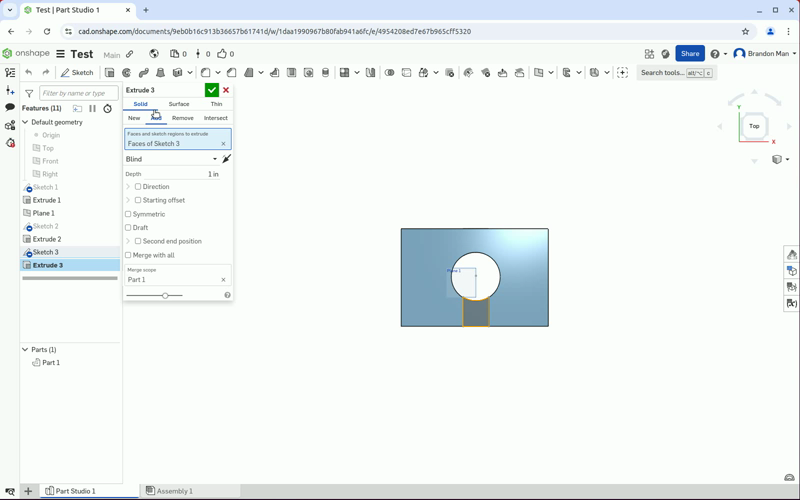
mouse_move(186, 120)
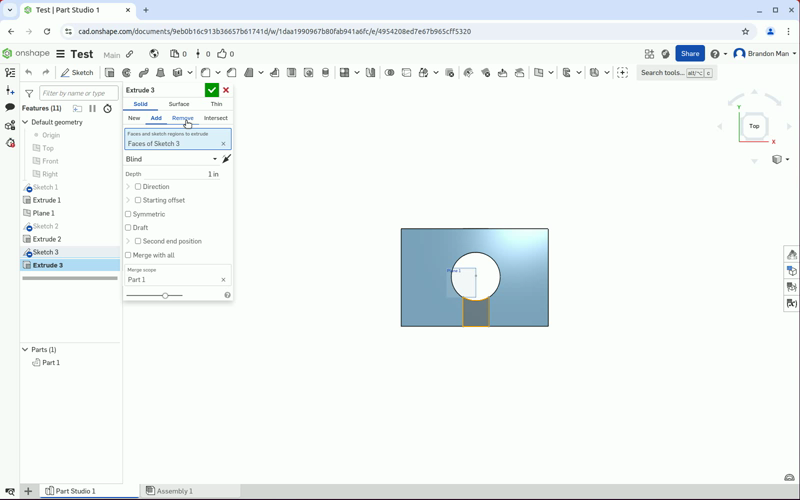
click(186, 120)
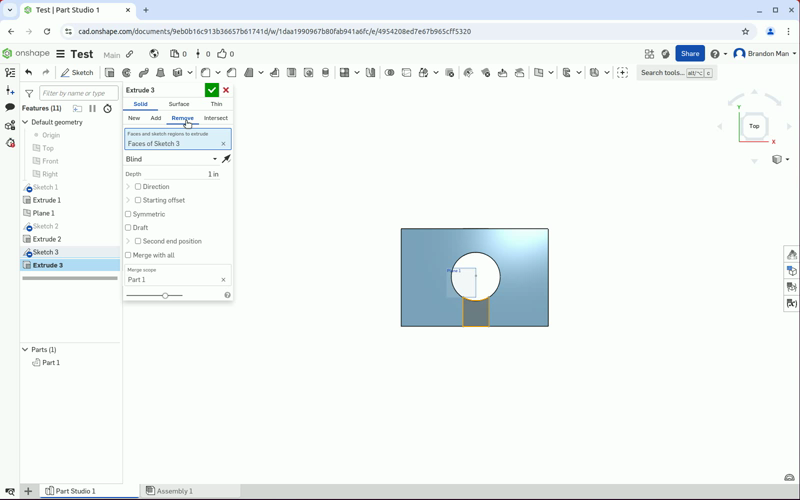
key(tab, 4)
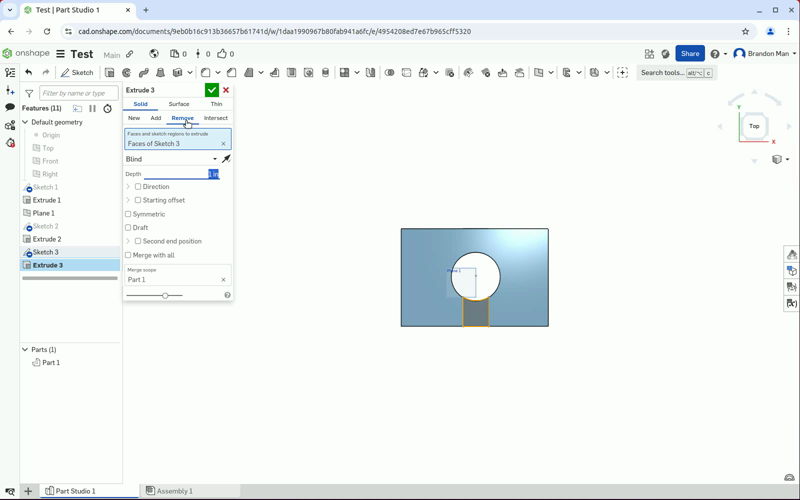
text(1.926)
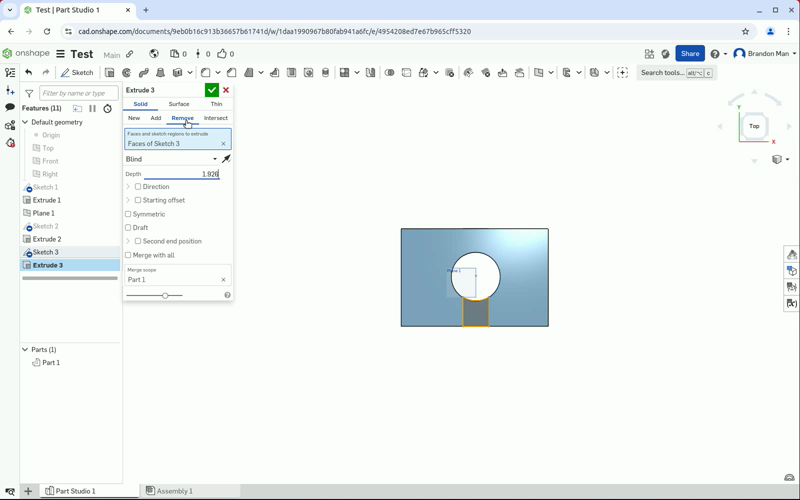
key(tab, 6)
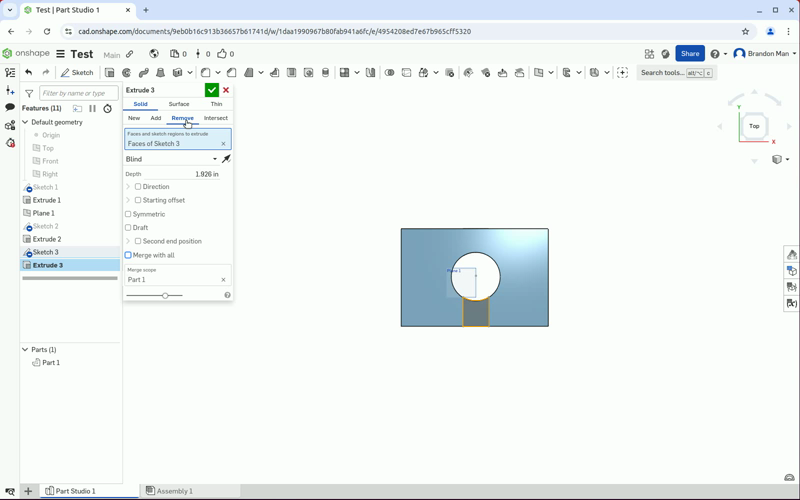
key(space)
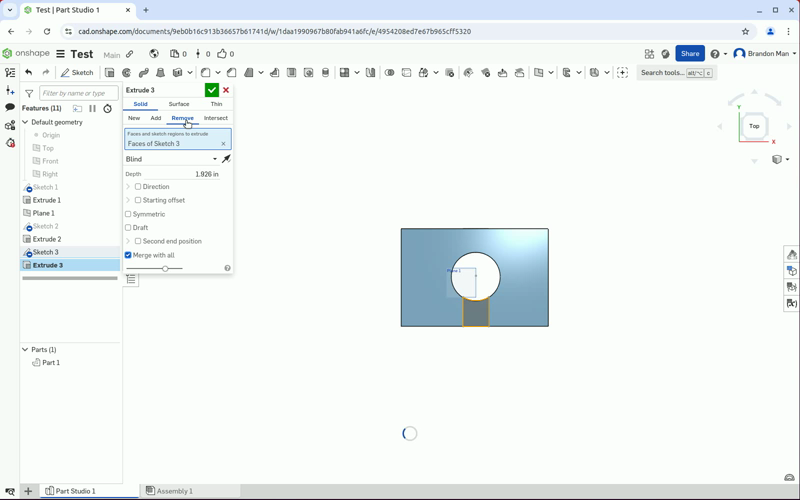
key(enter)
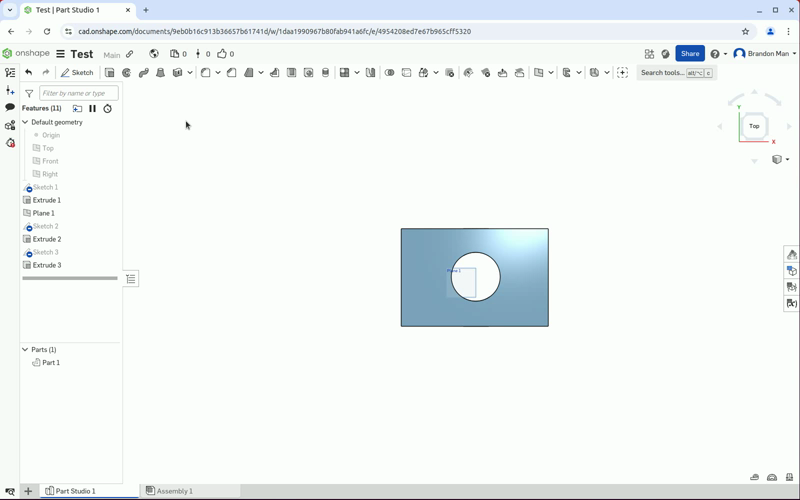
key(shift+h)
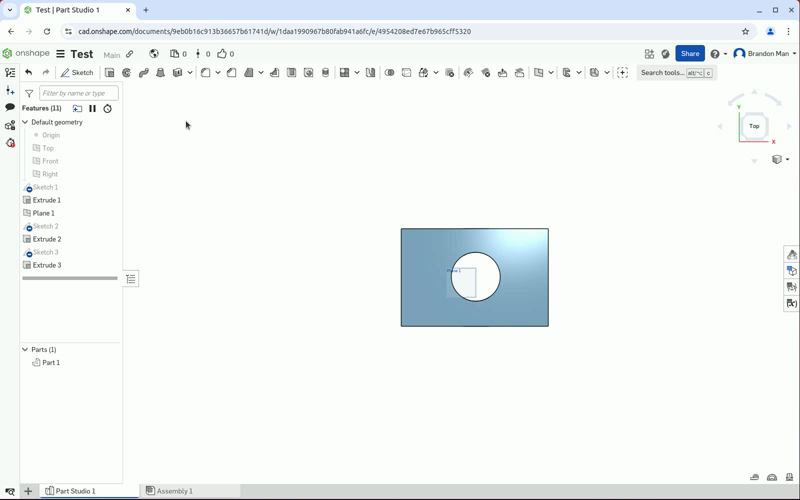
key(shift+h)
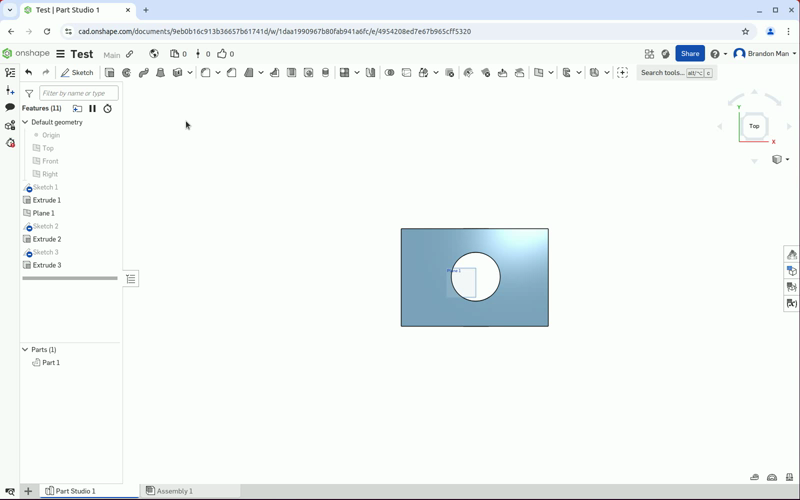
mouse_move(73, 189)
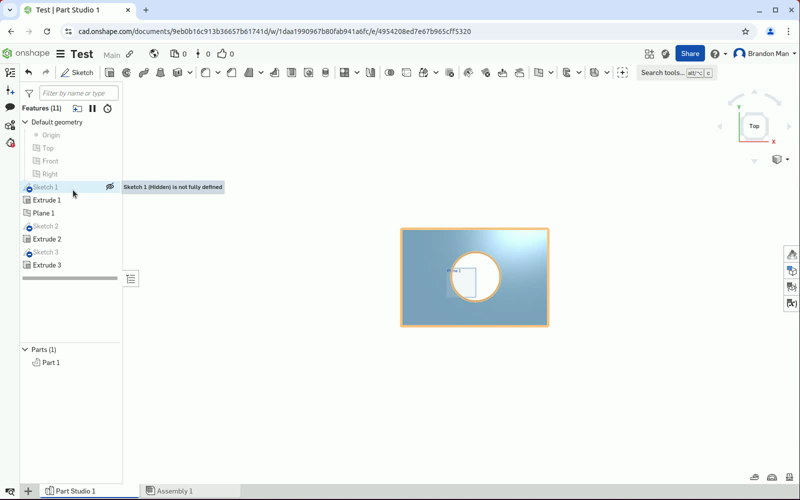
click(73, 189)
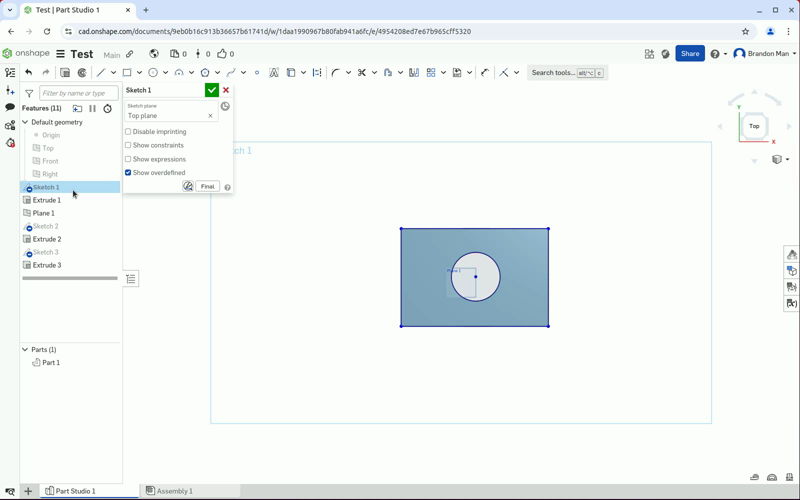
mouse_move(229, 92)
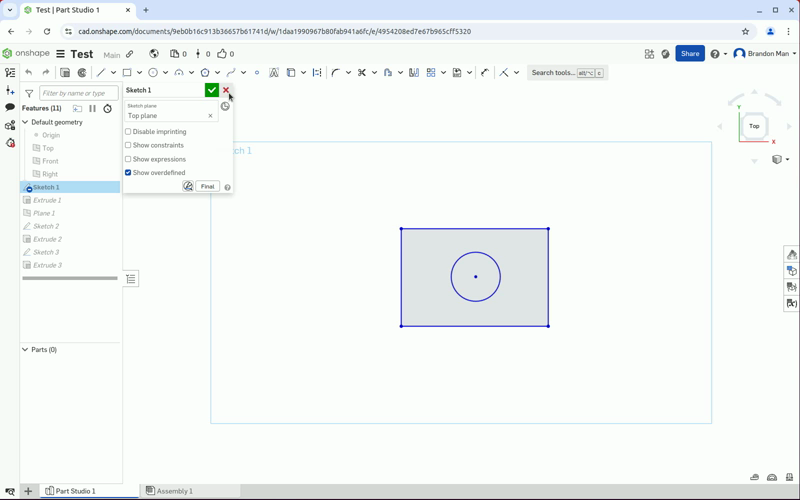
click(229, 92)
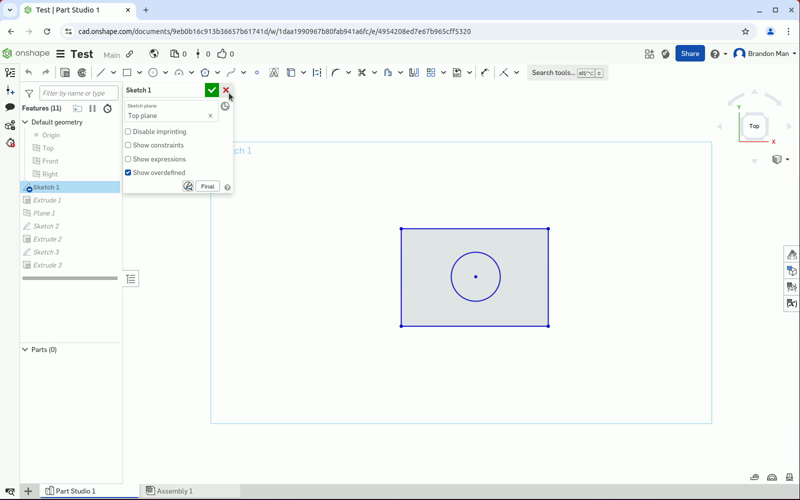
key(shift+s)
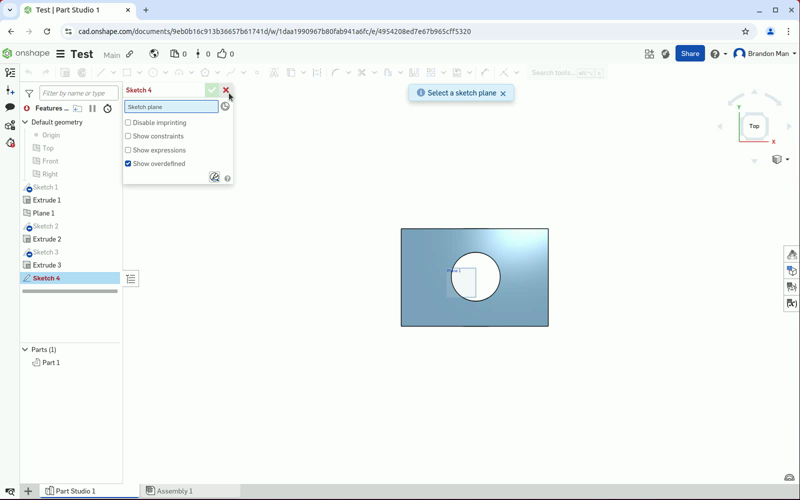
mouse_move(73, 215)
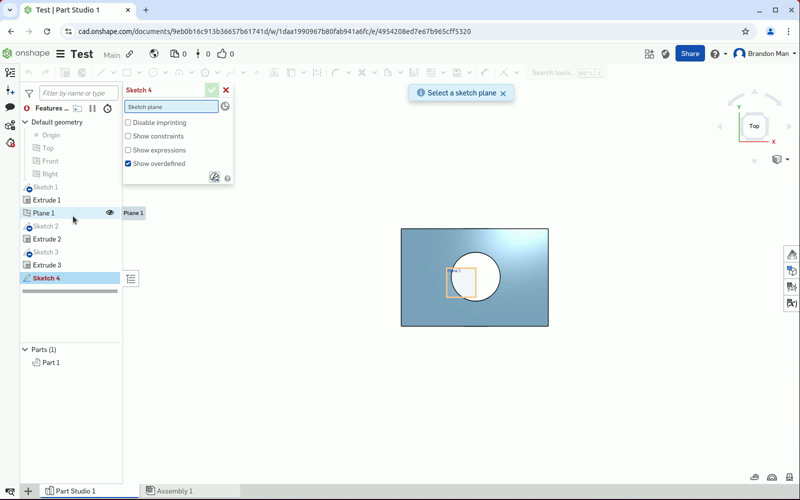
click(73, 215)
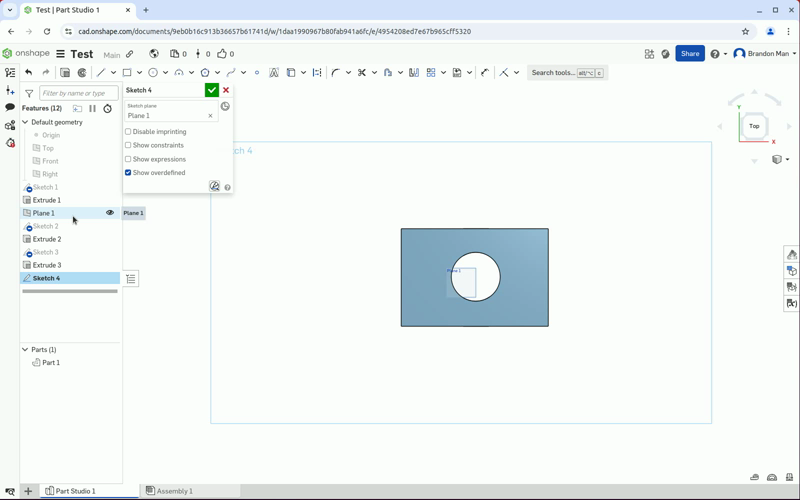
mouse_move(73, 352)
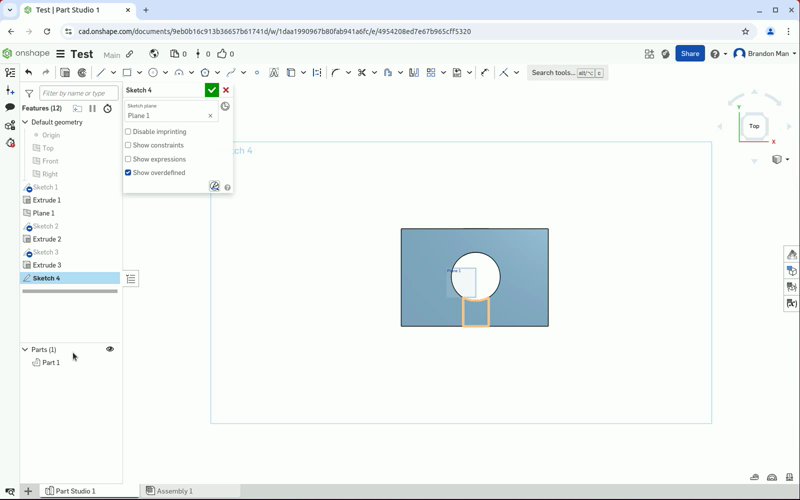
key(y)
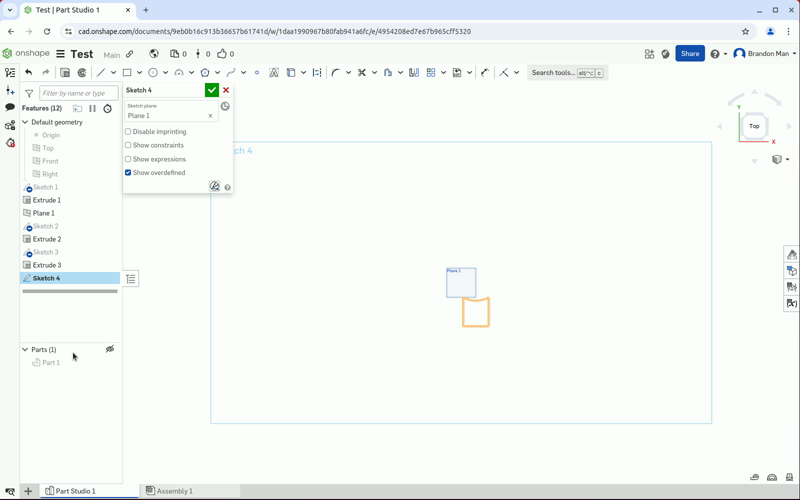
key(l)
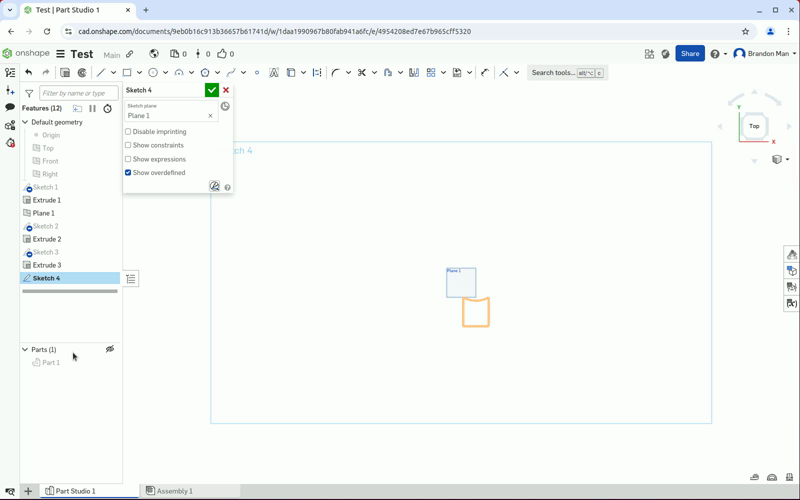
key_down(shift)
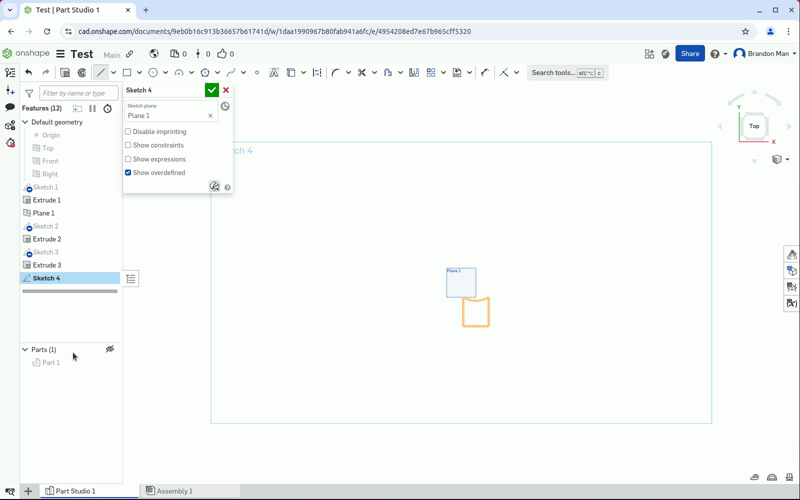
mouse_move(405, 326)
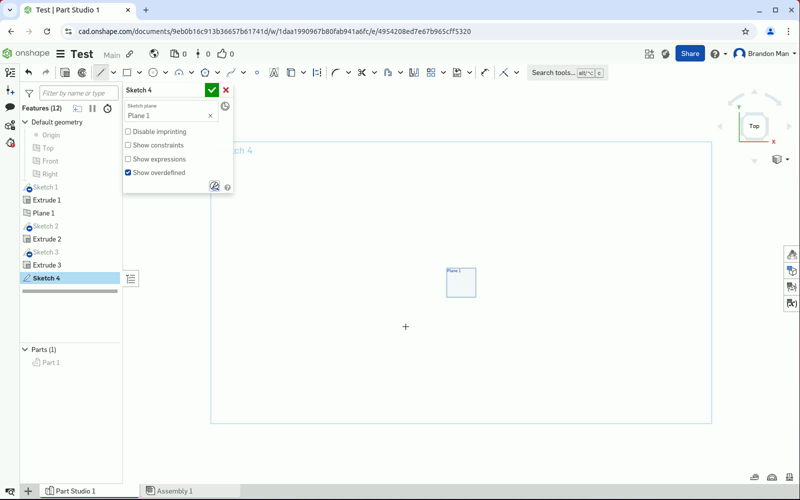
click(405, 326)
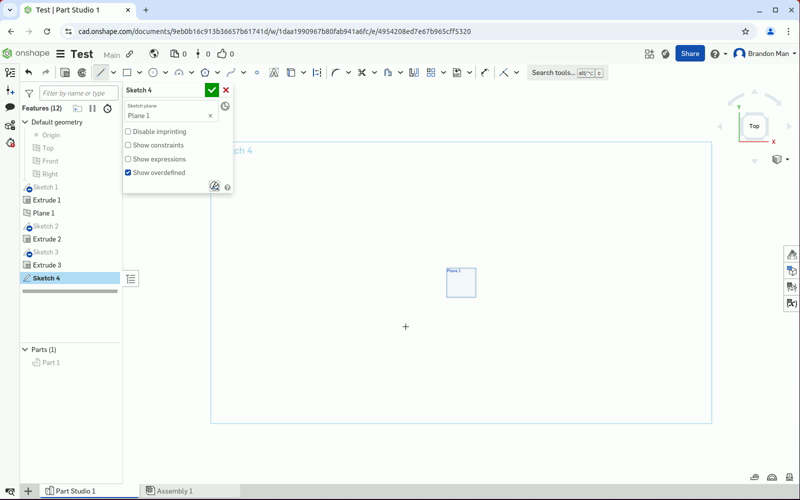
key_up(shift)
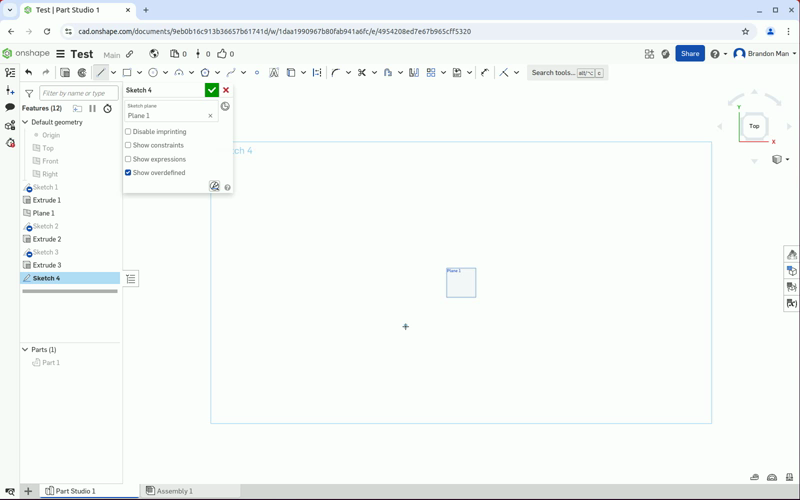
key_down(shift)
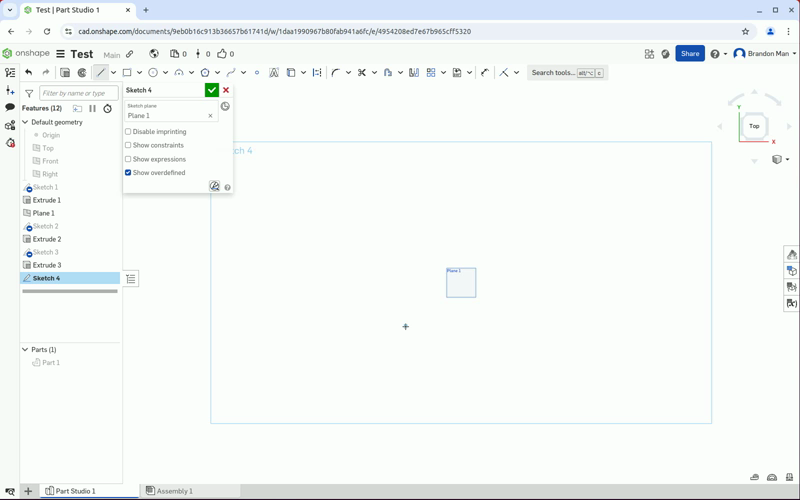
mouse_move(435, 326)
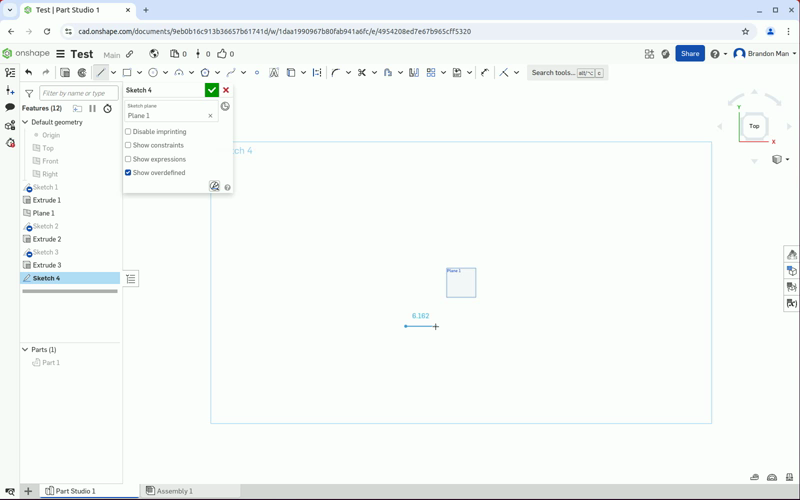
mouse_move(407, 326)
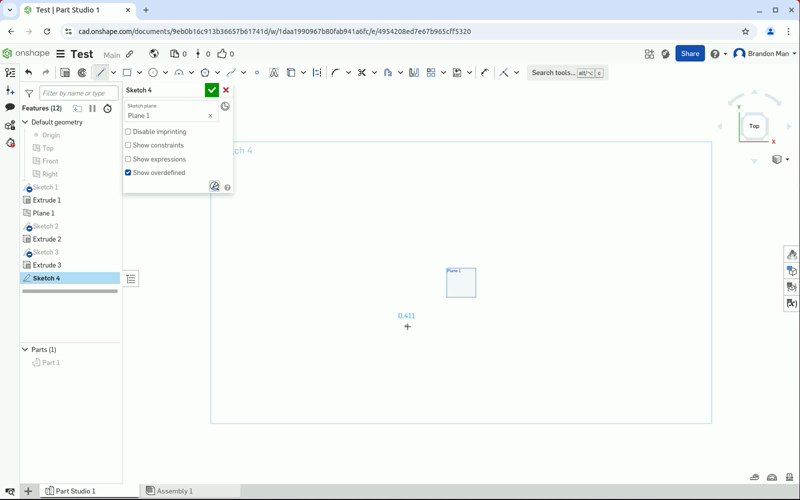
scroll(6)
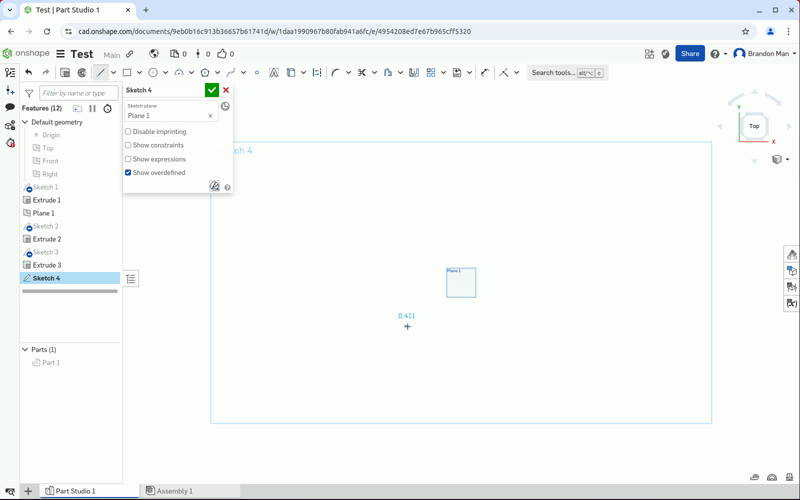
scroll(6)
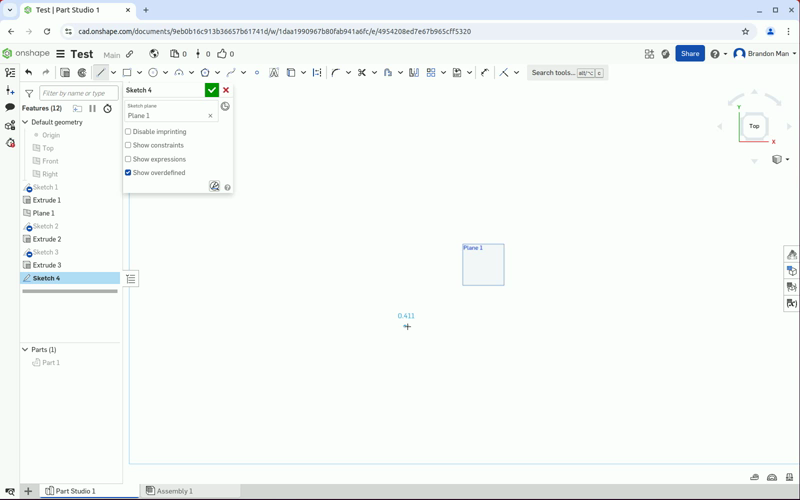
scroll(6)
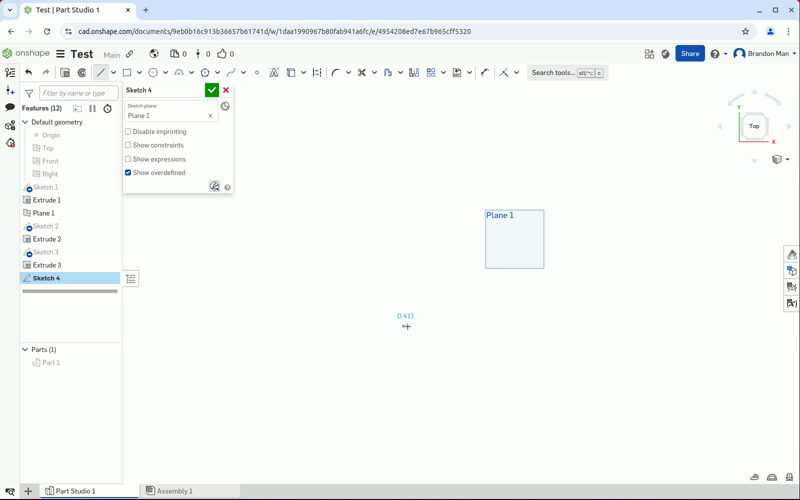
scroll(6)
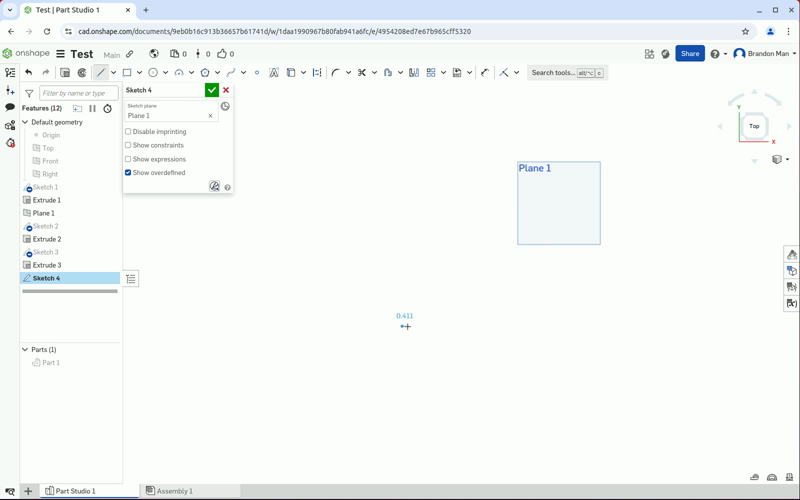
scroll(6)
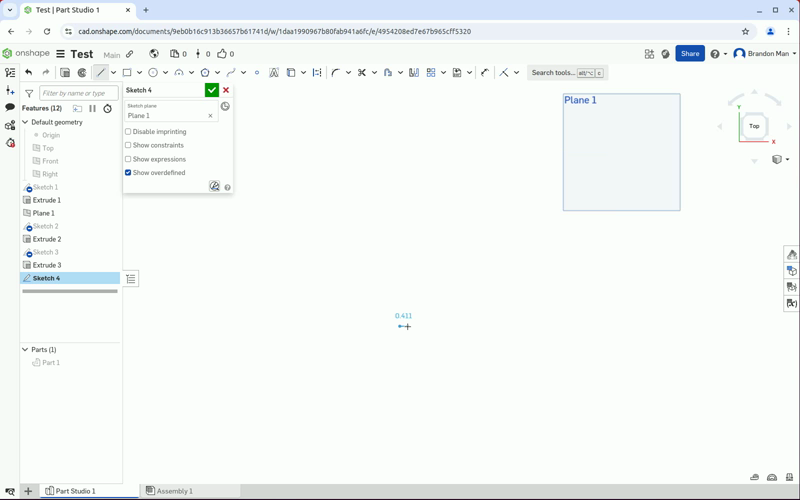
scroll(6)
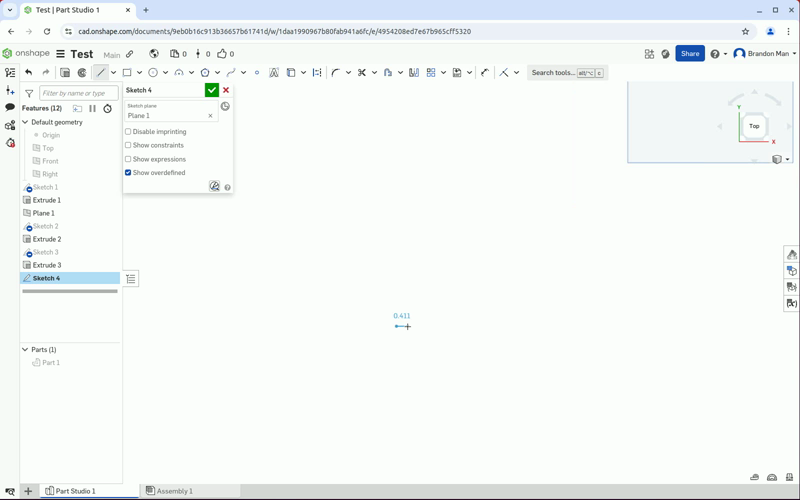
scroll(6)
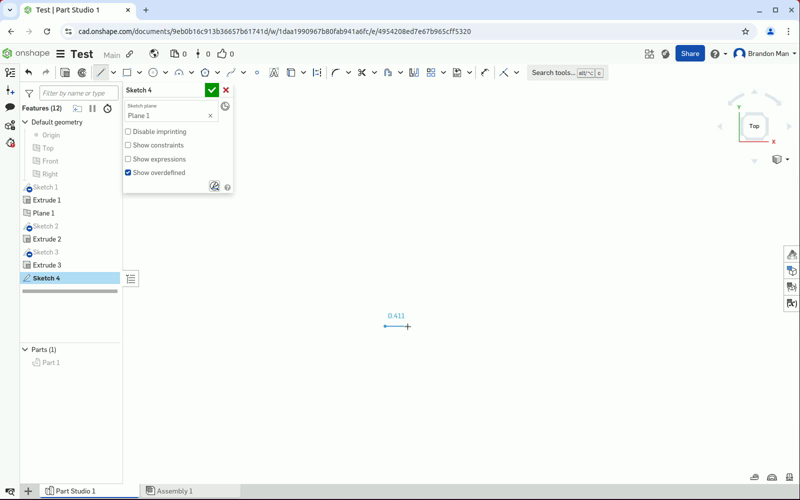
click(407, 326)
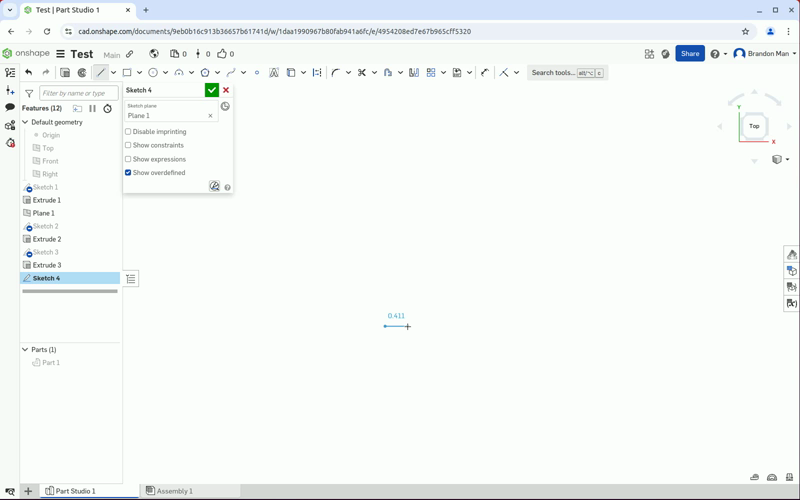
scroll(-6)
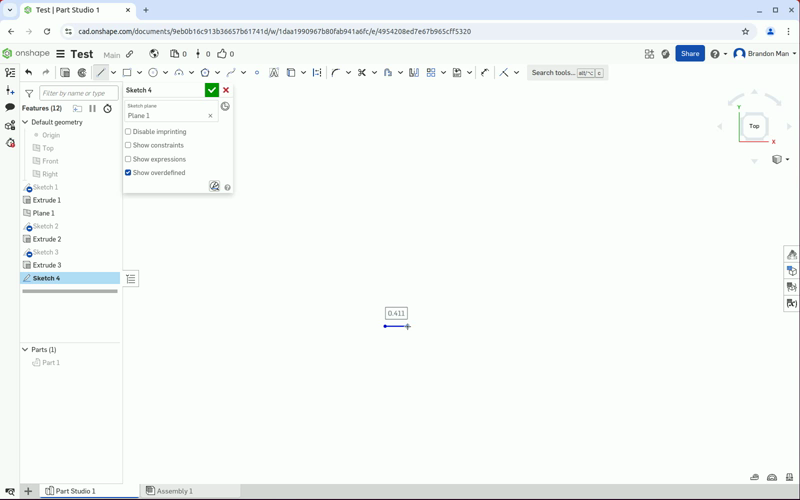
scroll(-6)
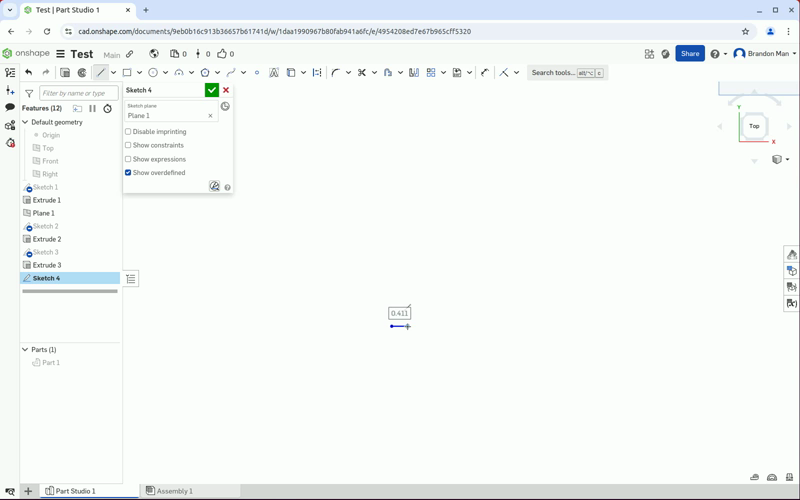
scroll(-6)
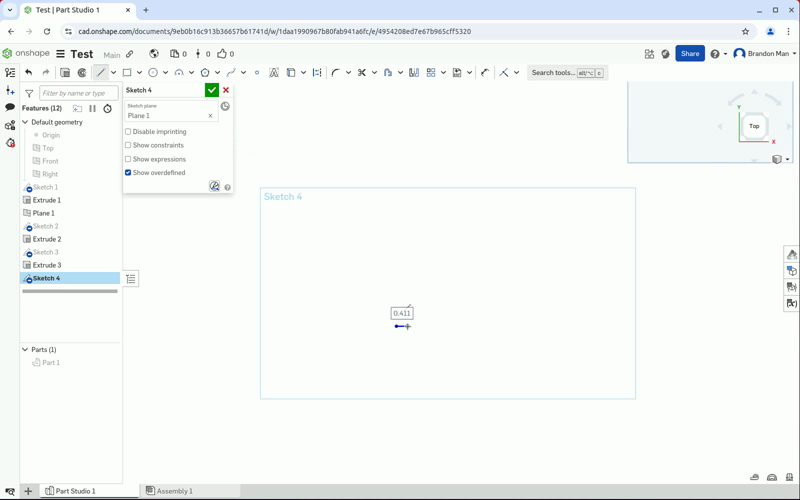
scroll(-6)
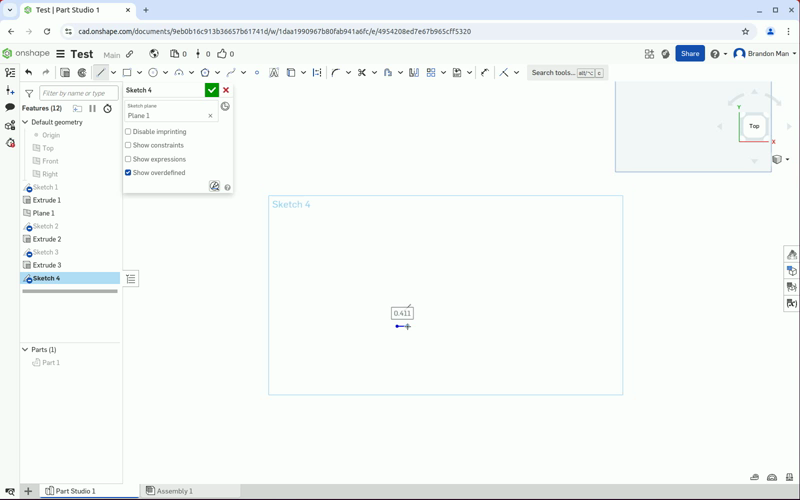
scroll(-6)
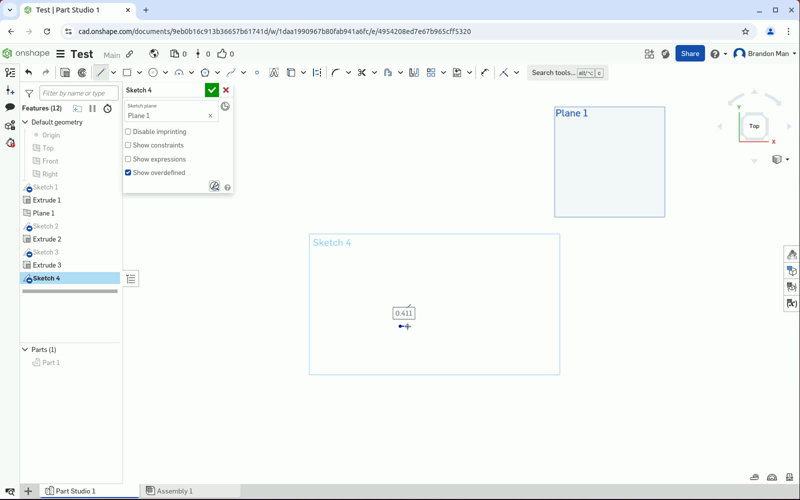
scroll(-6)
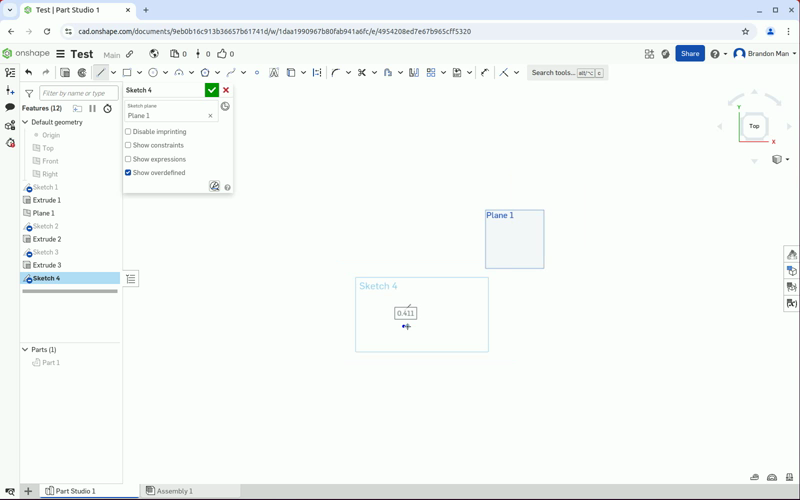
scroll(-6)
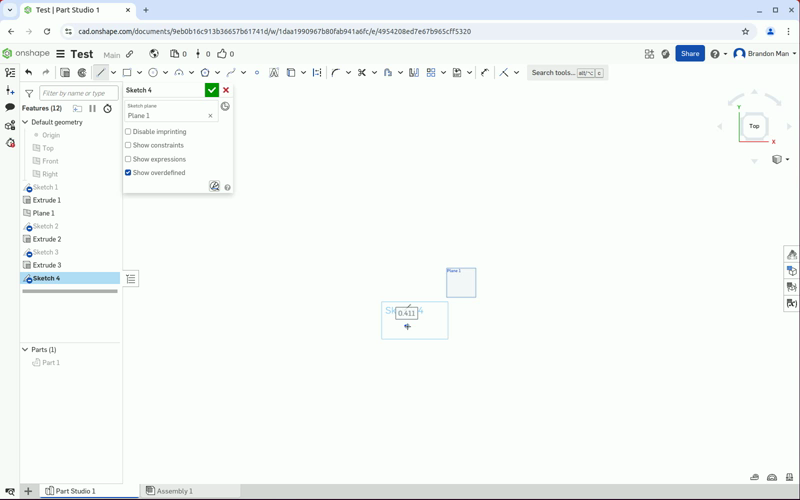
key_up(shift)
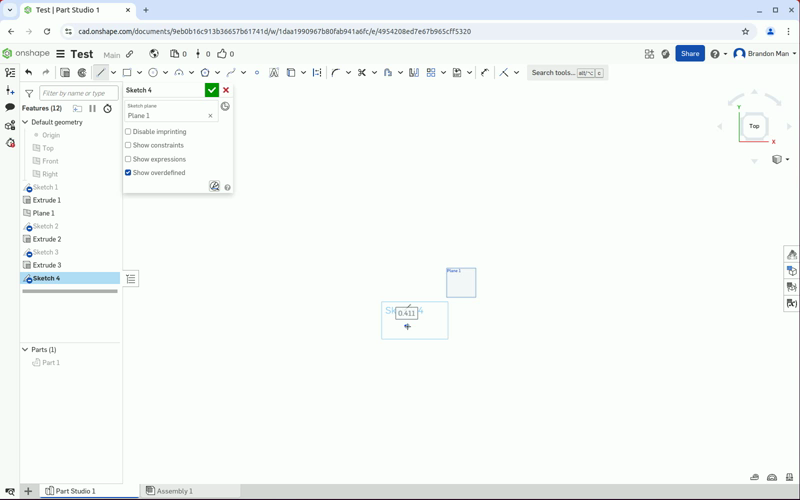
key_down(shift)
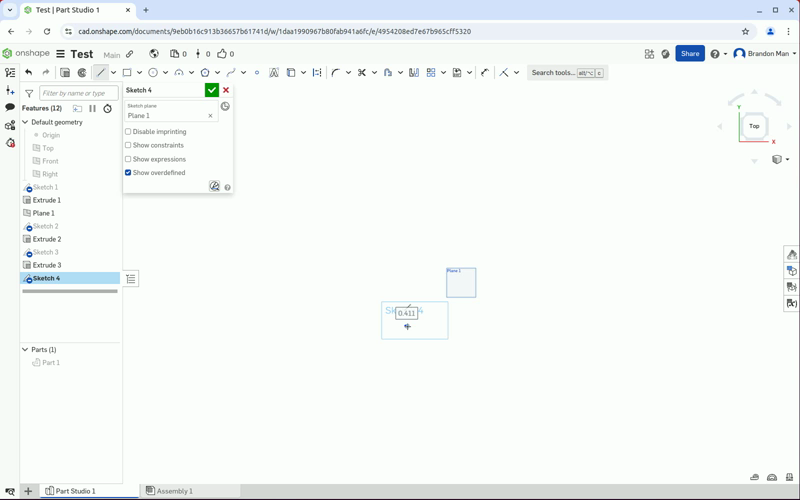
mouse_move(407, 227)
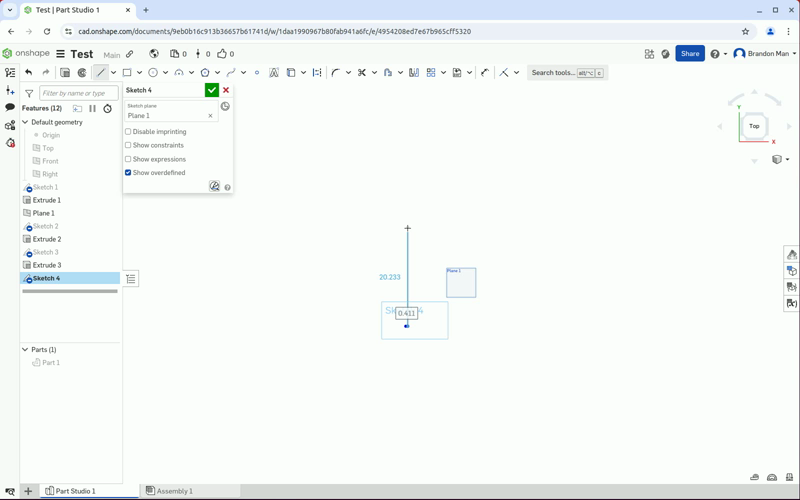
click(407, 227)
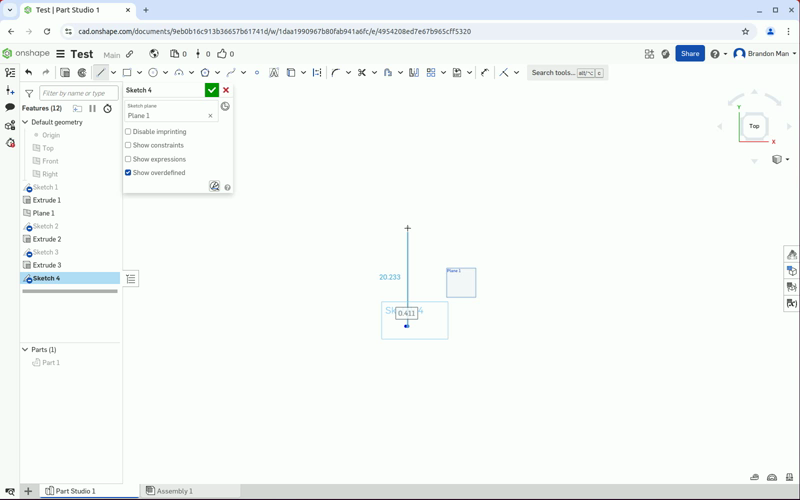
key_up(shift)
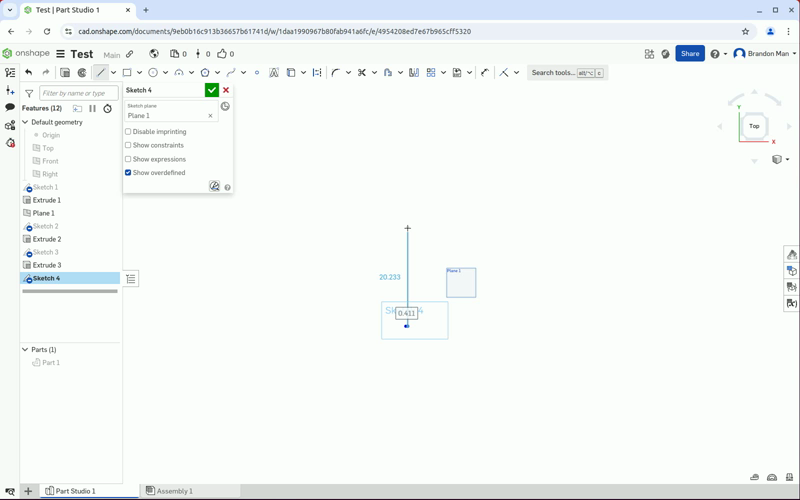
key_down(shift)
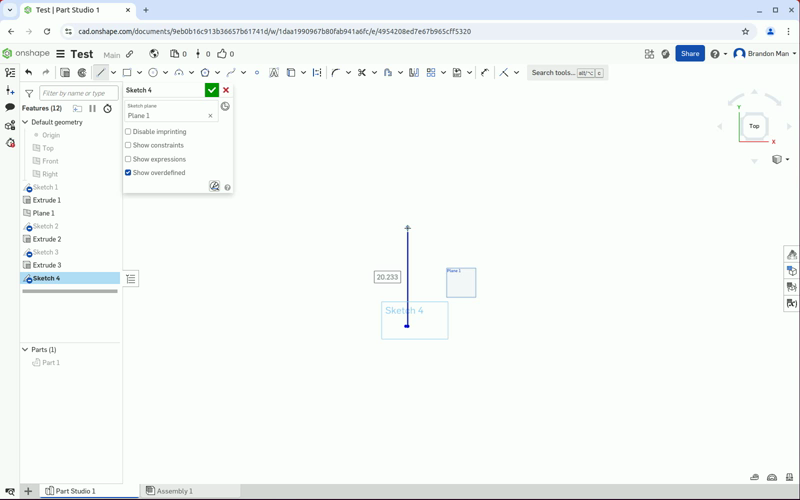
mouse_move(437, 227)
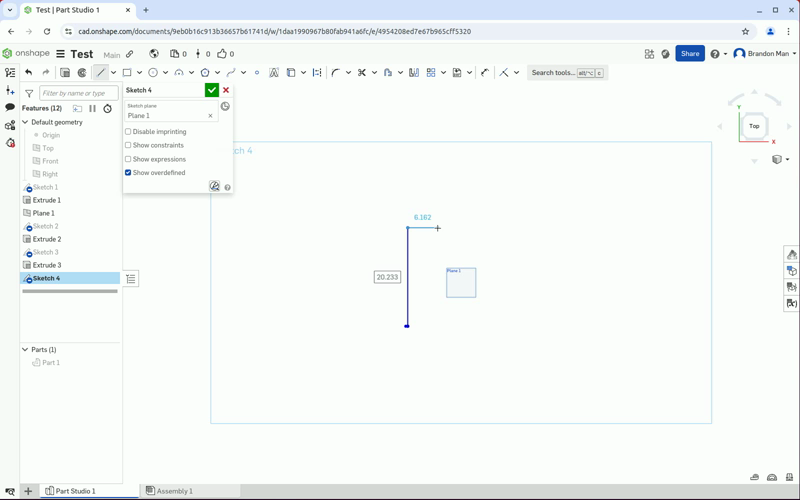
mouse_move(405, 227)
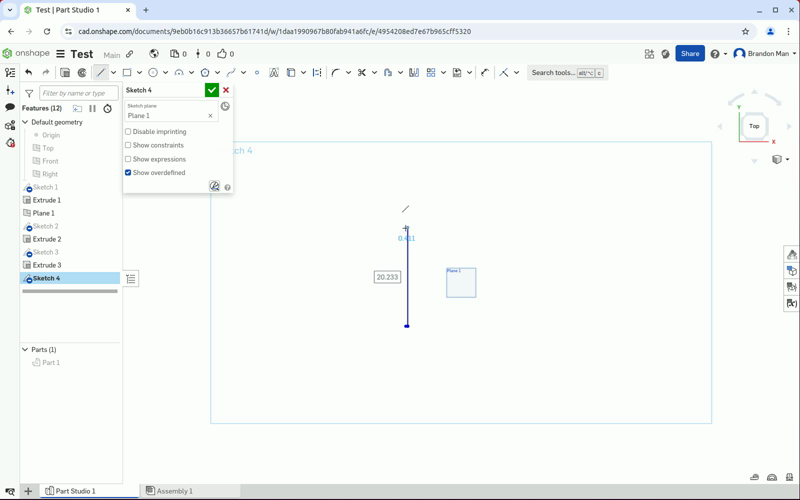
scroll(6)
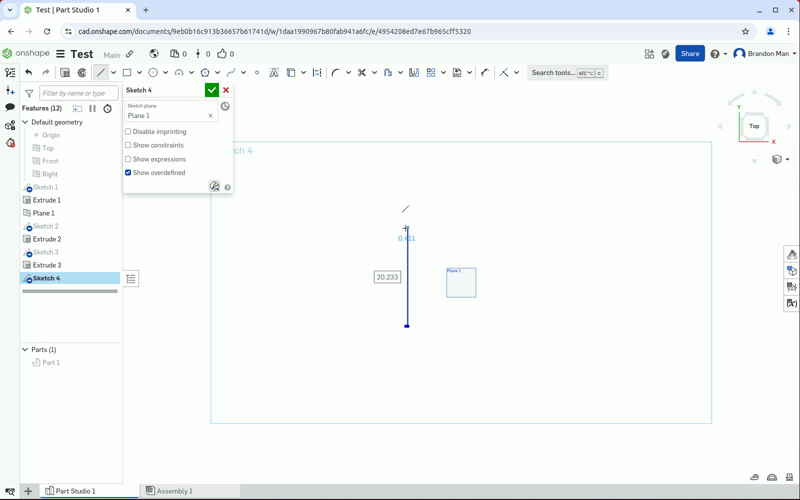
scroll(6)
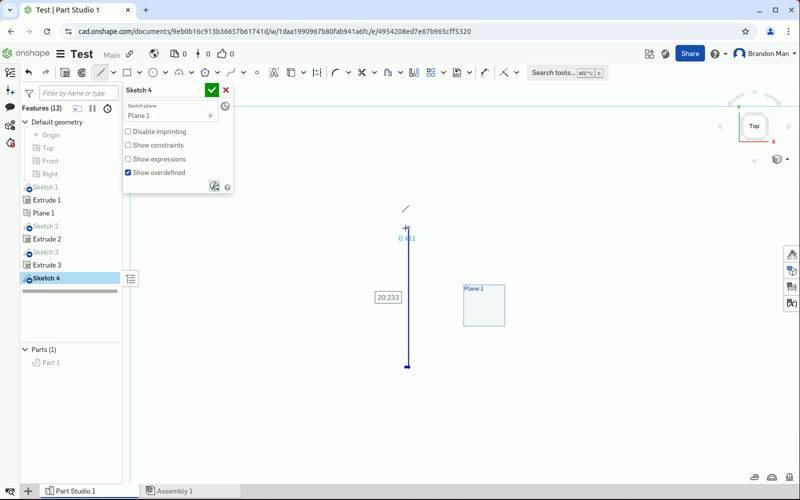
scroll(6)
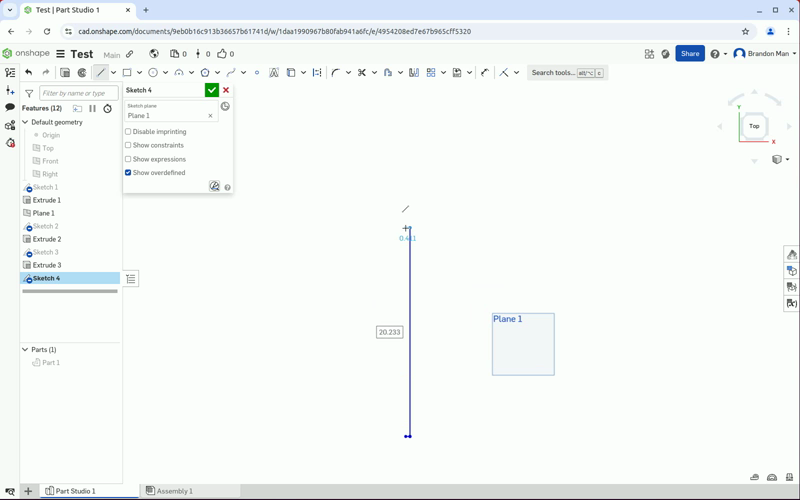
scroll(6)
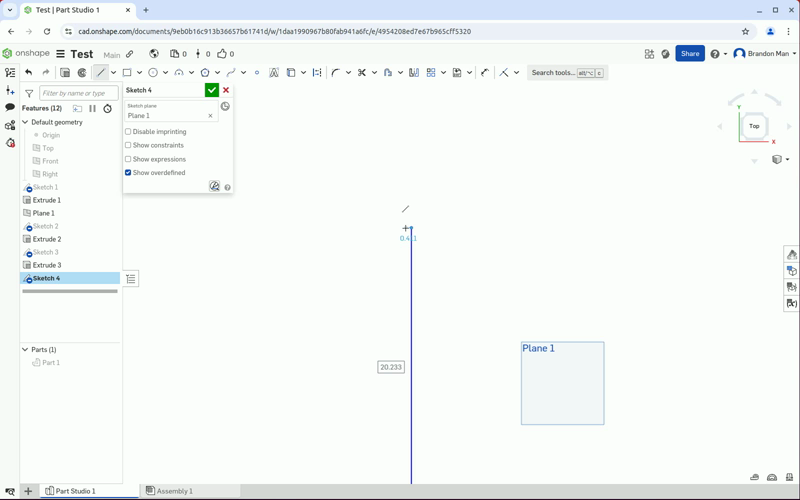
scroll(6)
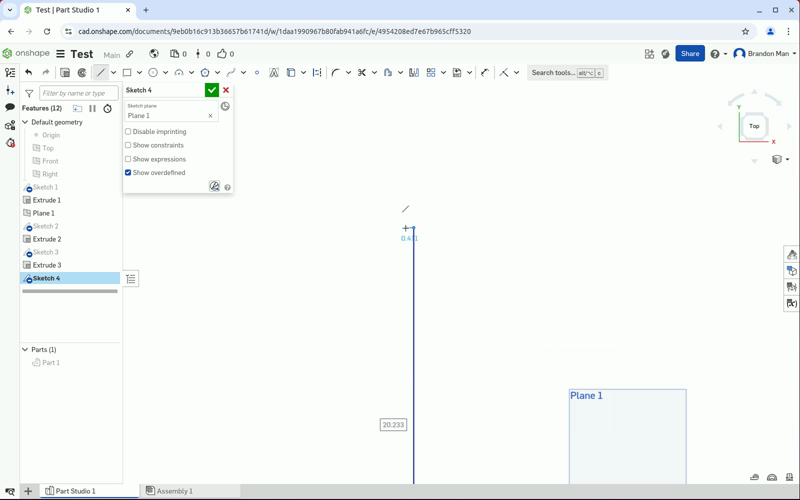
scroll(6)
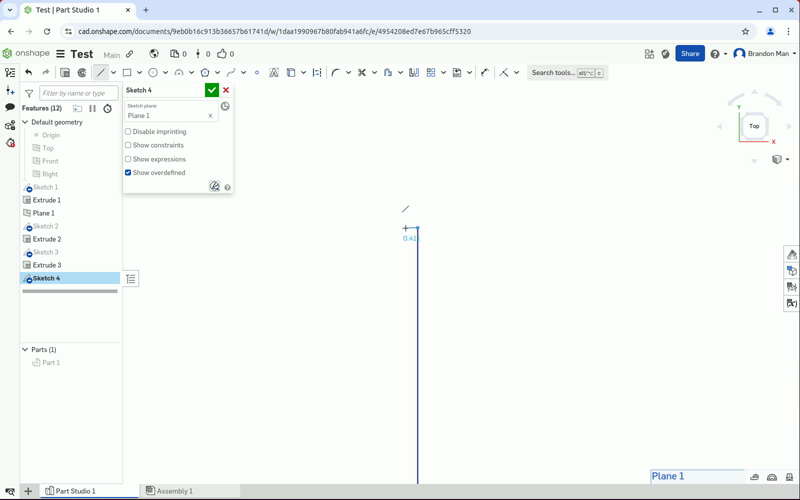
scroll(6)
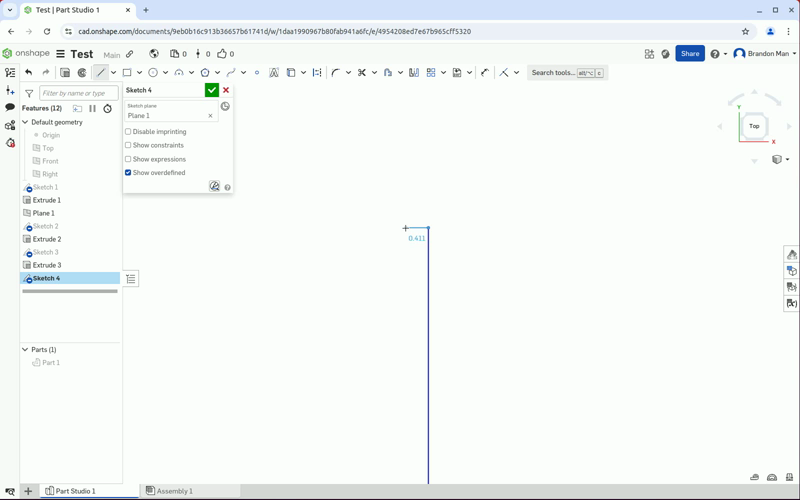
click(405, 227)
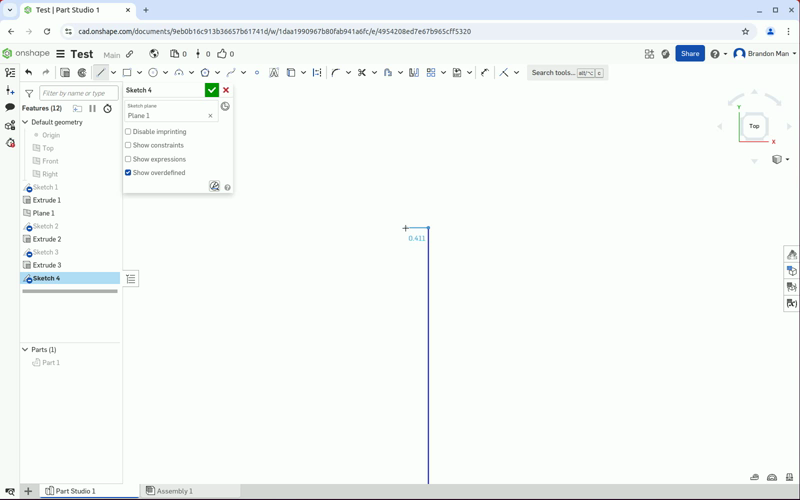
scroll(-6)
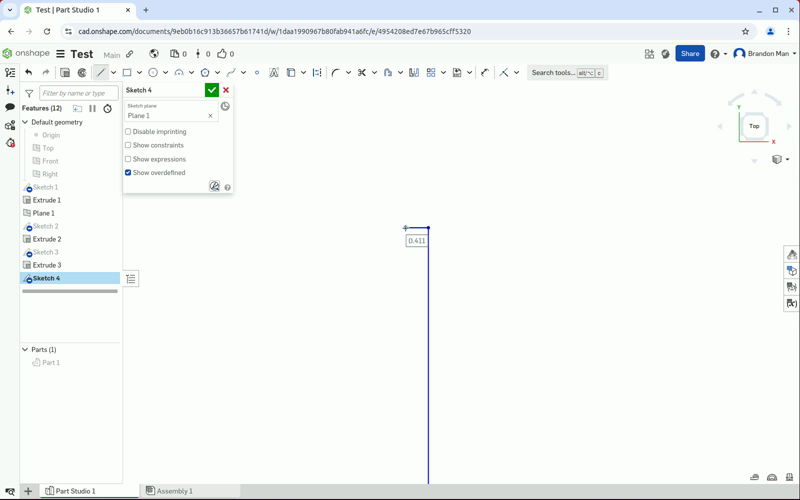
scroll(-6)
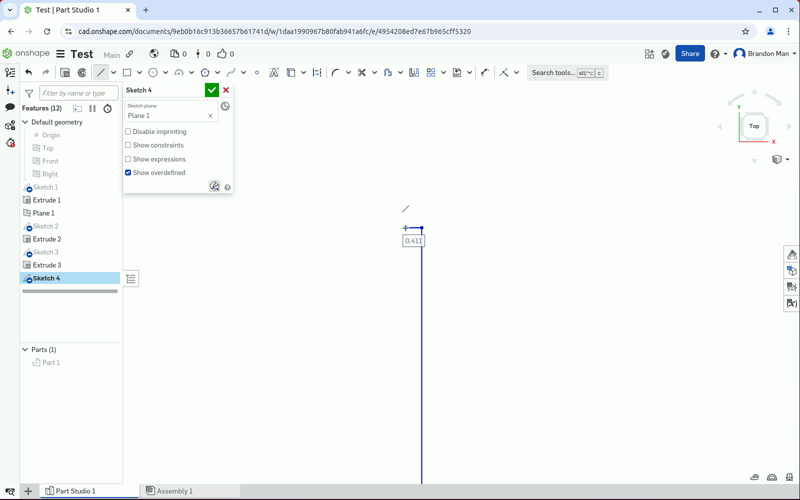
scroll(-6)
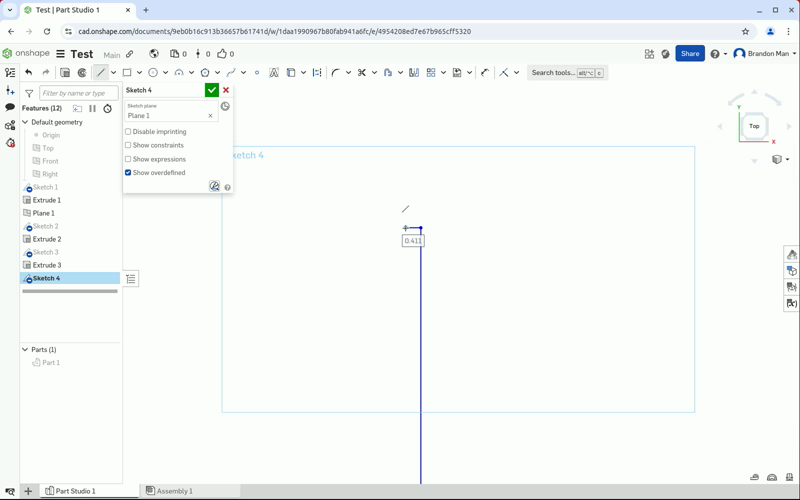
scroll(-6)
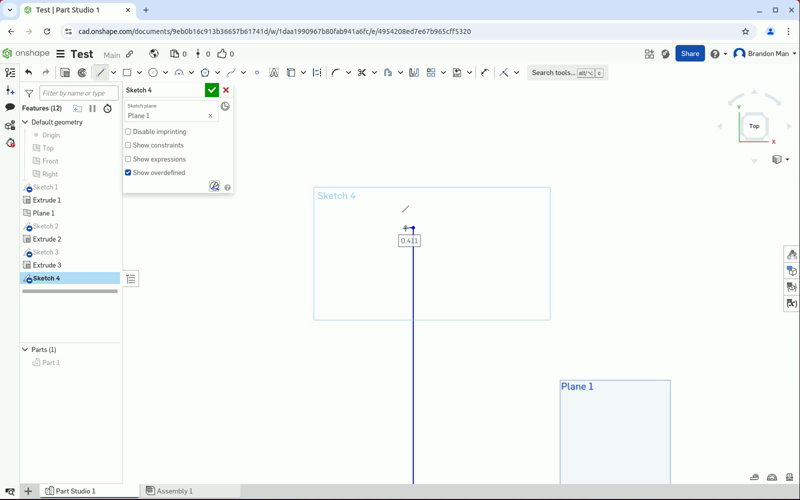
scroll(-6)
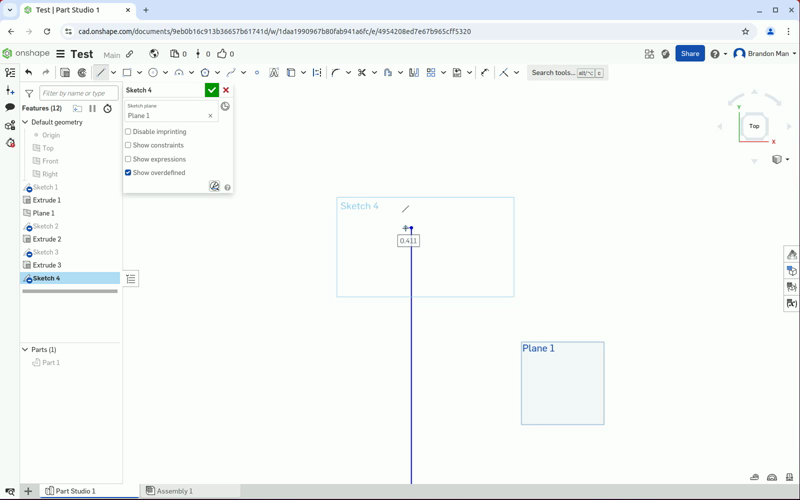
scroll(-6)
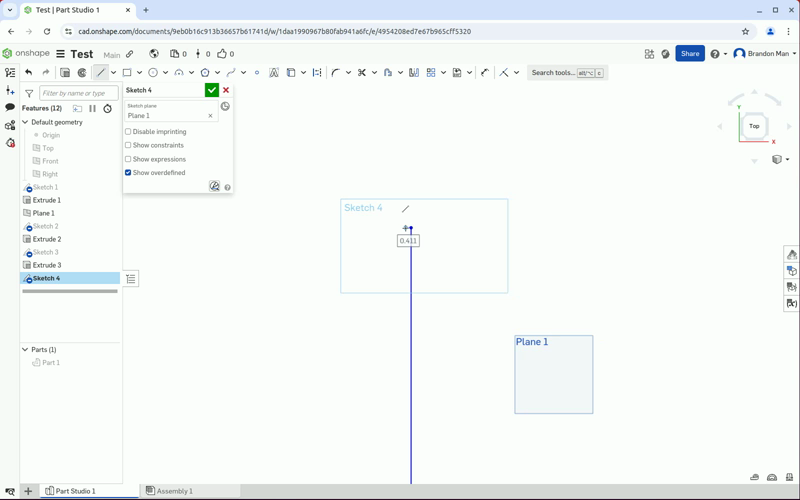
scroll(-6)
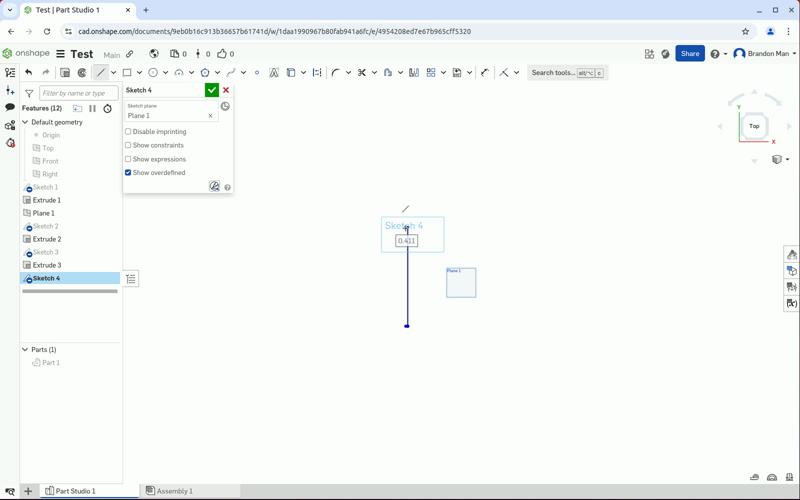
key_up(shift)
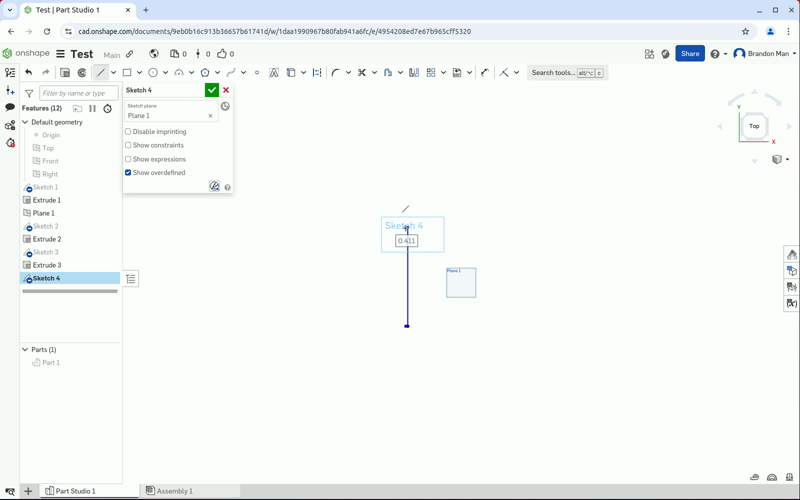
key_down(shift)
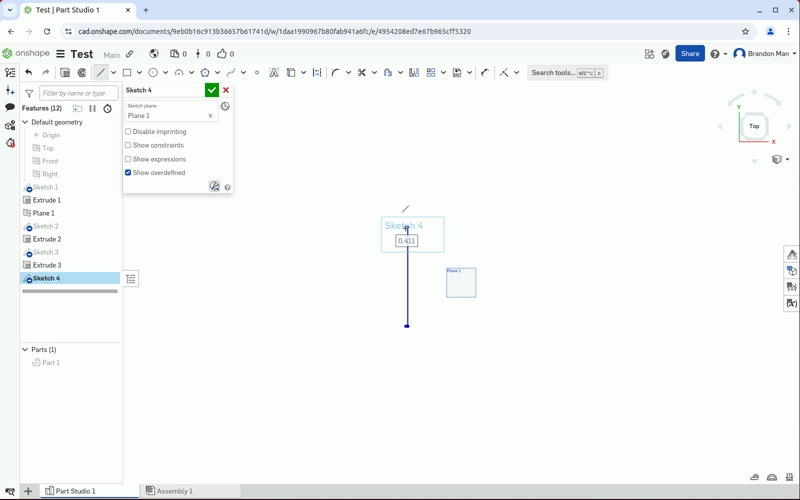
mouse_move(405, 326)
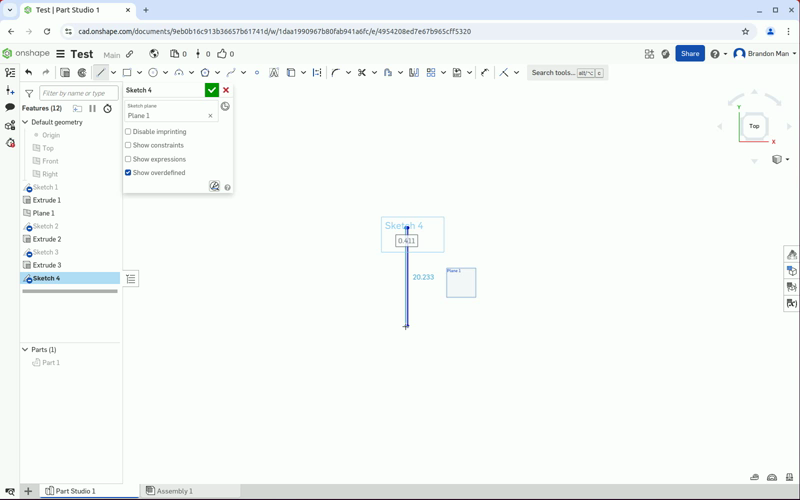
scroll(6)
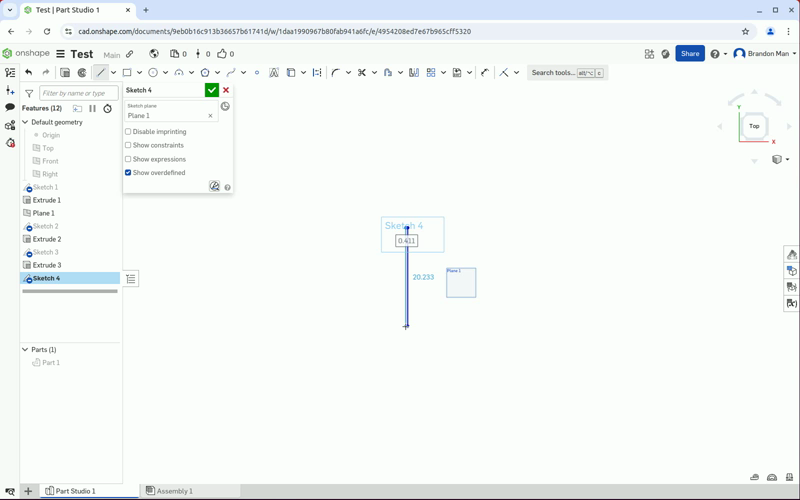
scroll(6)
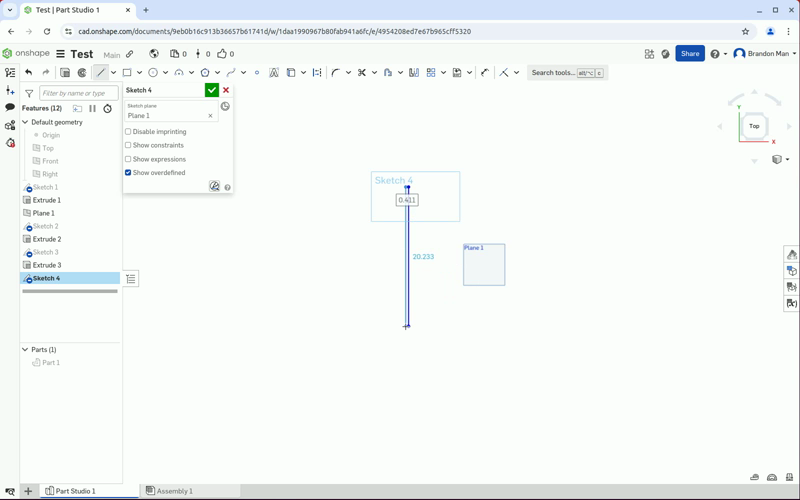
scroll(6)
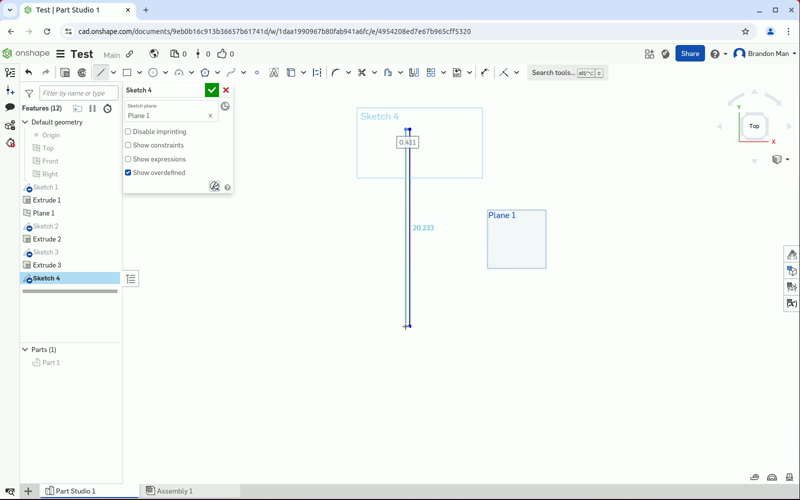
scroll(6)
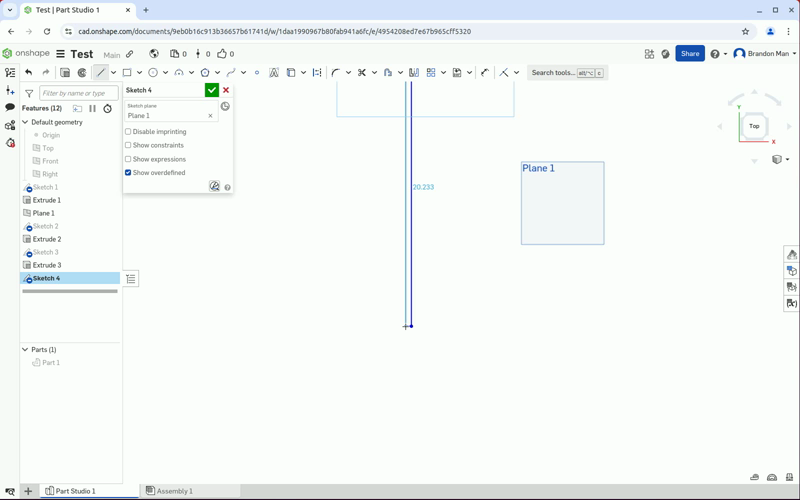
scroll(6)
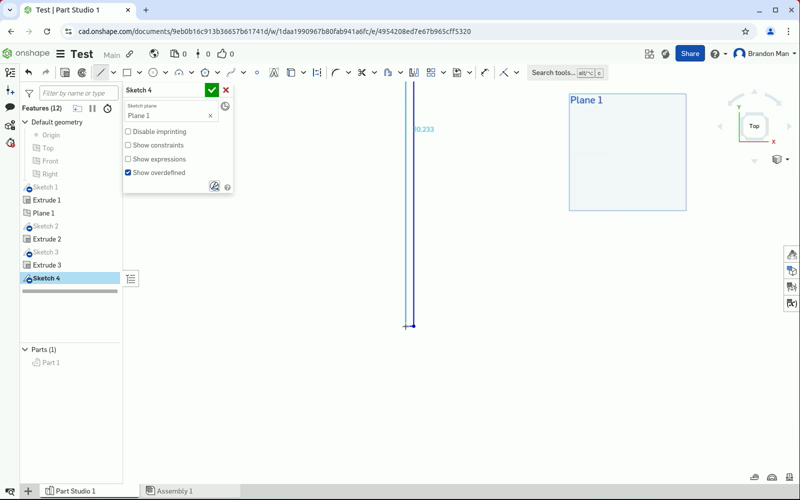
scroll(6)
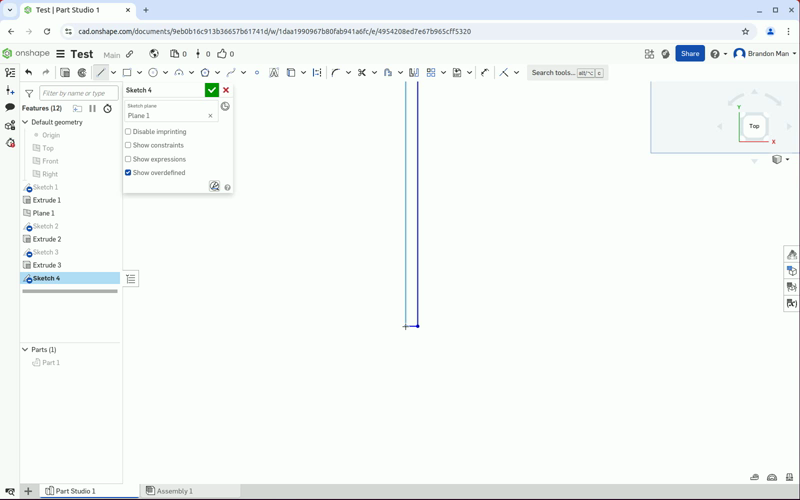
scroll(6)
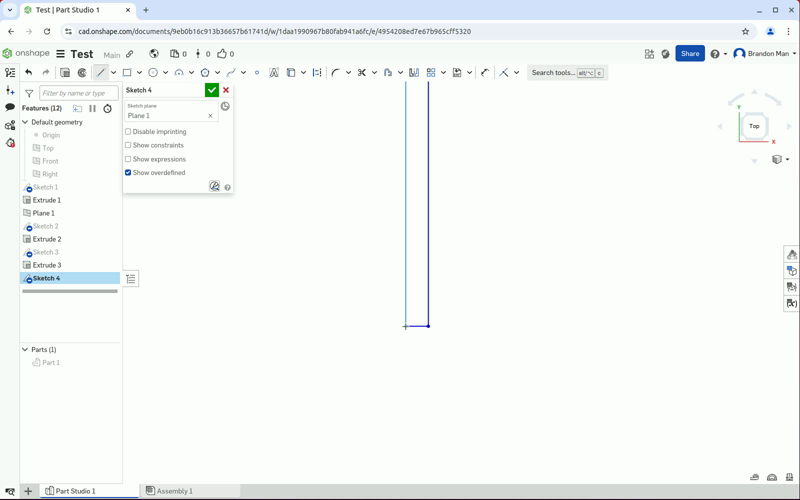
key_up(shift)
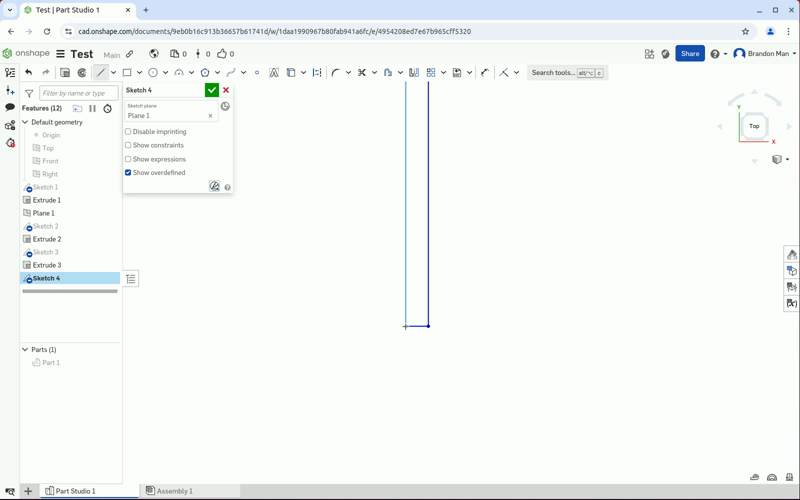
click(405, 326)
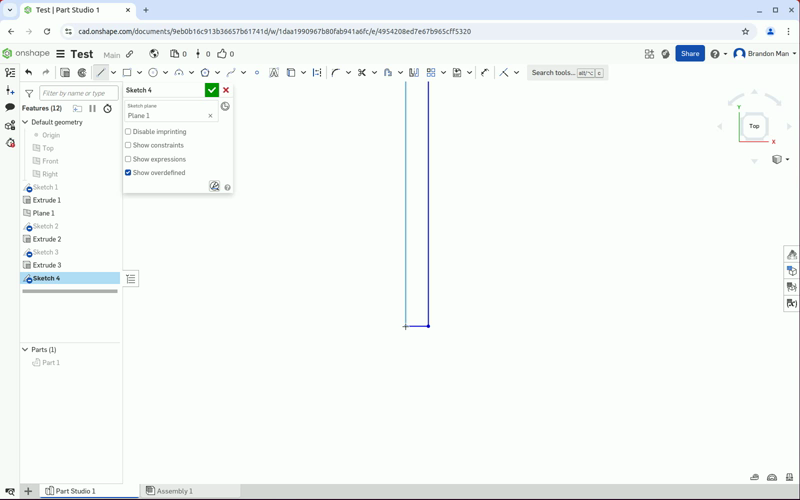
scroll(-6)
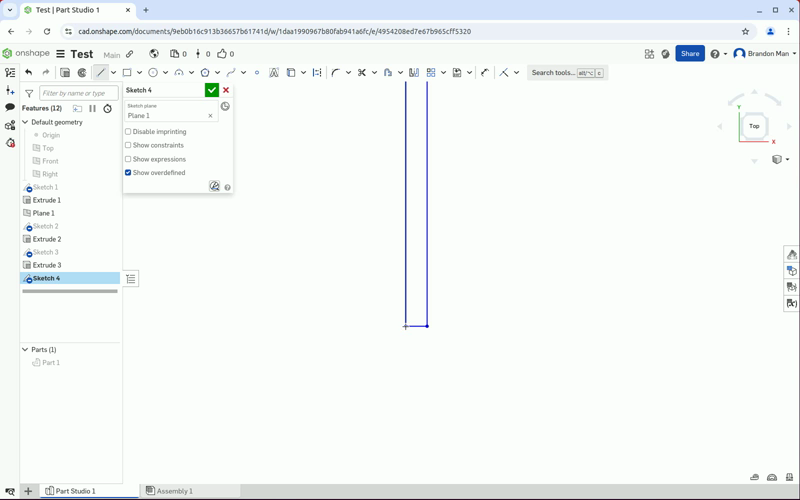
scroll(-6)
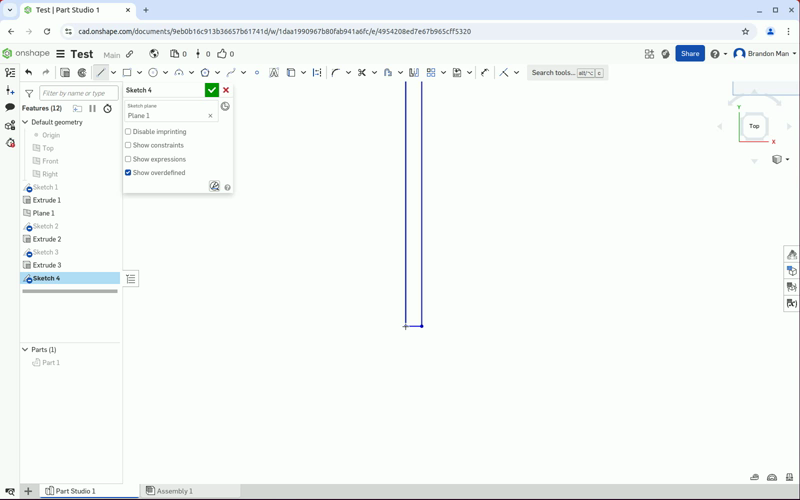
scroll(-6)
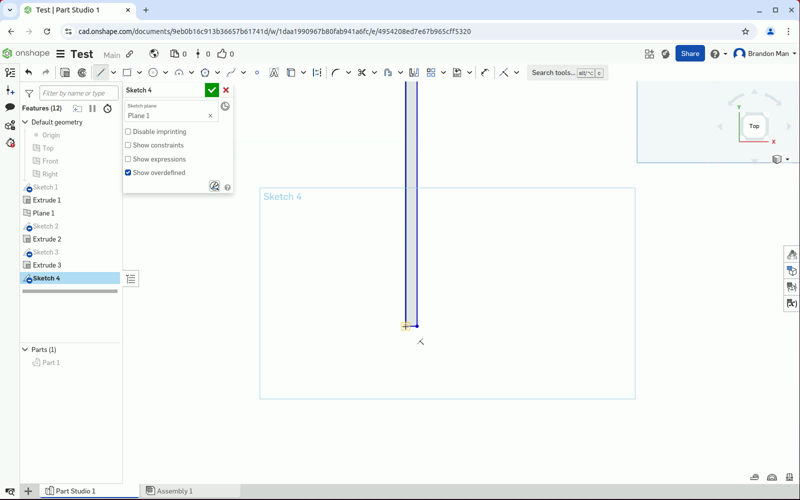
scroll(-6)
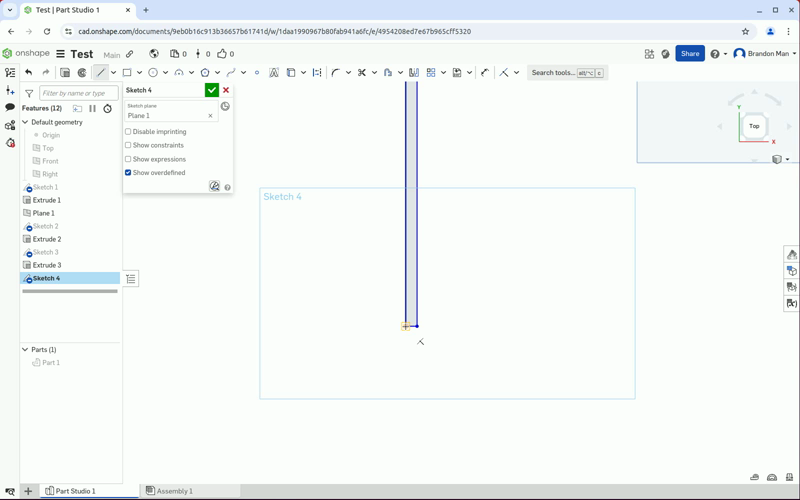
scroll(-6)
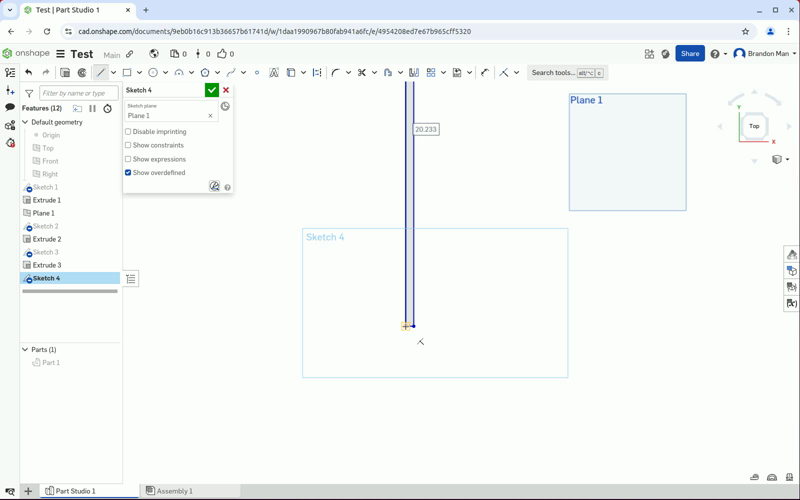
scroll(-6)
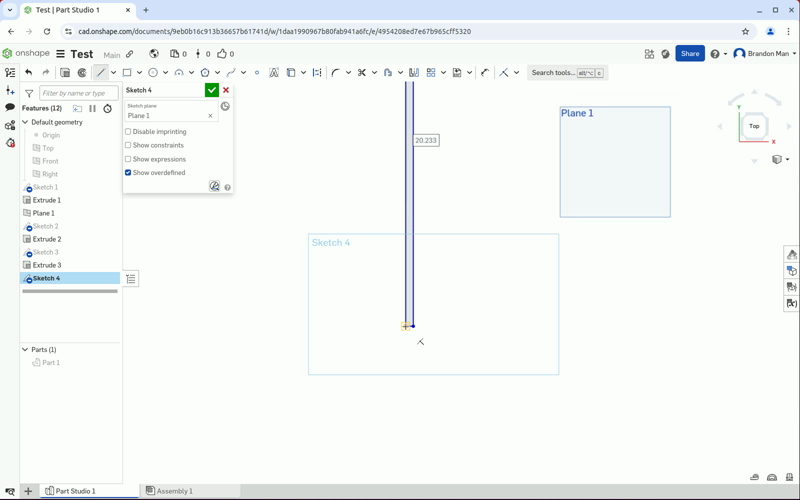
scroll(-6)
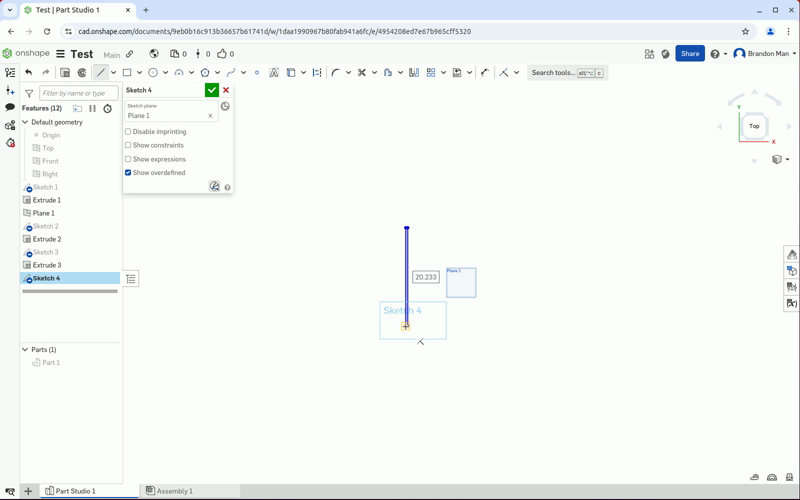
key(esc)
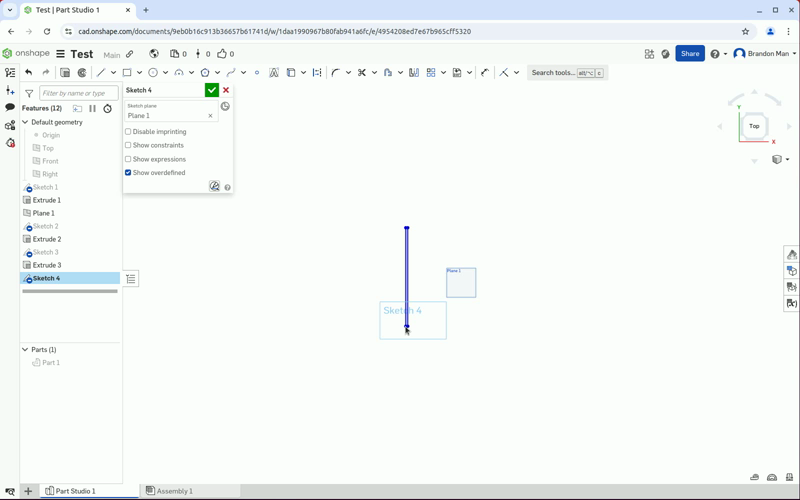
mouse_move(406, 233)
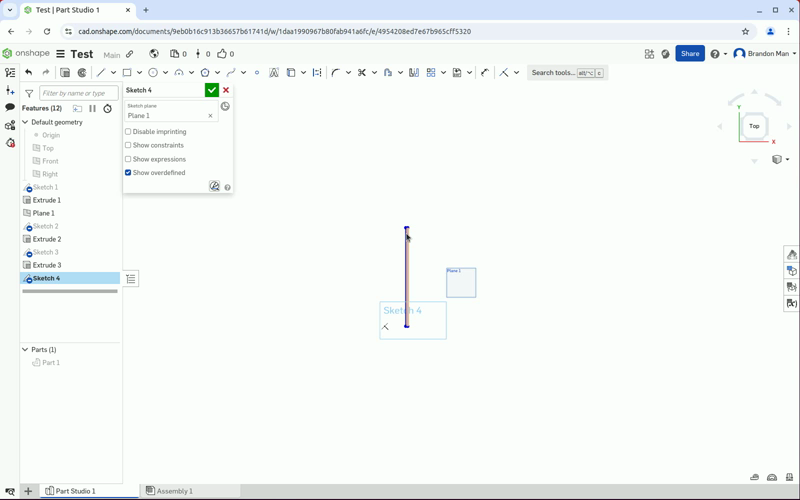
scroll(6)
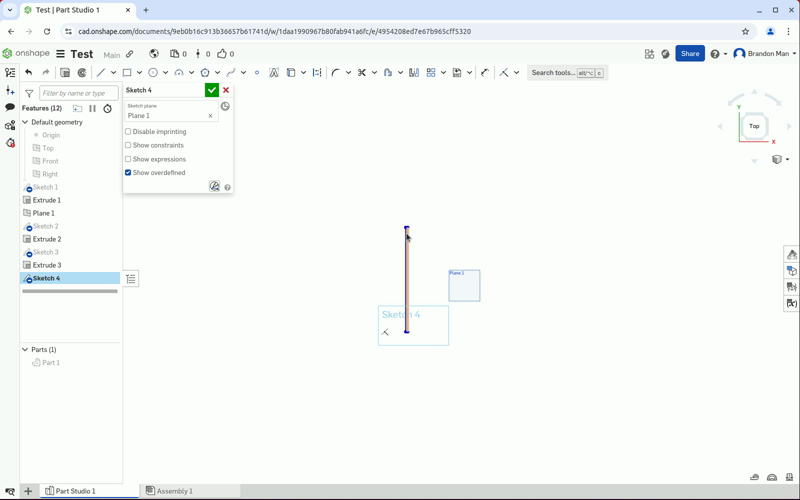
scroll(6)
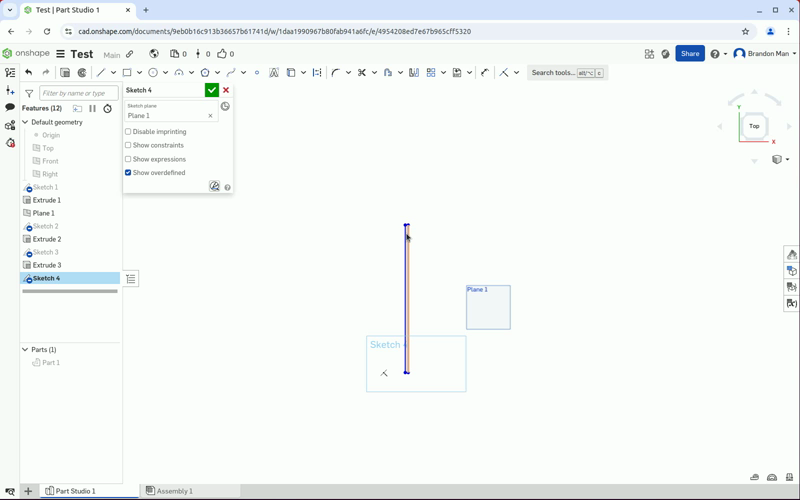
scroll(6)
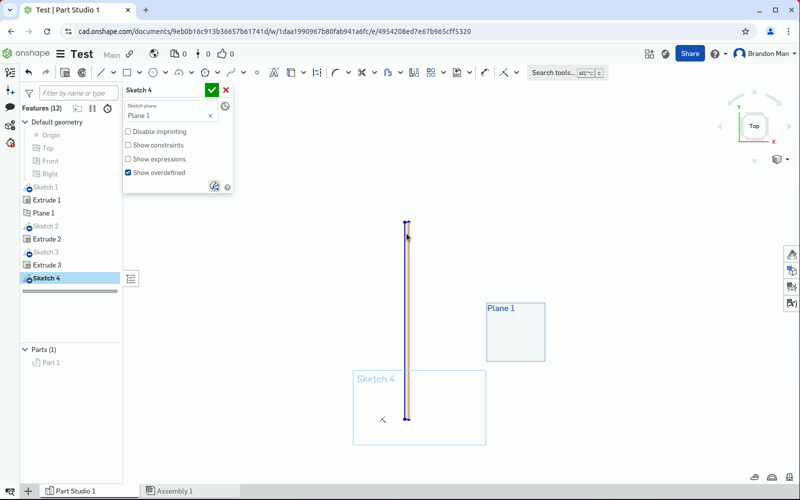
scroll(6)
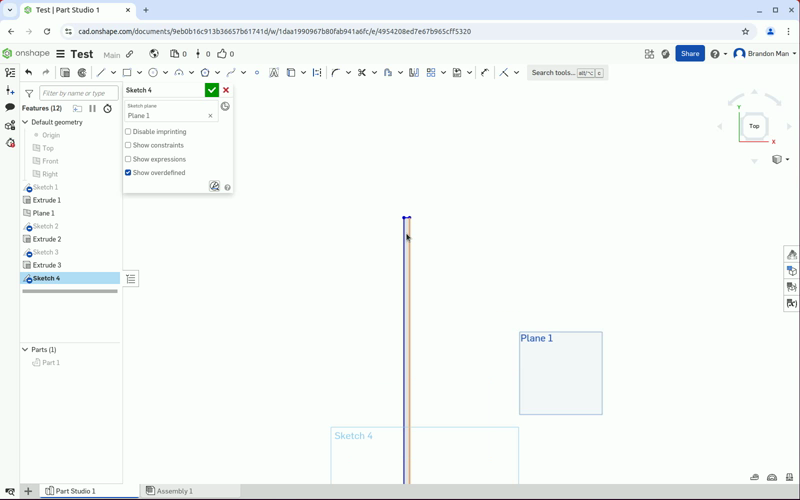
scroll(6)
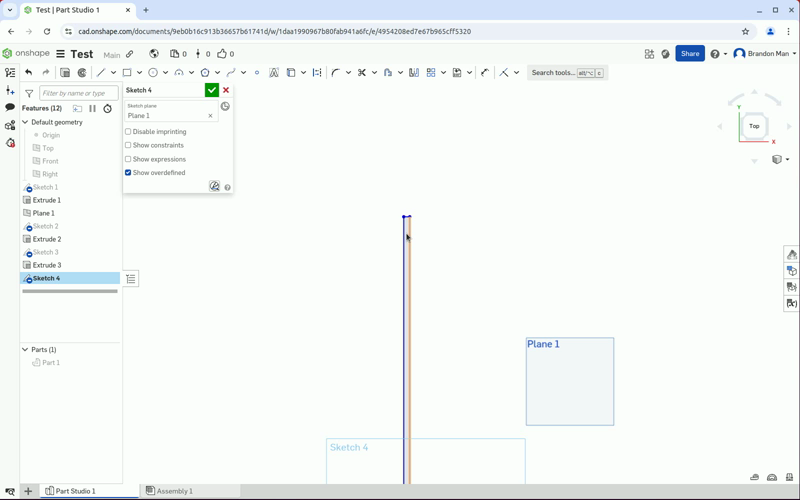
scroll(6)
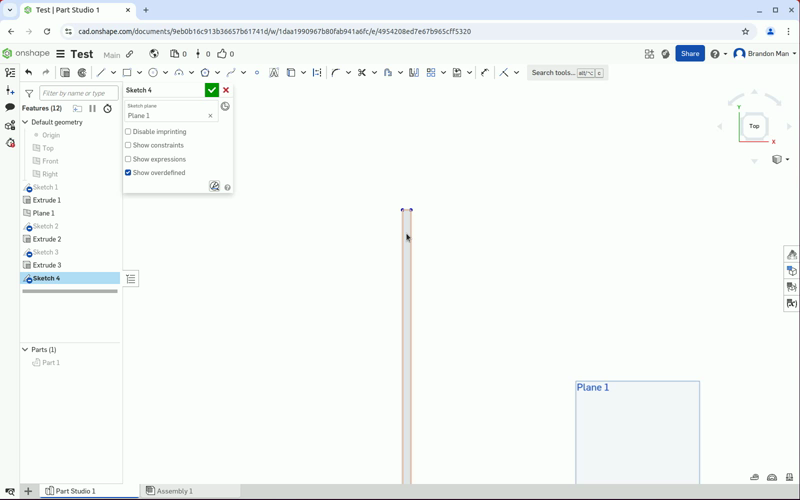
scroll(6)
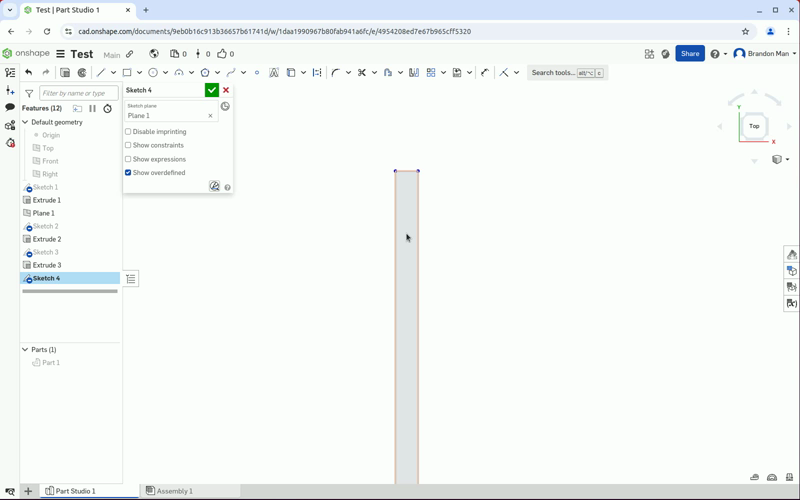
click(406, 233)
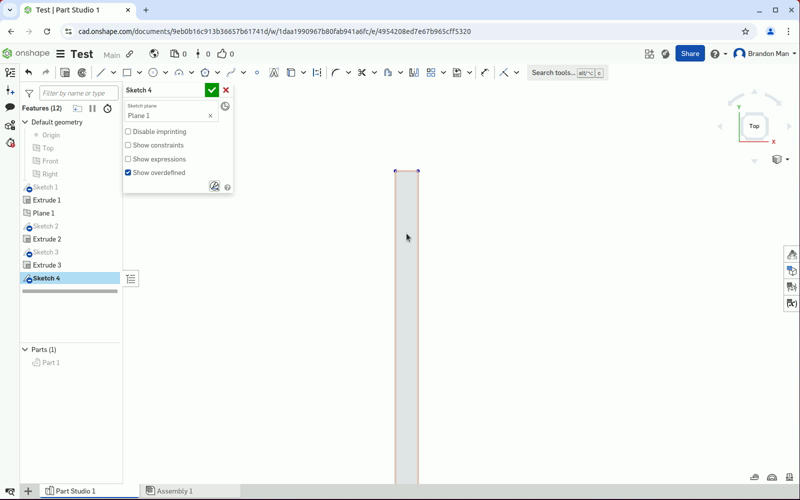
scroll(-6)
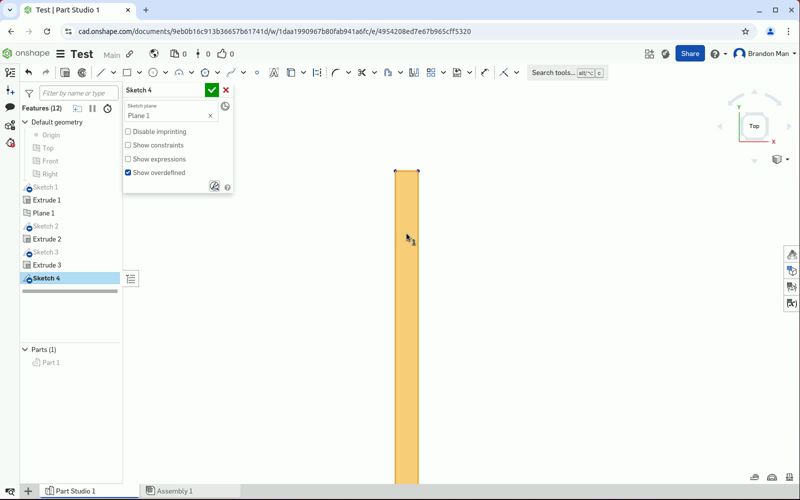
scroll(-6)
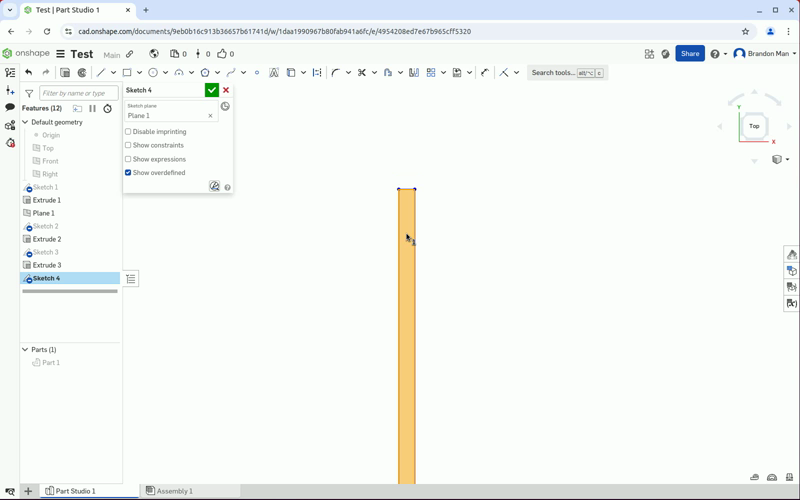
scroll(-6)
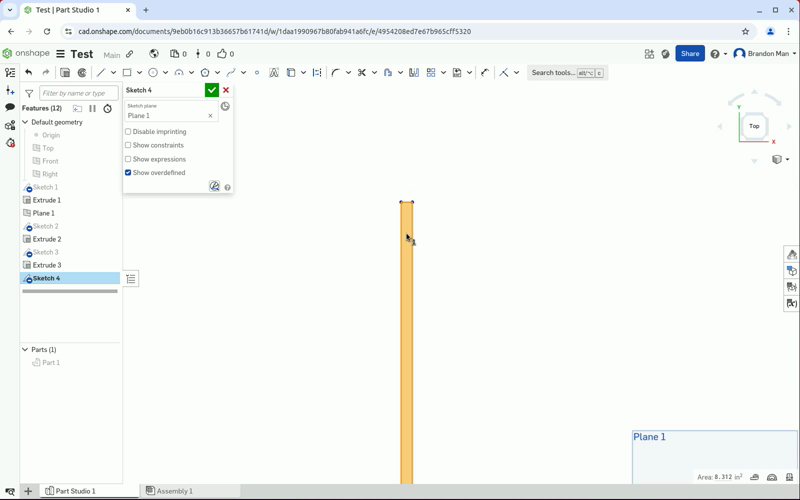
scroll(-6)
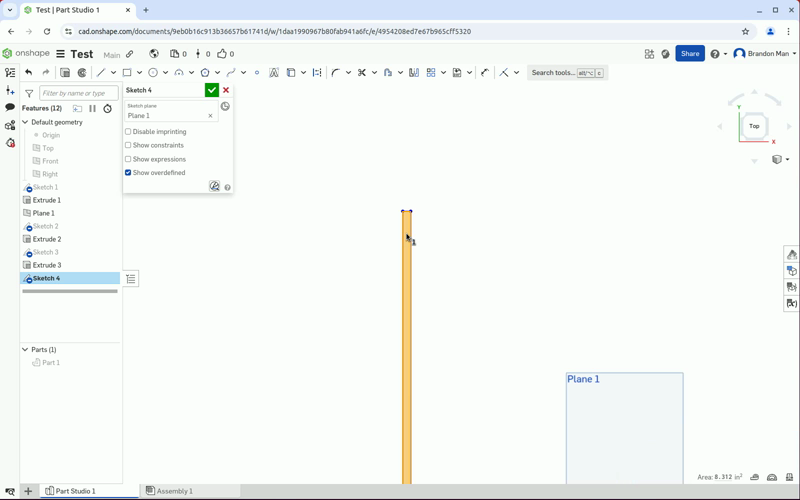
scroll(-6)
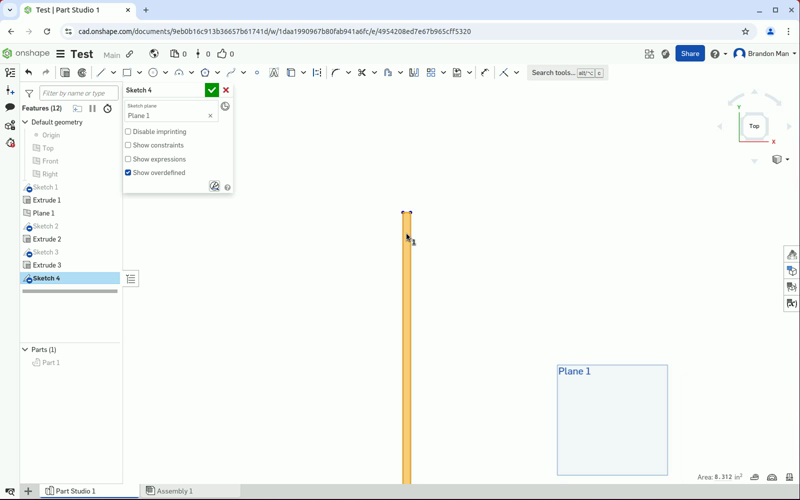
scroll(-6)
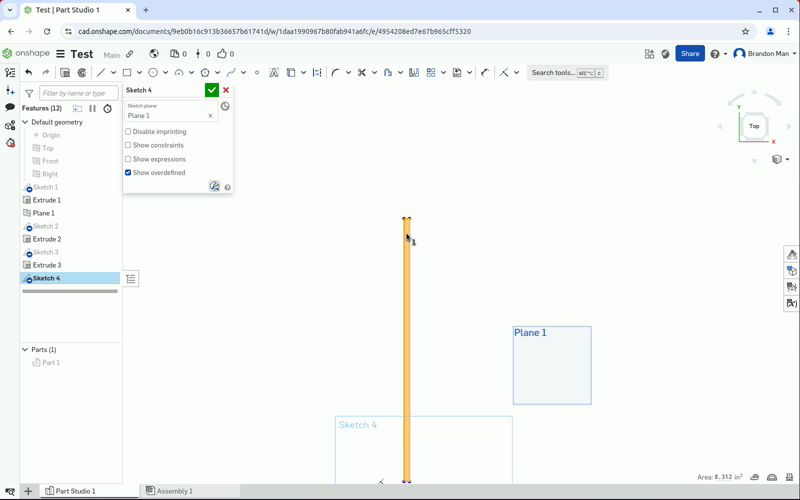
scroll(-6)
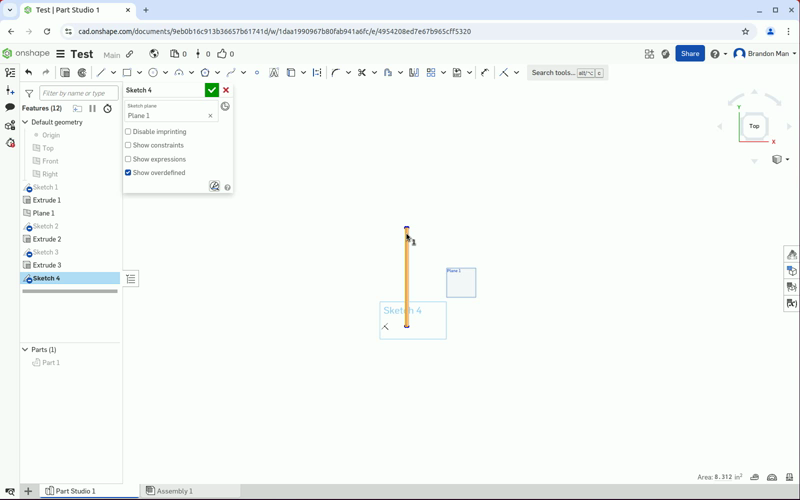
mouse_move(73, 352)
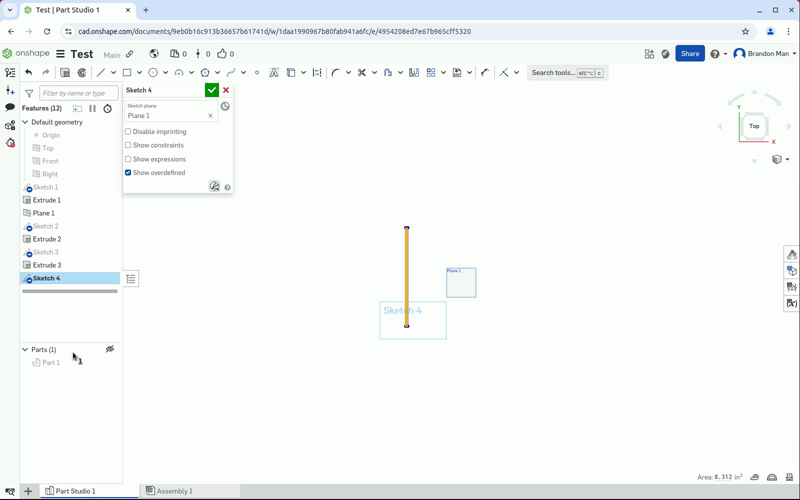
key(shift+y)
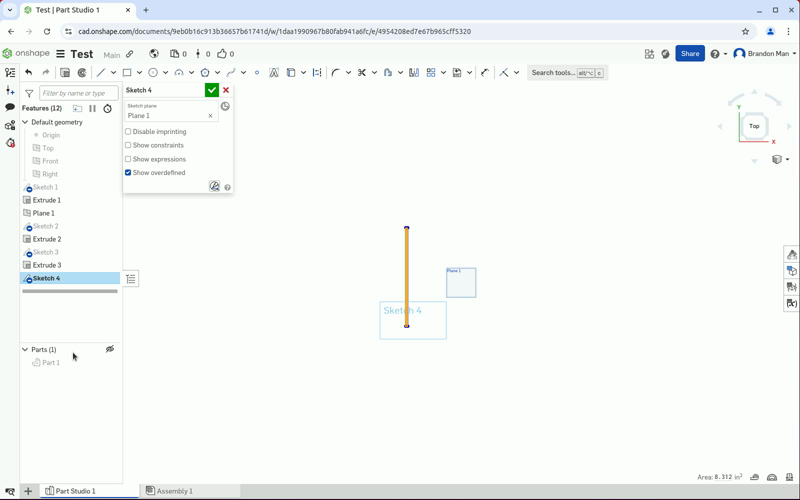
key(shift+e)
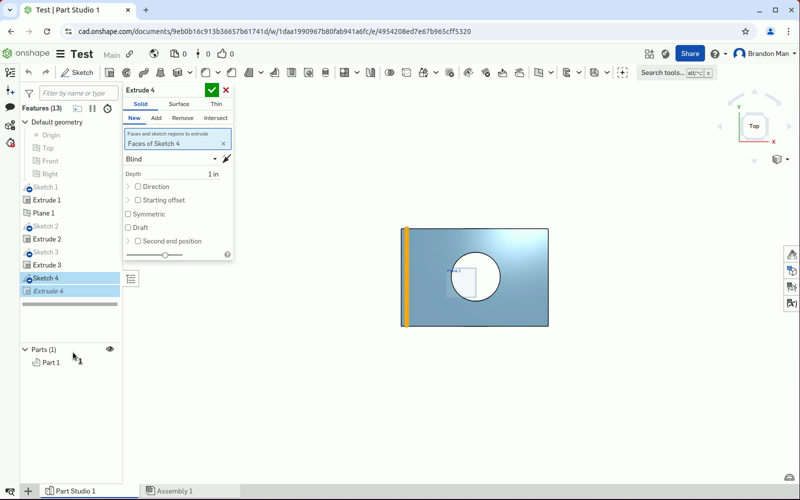
mouse_move(143, 106)
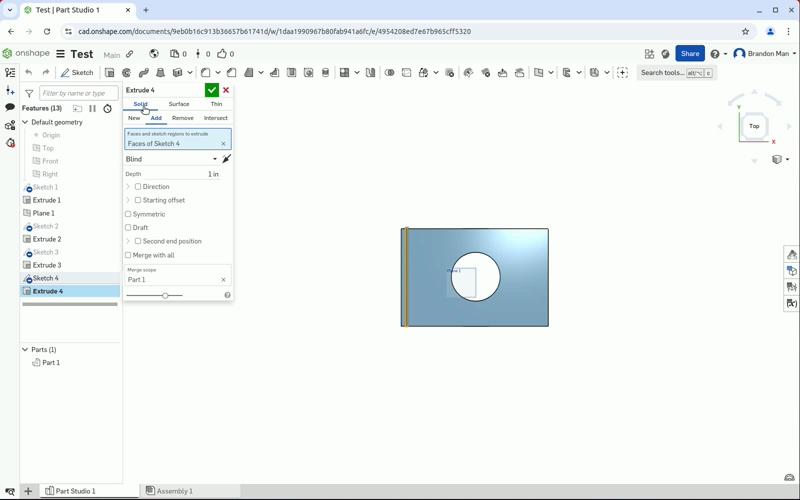
click(143, 106)
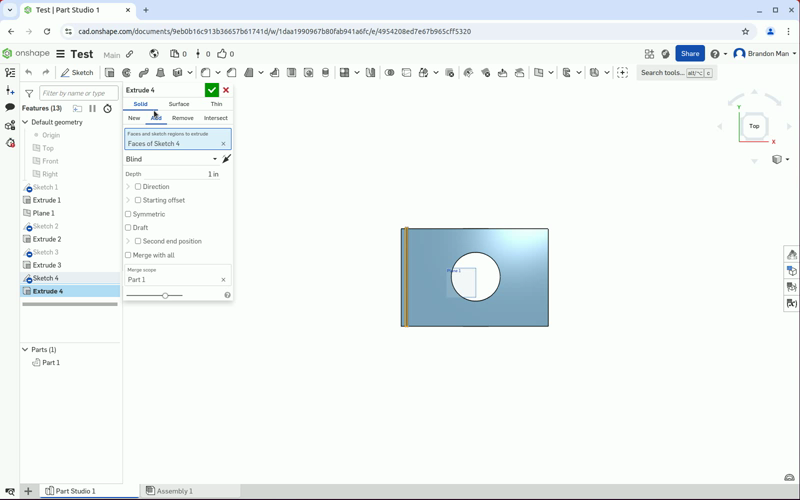
mouse_move(186, 120)
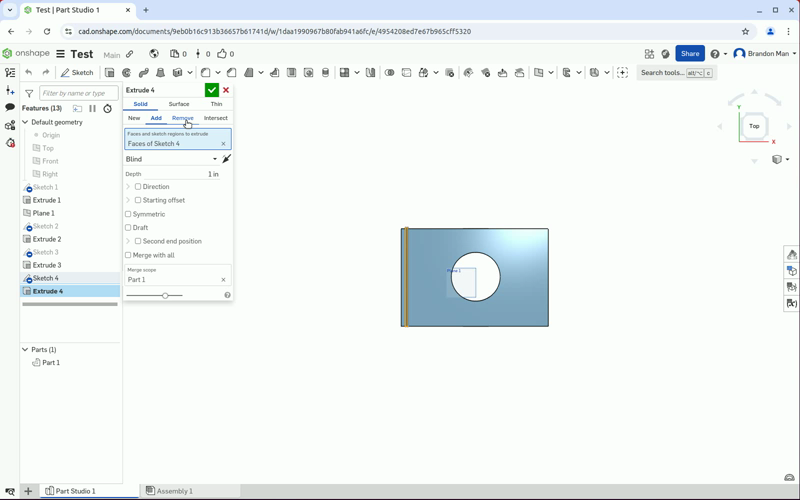
click(186, 120)
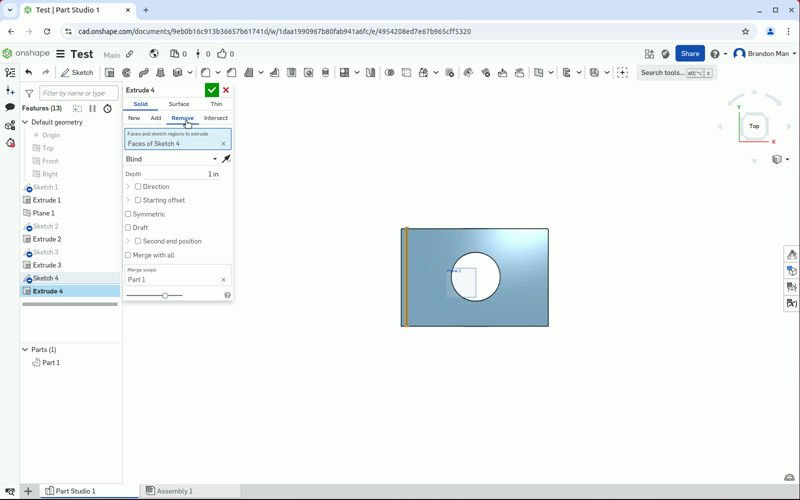
key(tab, 4)
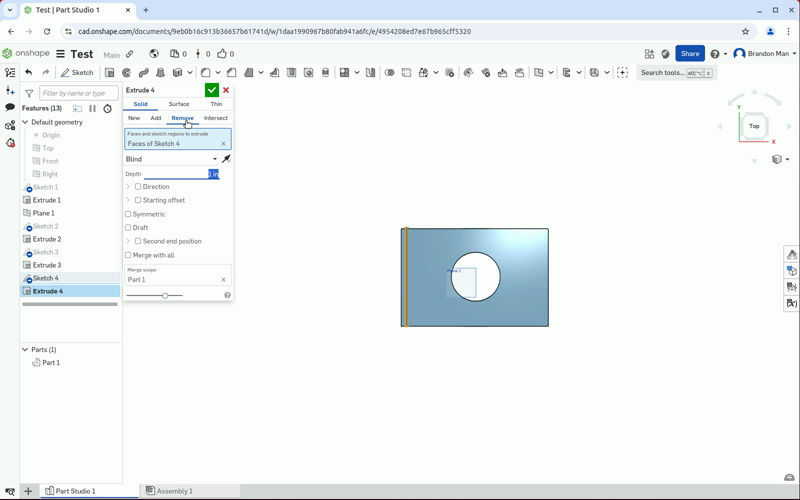
text(1.926)
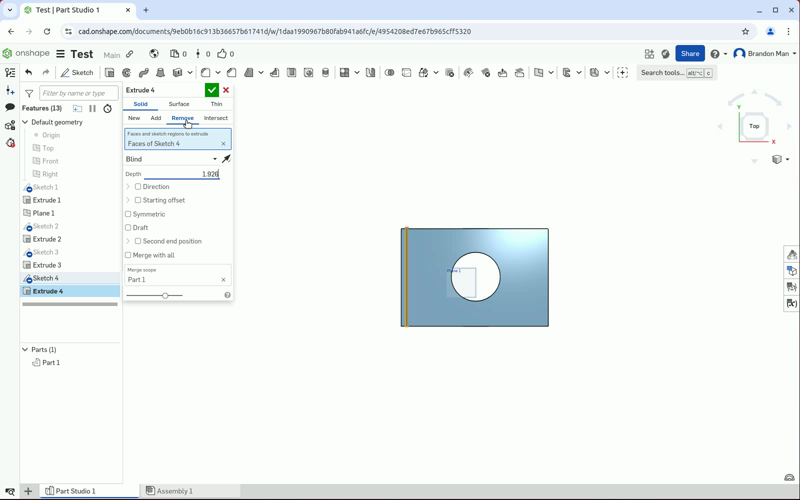
key(tab, 6)
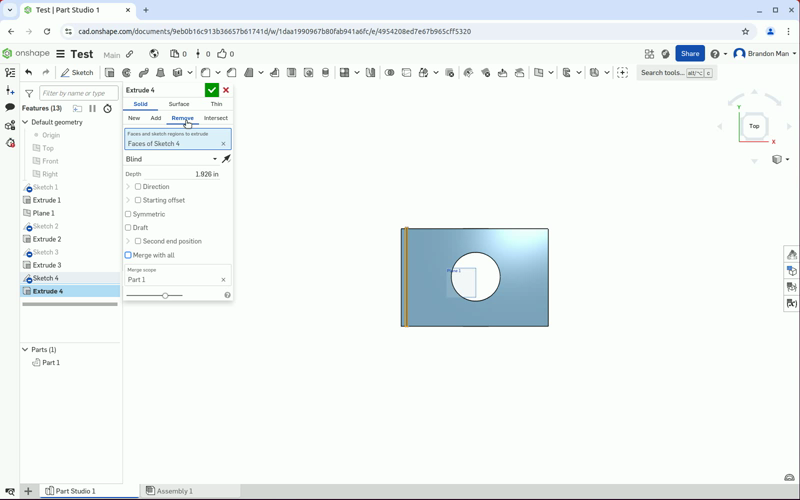
key(space)
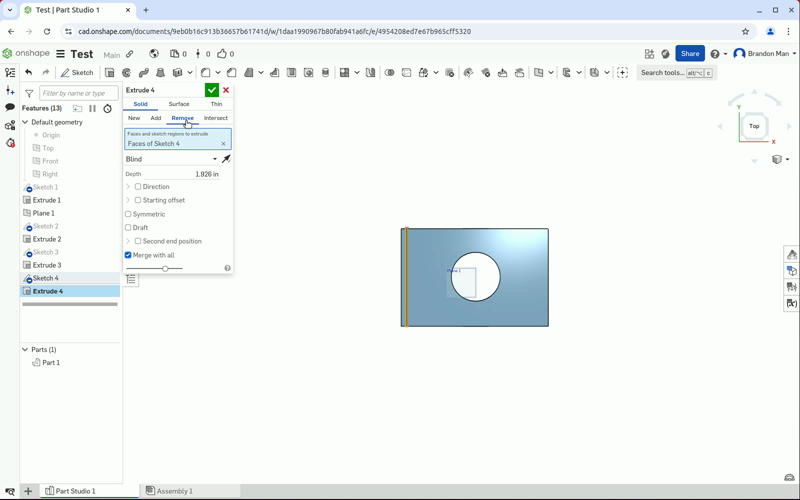
key(enter)
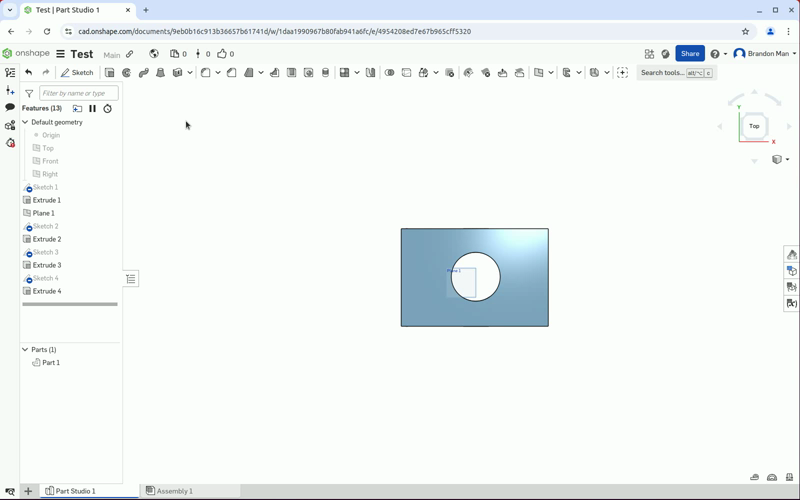
key(shift+h)
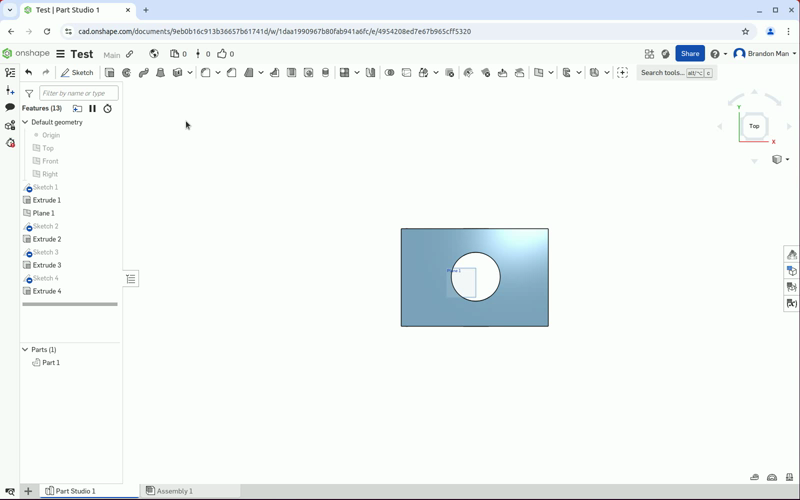
key(shift+h)
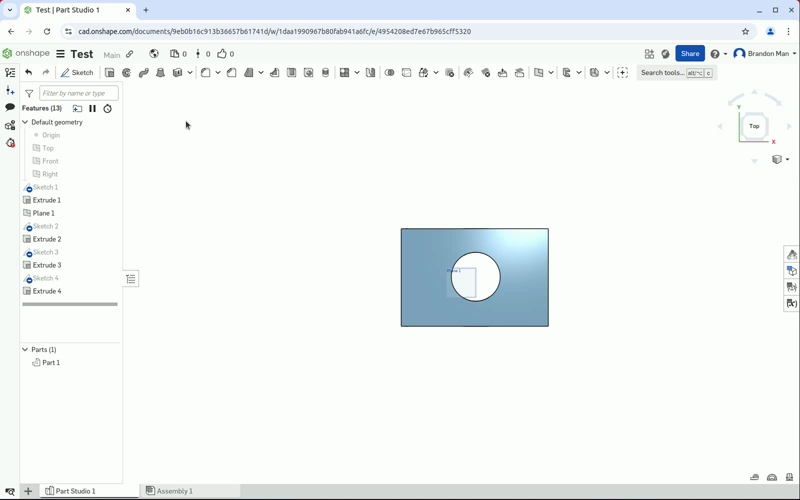
key(shift+7)
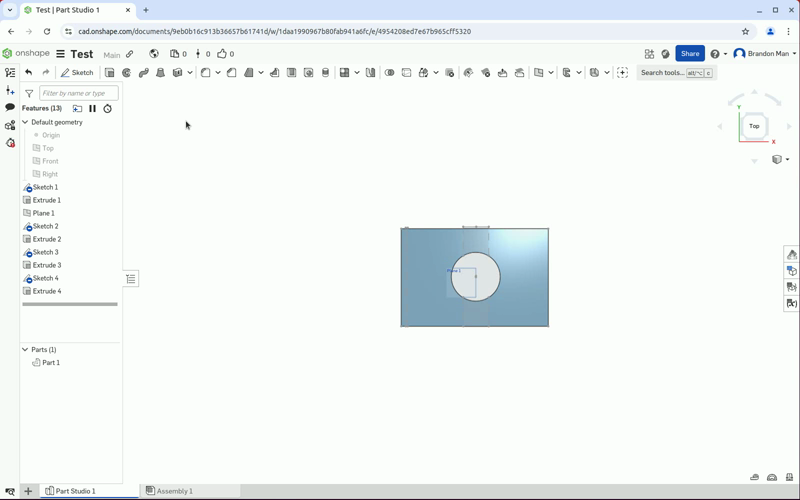
key(up, 3)
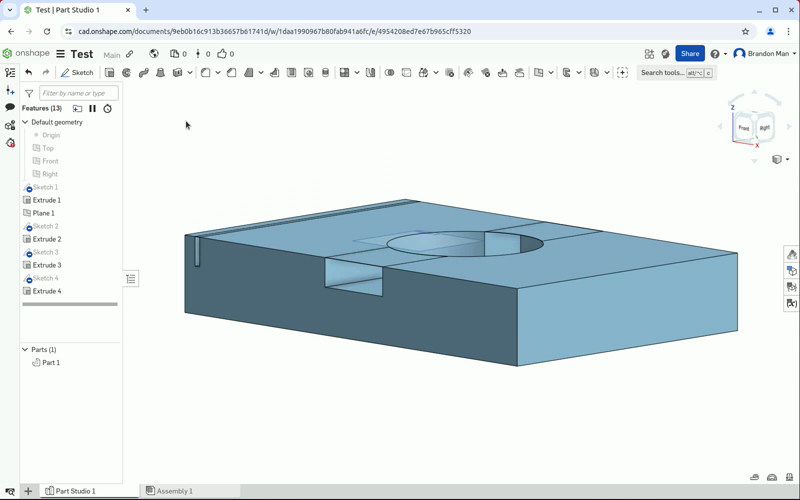
key(left, 3)
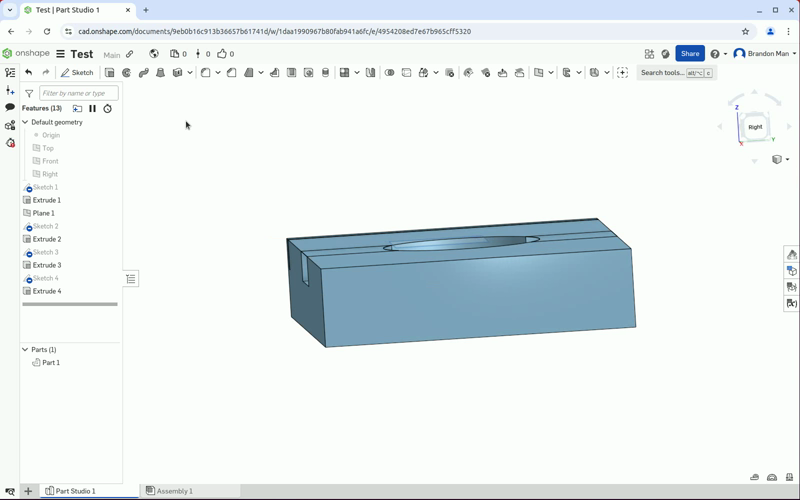
key(right, 3)
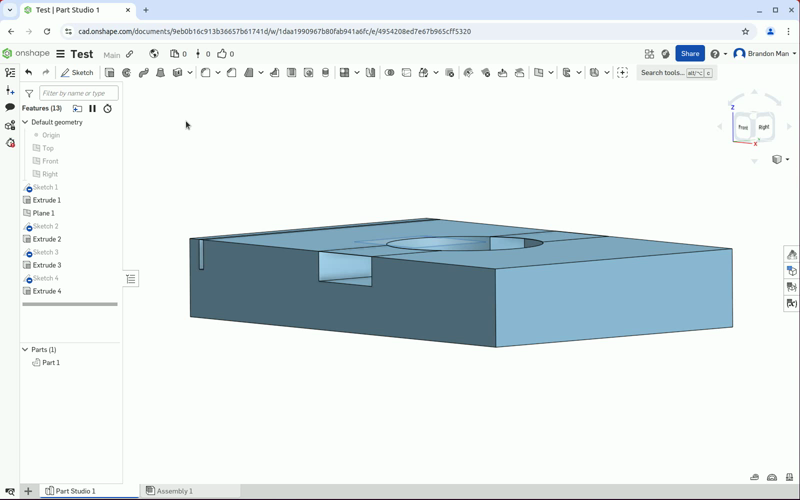
key(down, 3)
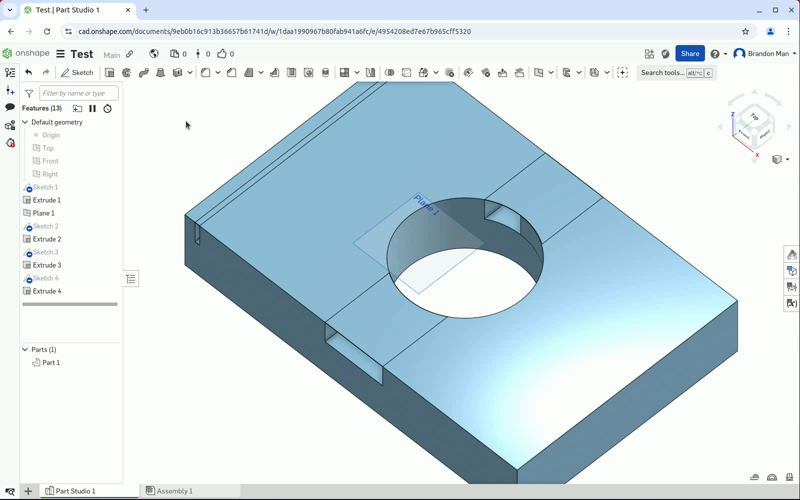
mouse_move(73, 189)
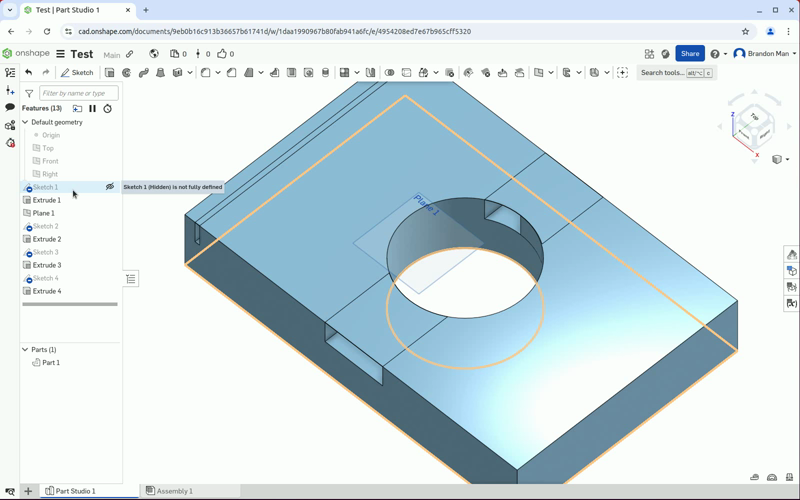
click(73, 189)